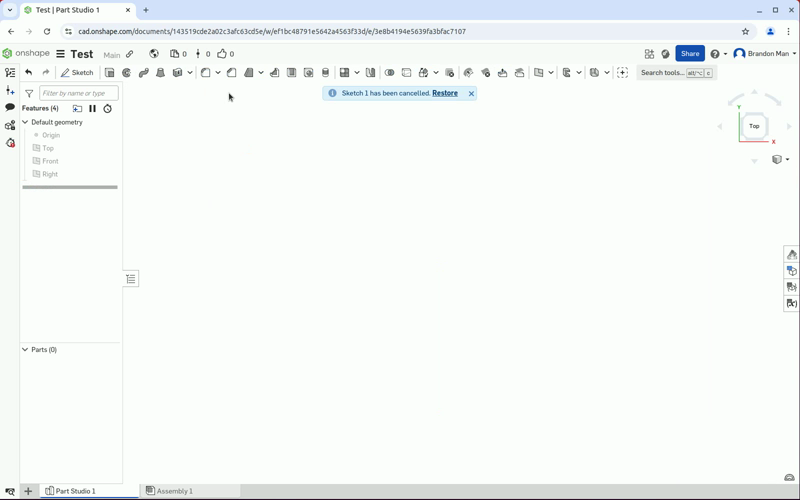
key(shift+h)
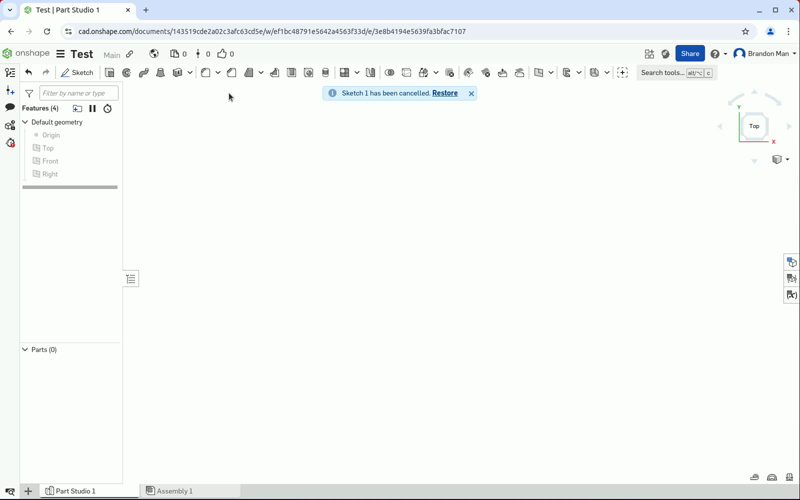
mouse_move(73, 352)
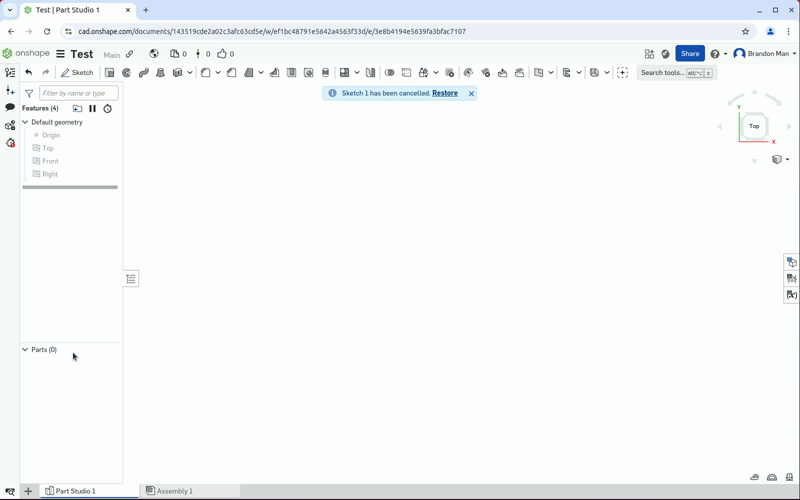
key(y)
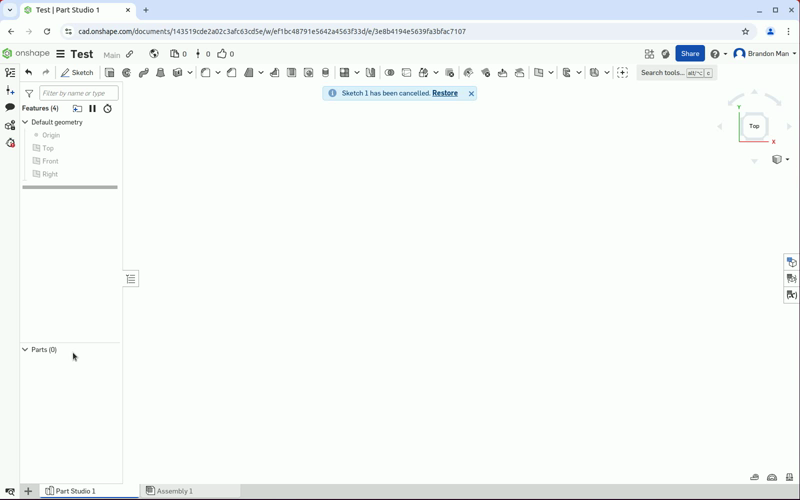
key(shift+p)
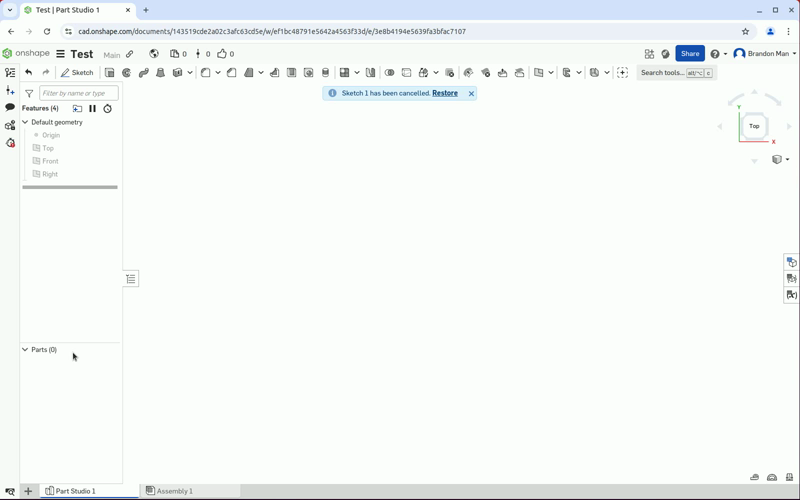
key(space)
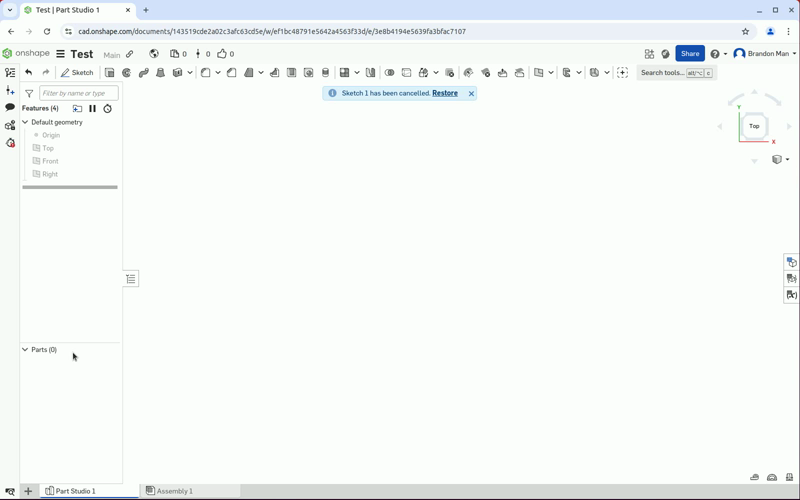
key_down(shift)
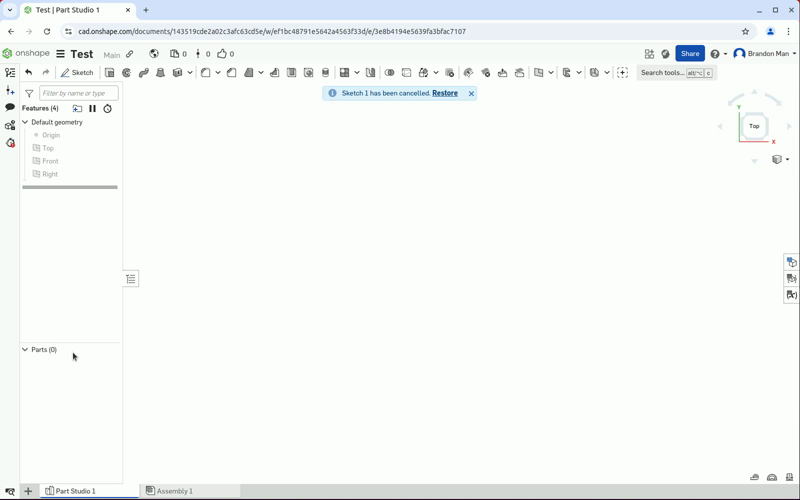
key(up)
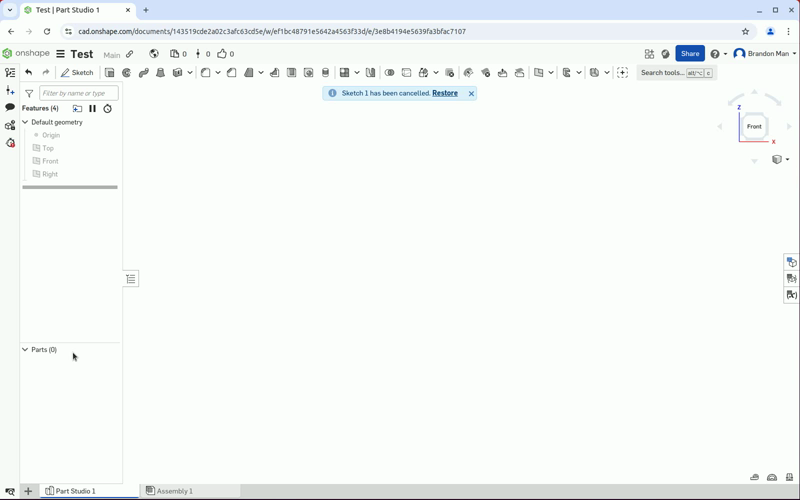
key_up(shift)
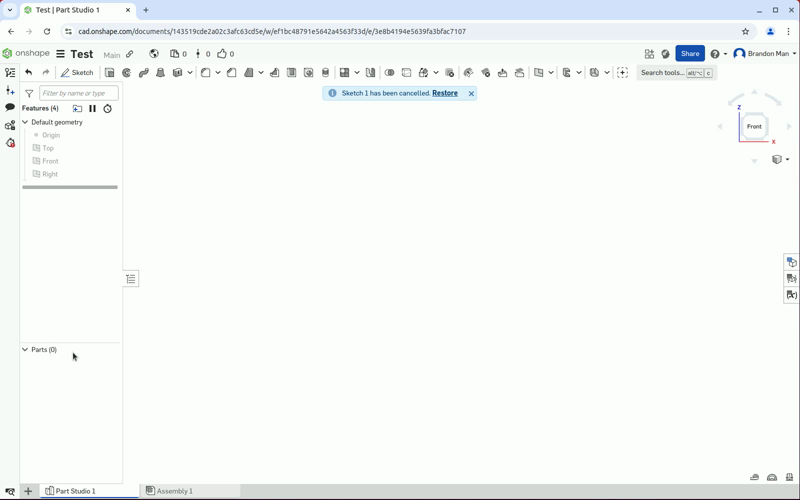
mouse_move(73, 352)
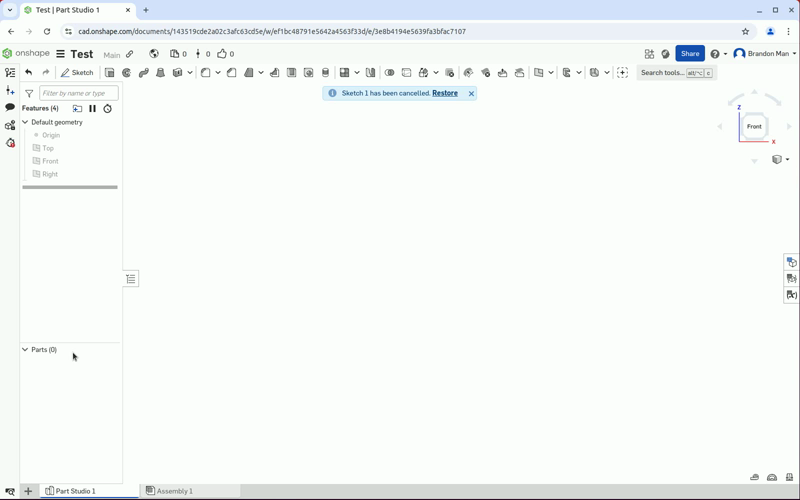
key(shift+y)
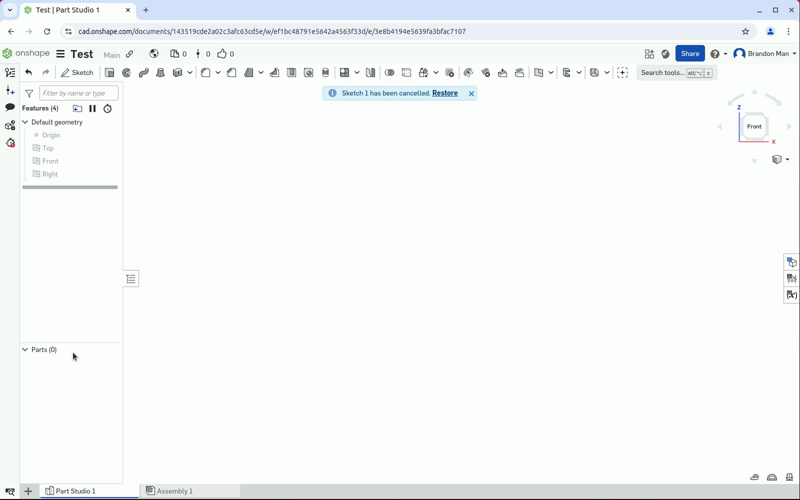
key(shift+s)
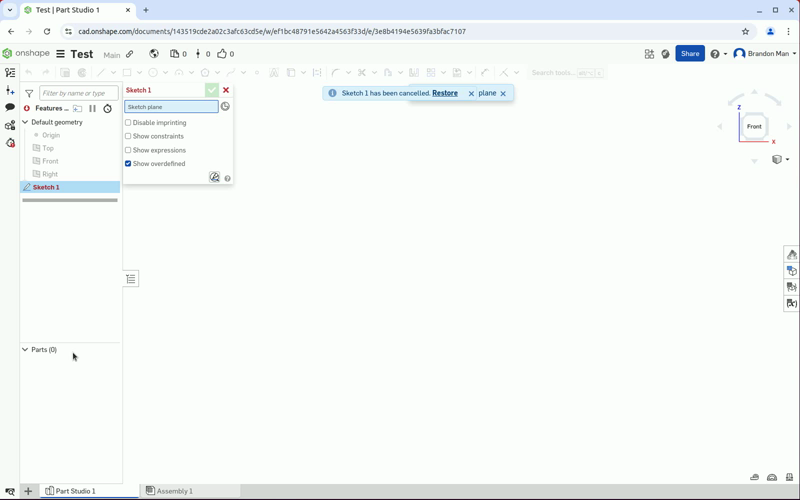
mouse_move(73, 163)
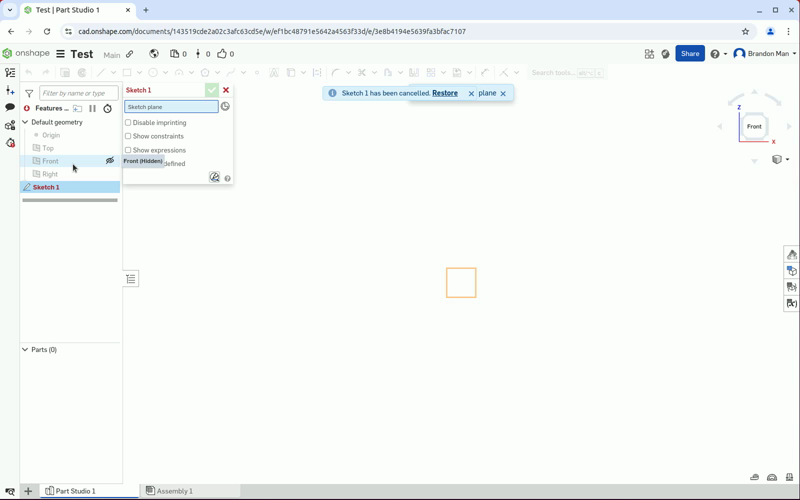
click(73, 163)
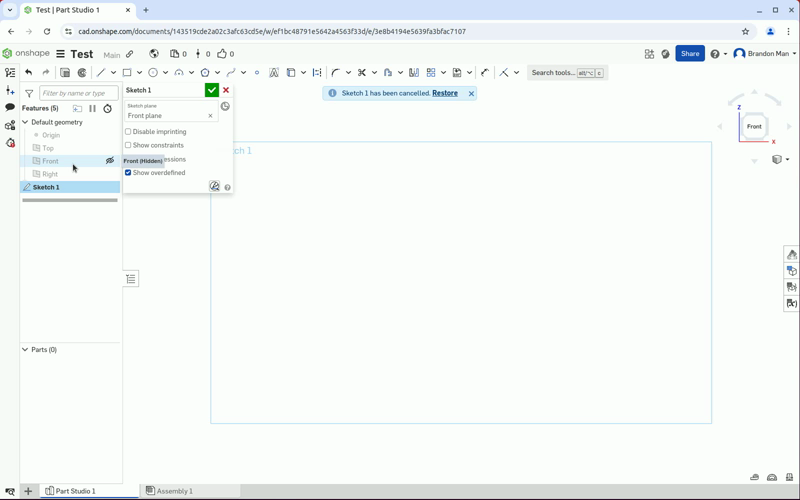
mouse_move(73, 352)
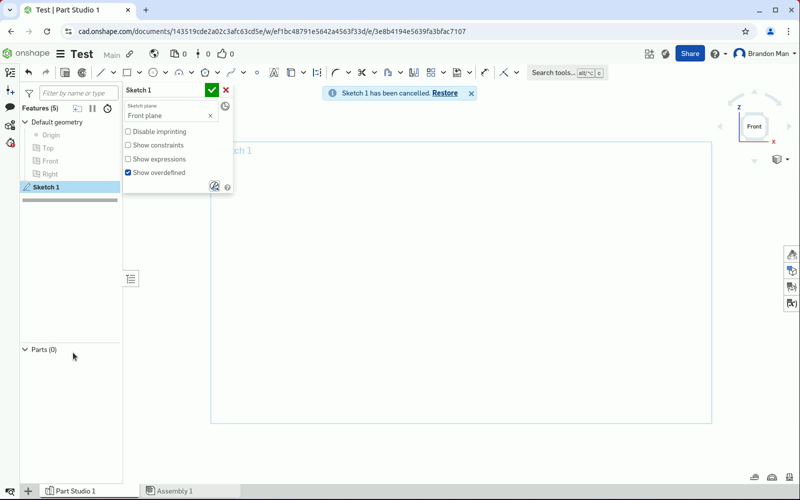
key(y)
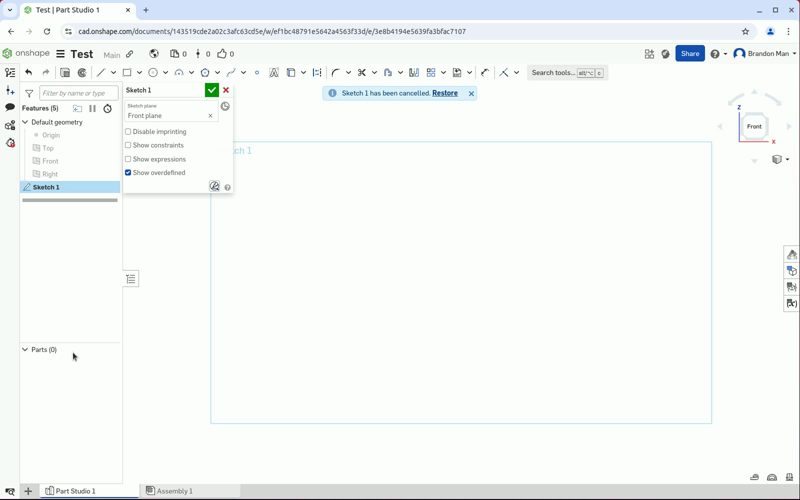
key(a)
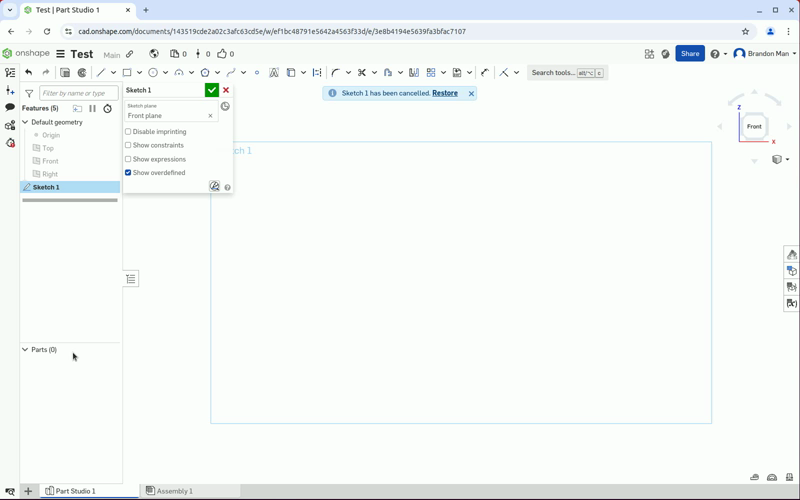
key_down(shift)
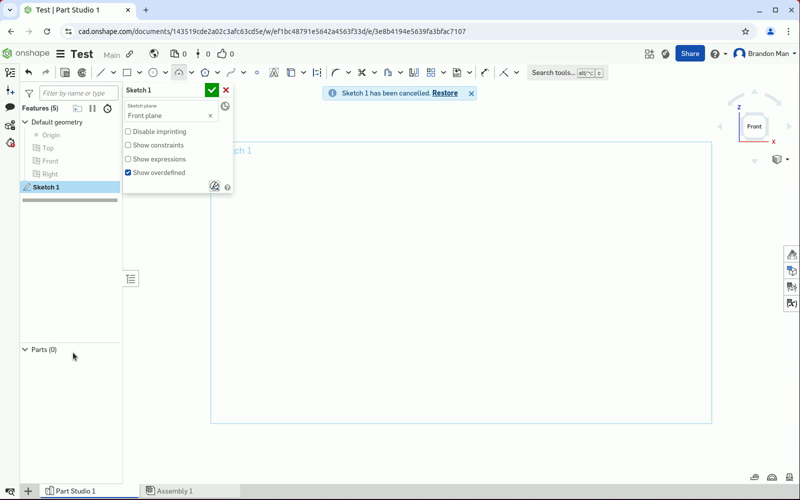
mouse_move(412, 280)
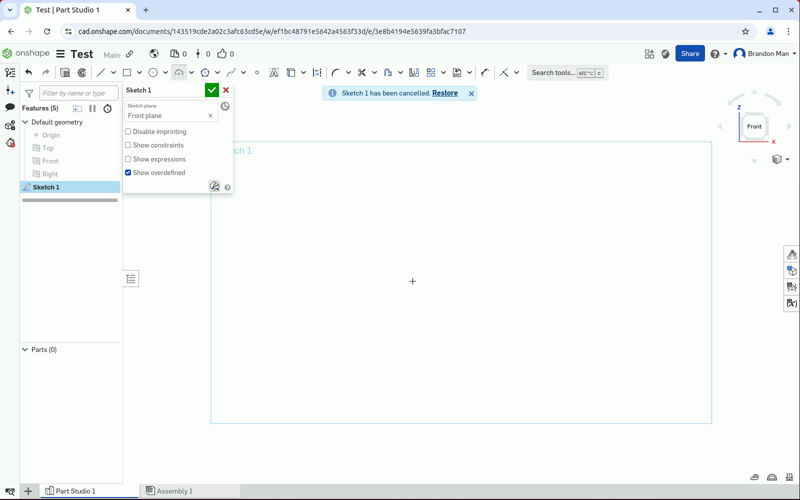
click(412, 280)
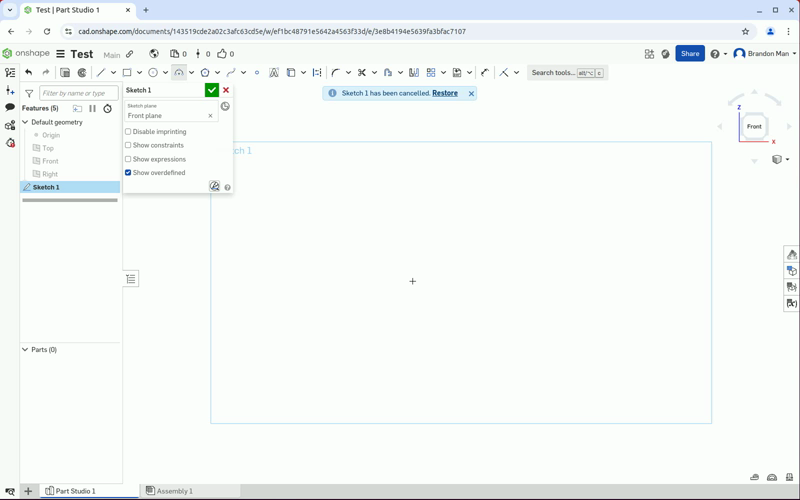
key_up(shift)
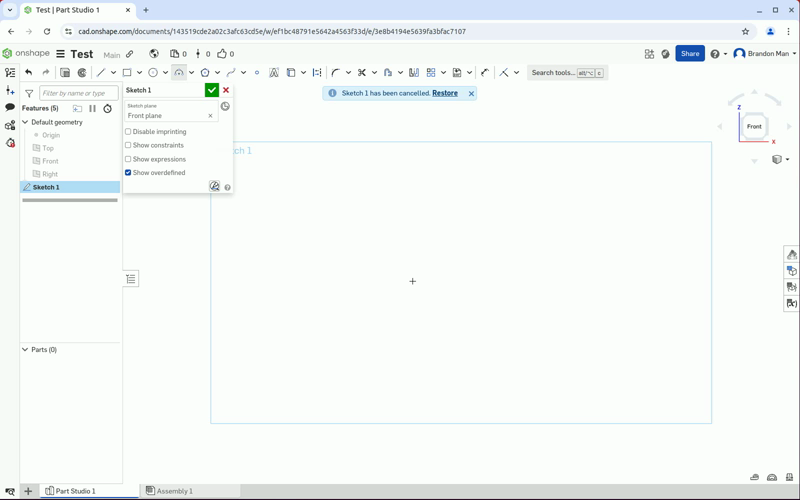
key_down(shift)
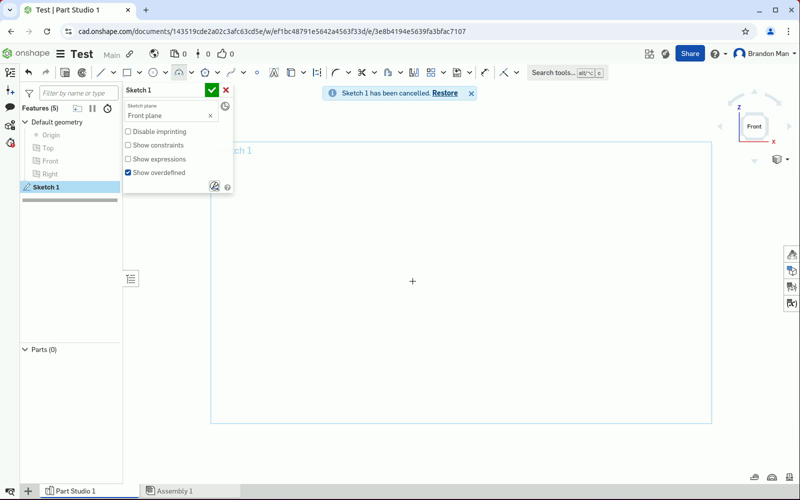
mouse_move(476, 286)
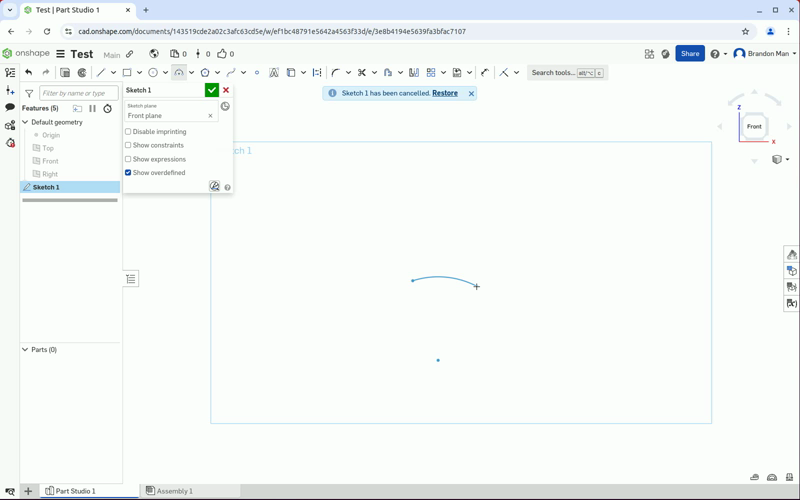
click(476, 286)
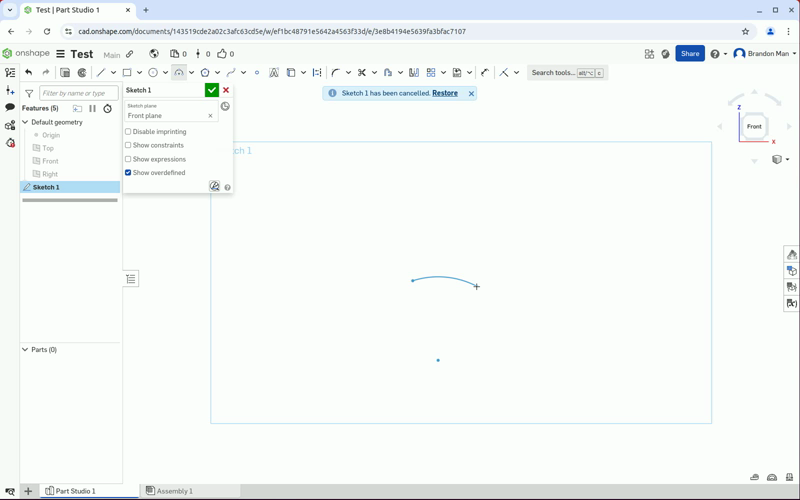
mouse_move(439, 341)
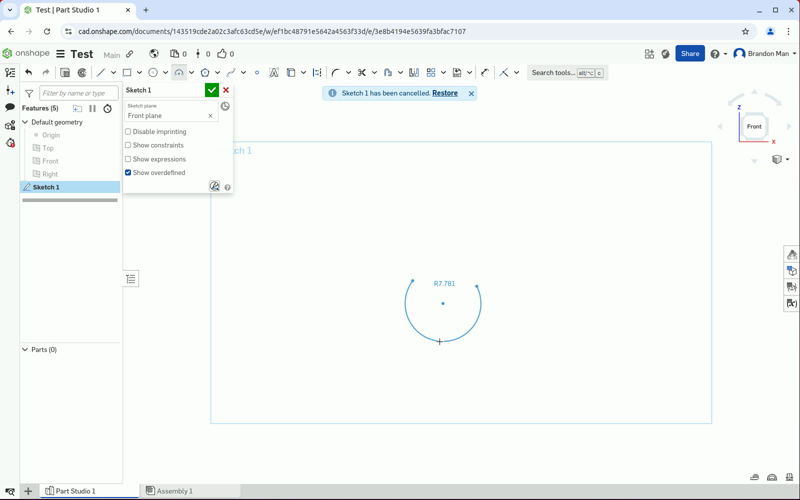
click(439, 341)
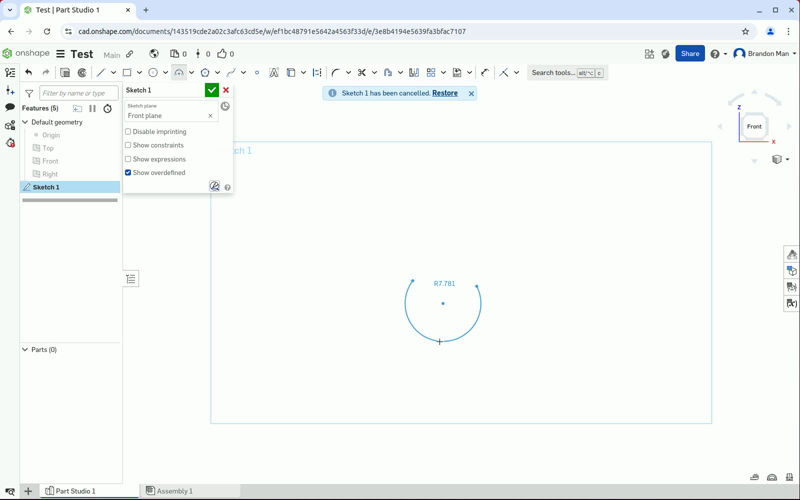
key_up(shift)
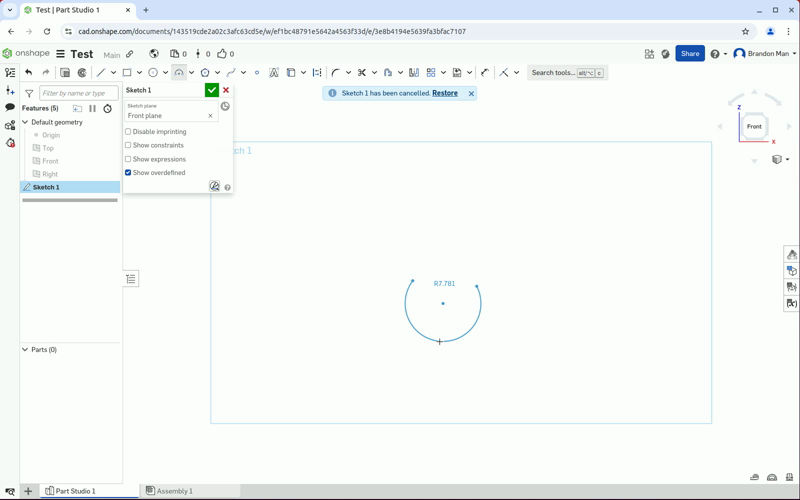
key(esc)
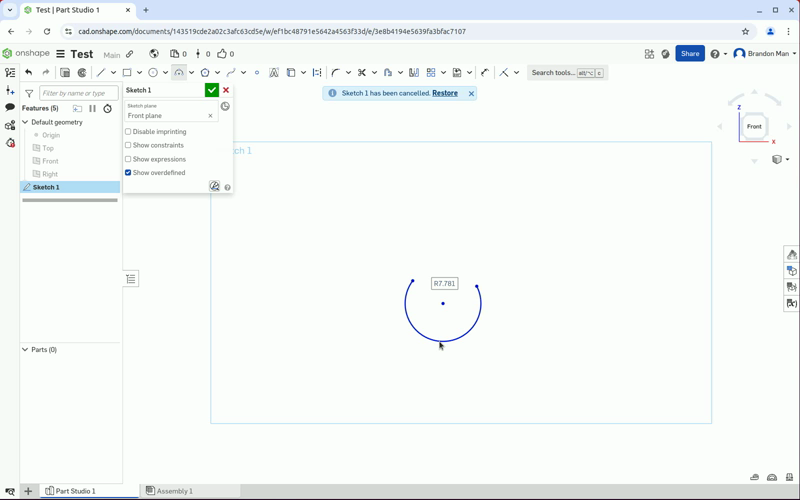
key(l)
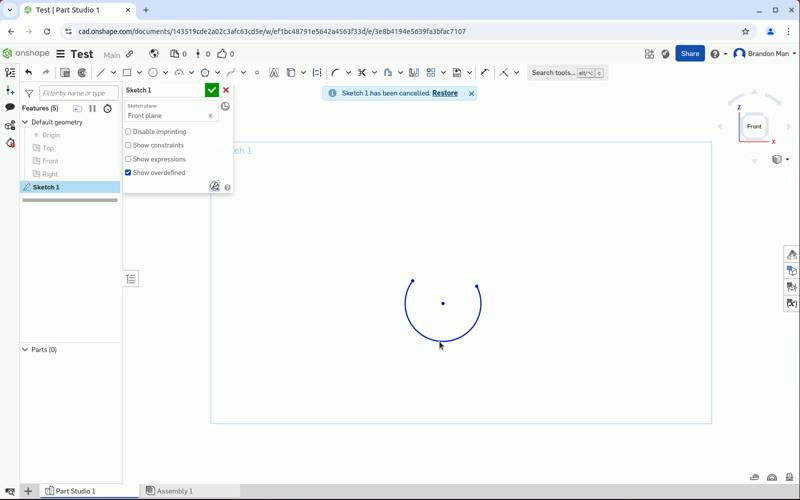
mouse_move(476, 286)
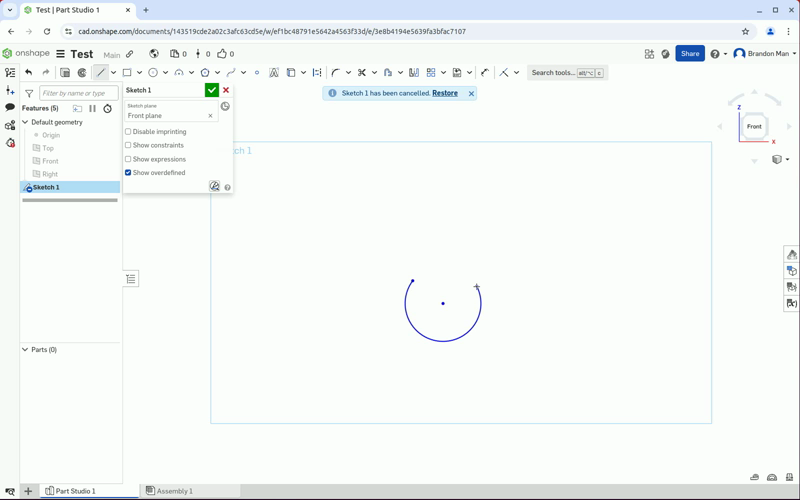
click(476, 286)
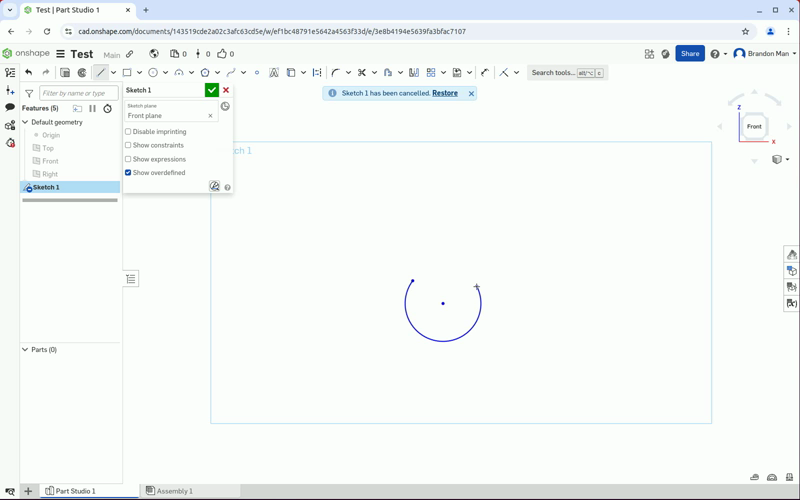
key_down(shift)
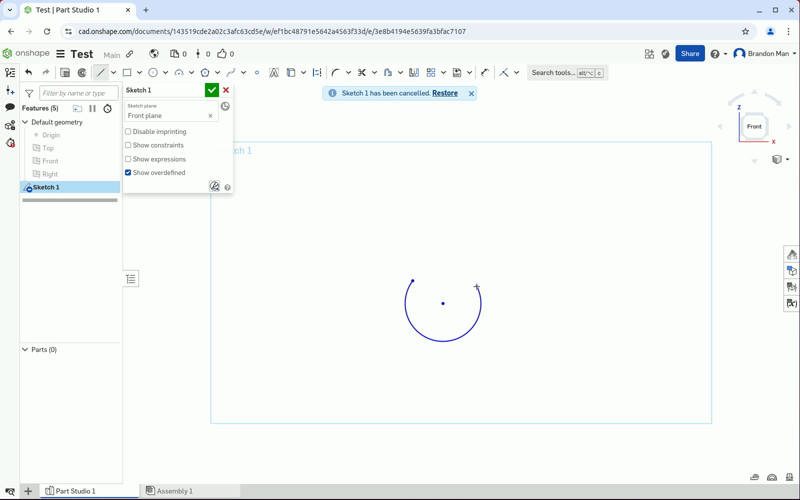
mouse_move(506, 286)
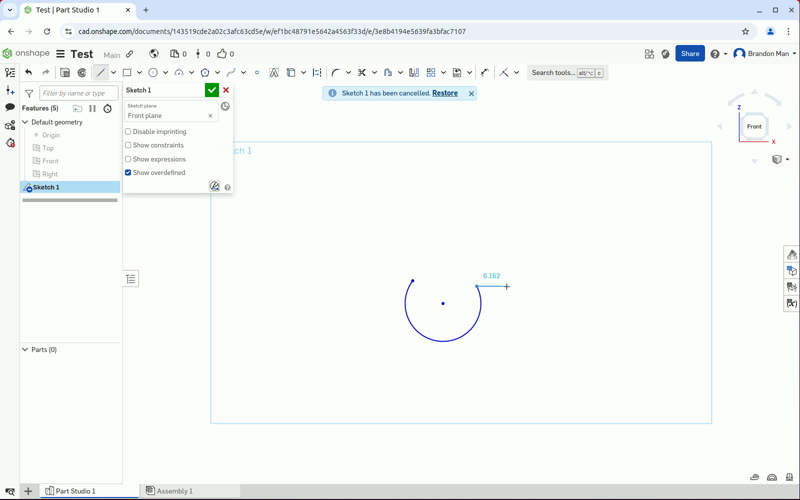
mouse_move(474, 283)
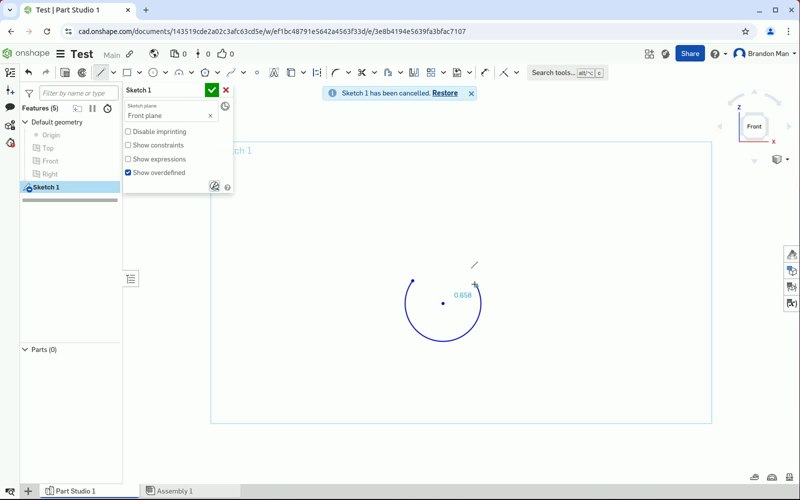
scroll(6)
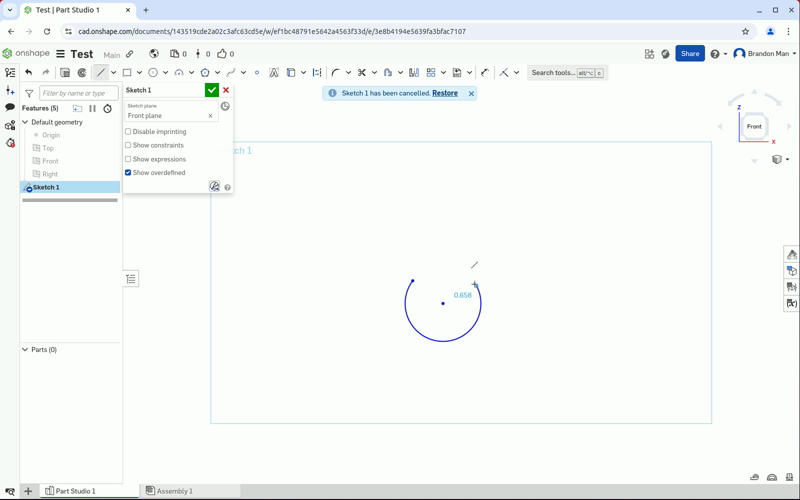
scroll(6)
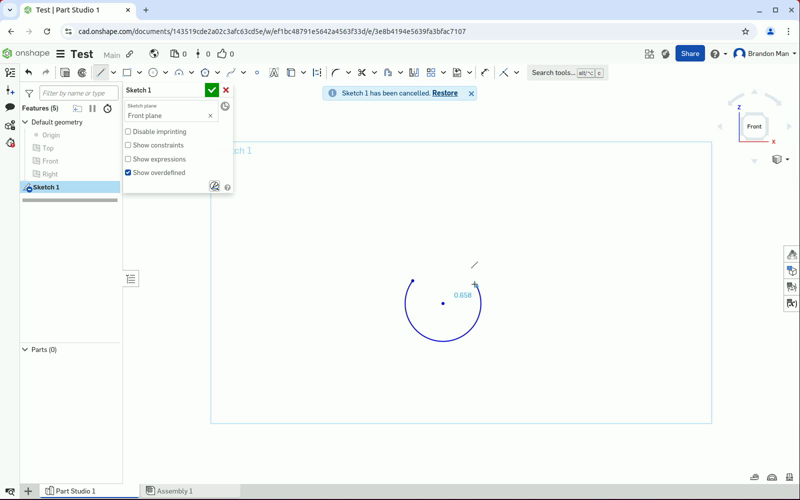
scroll(6)
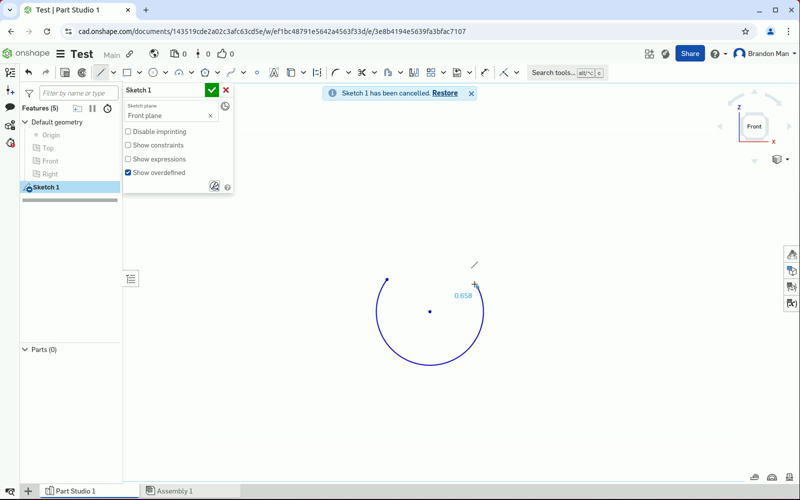
scroll(6)
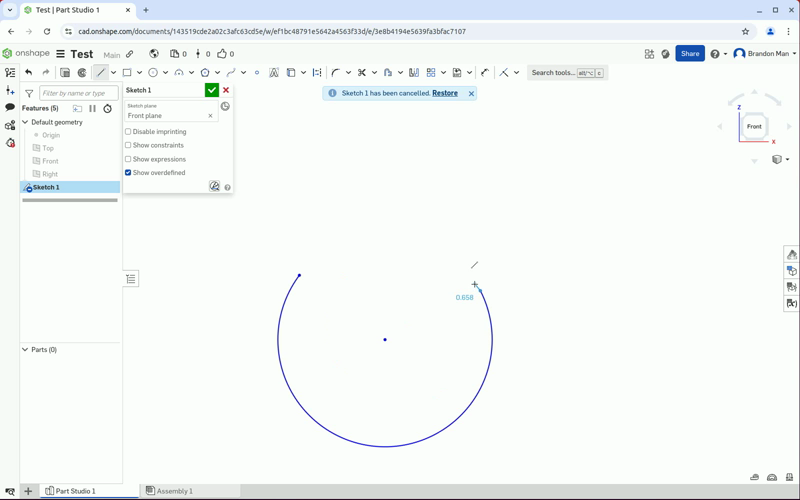
scroll(6)
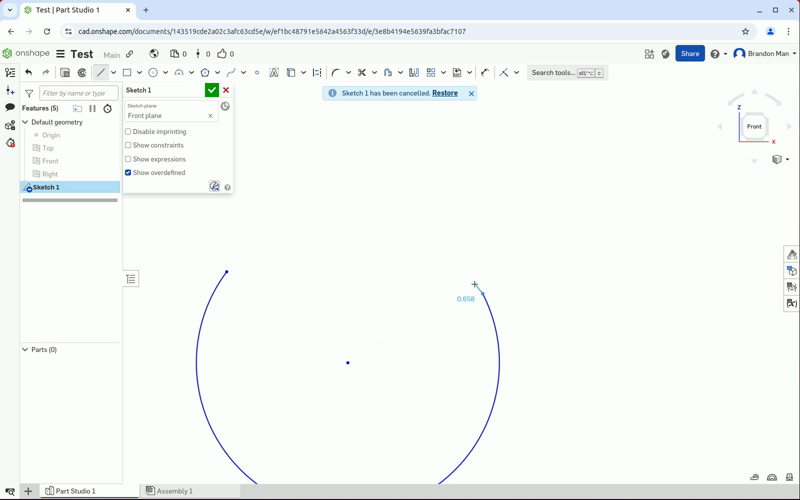
scroll(6)
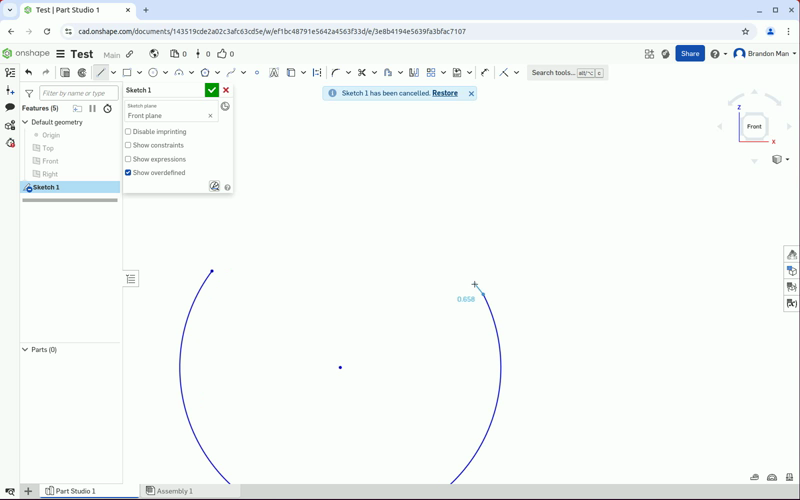
scroll(6)
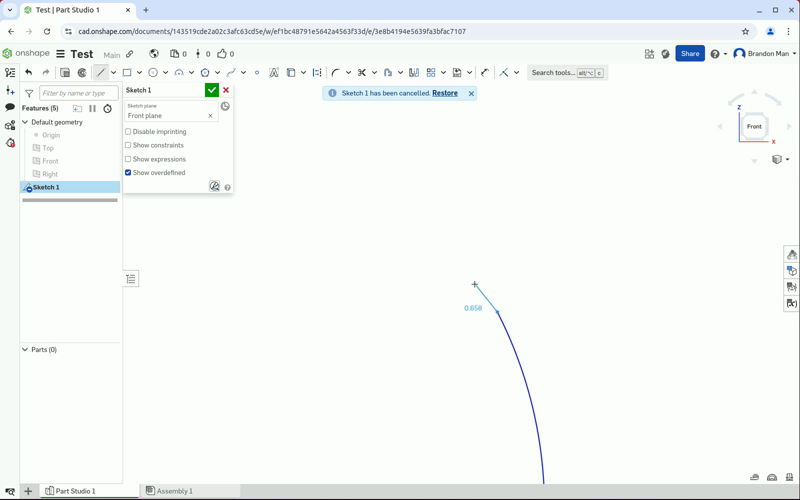
click(474, 283)
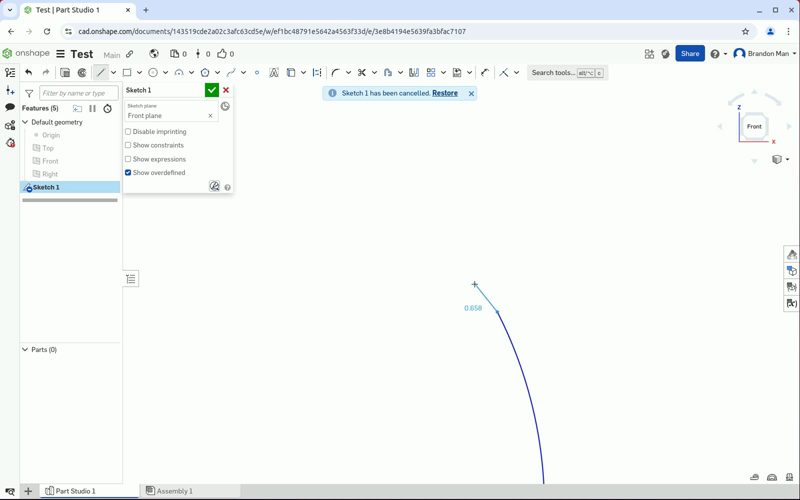
scroll(-6)
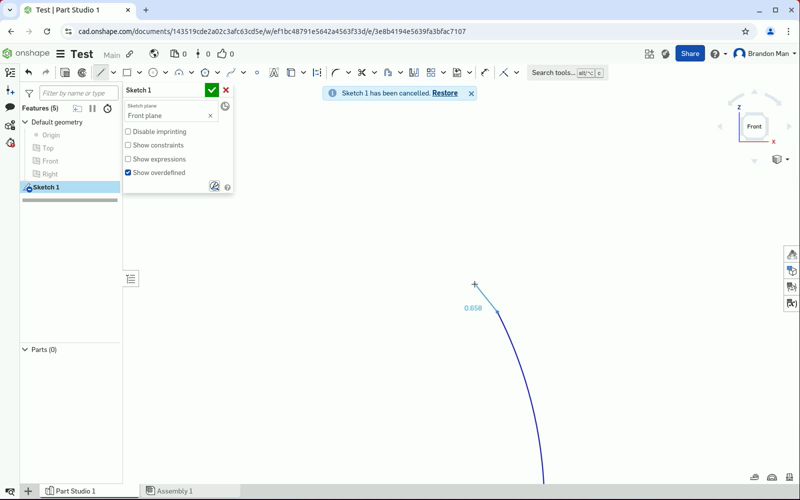
scroll(-6)
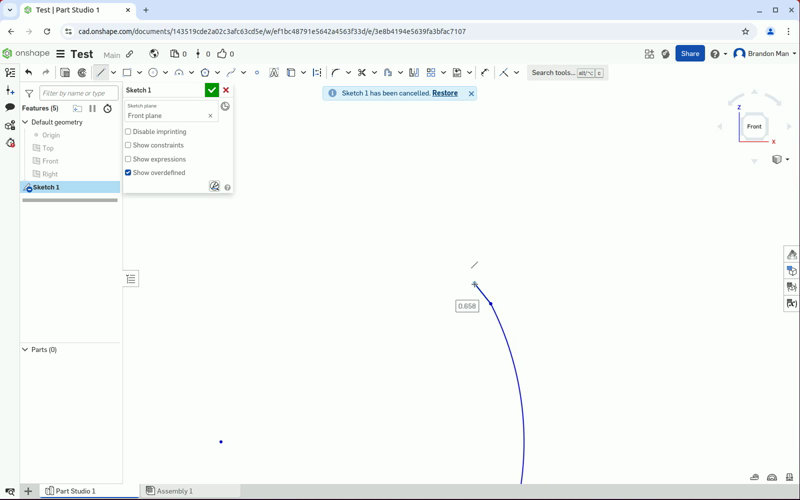
scroll(-6)
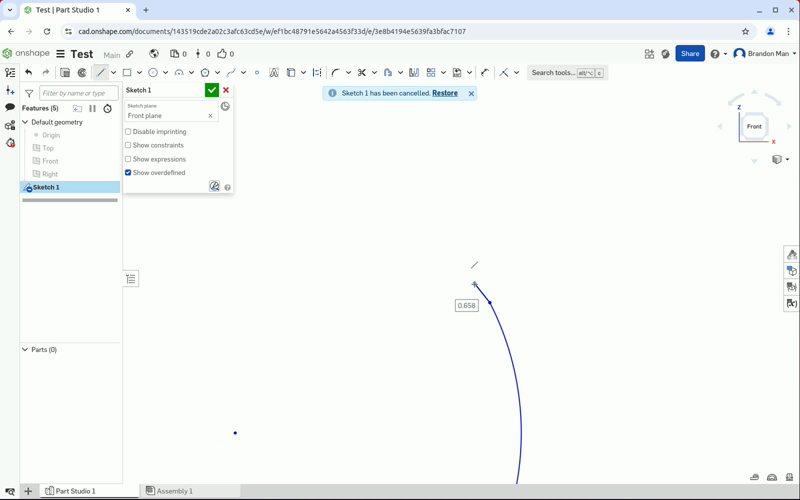
scroll(-6)
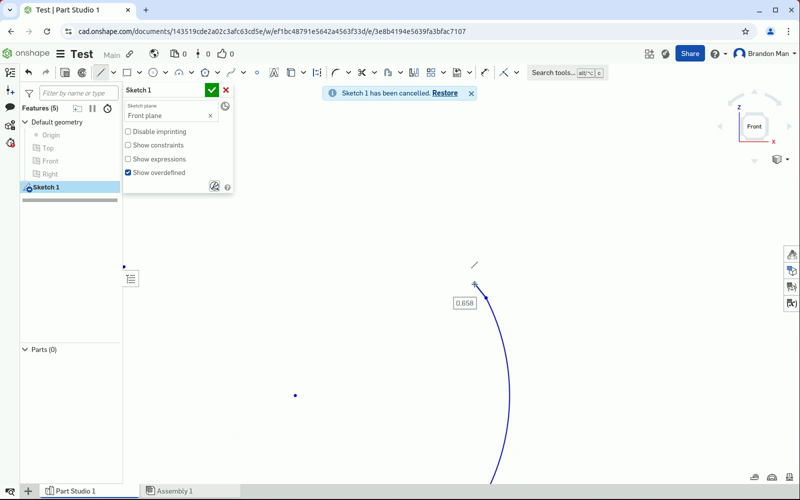
scroll(-6)
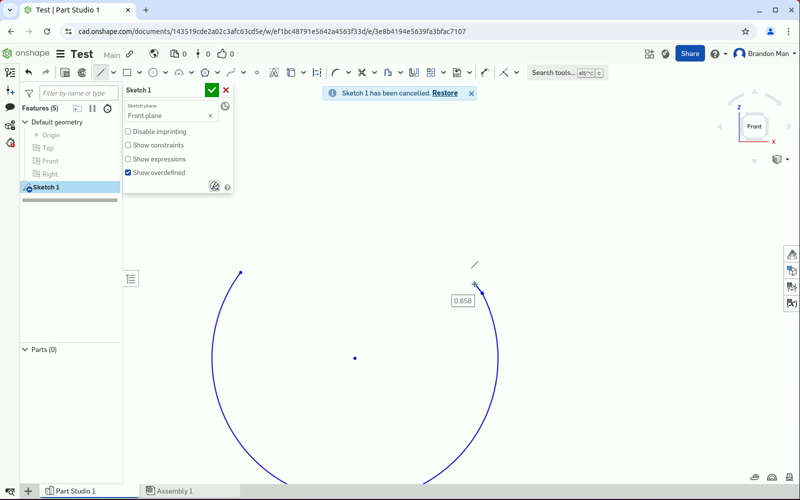
scroll(-6)
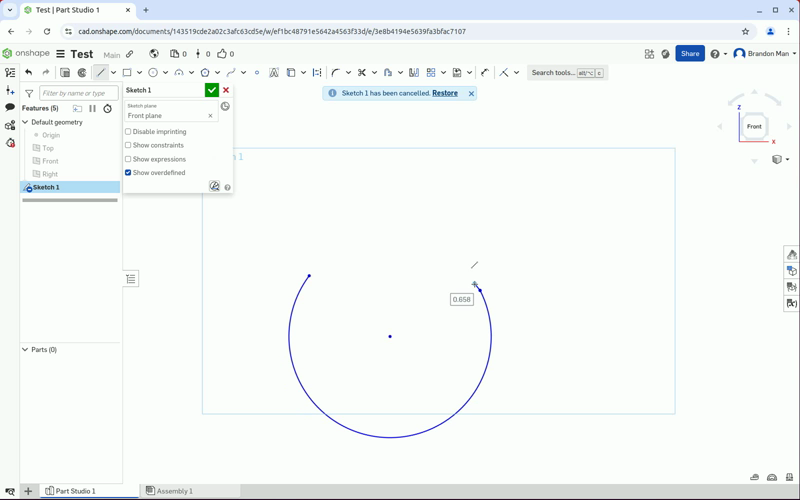
scroll(-6)
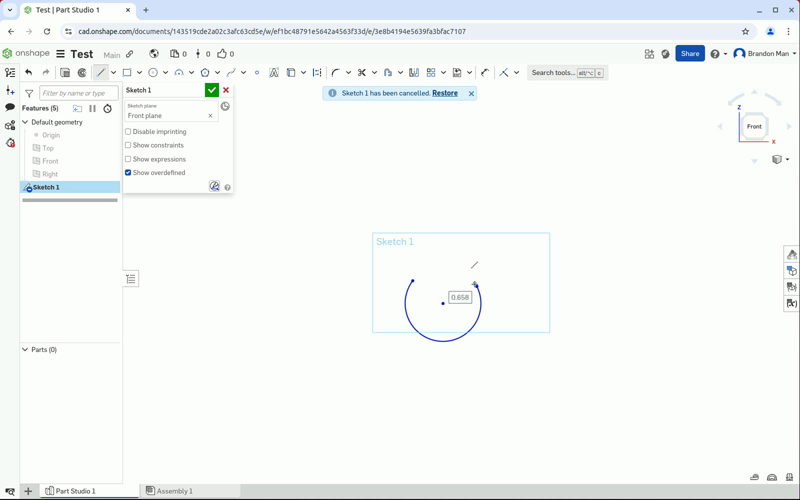
key_up(shift)
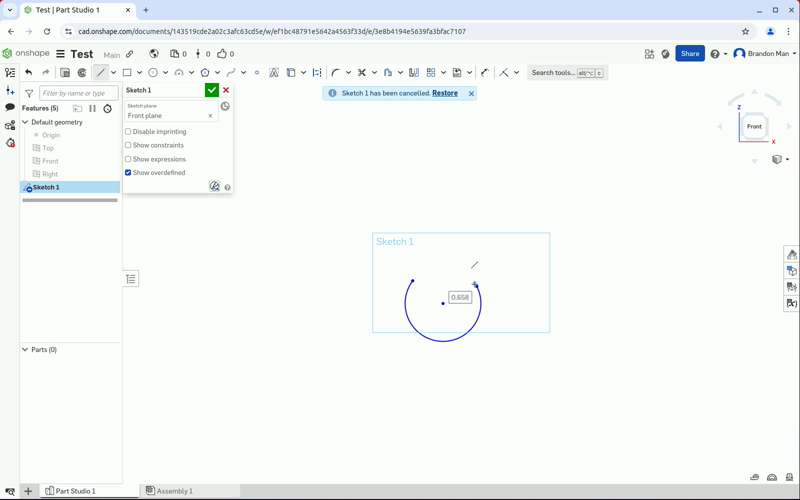
key_down(shift)
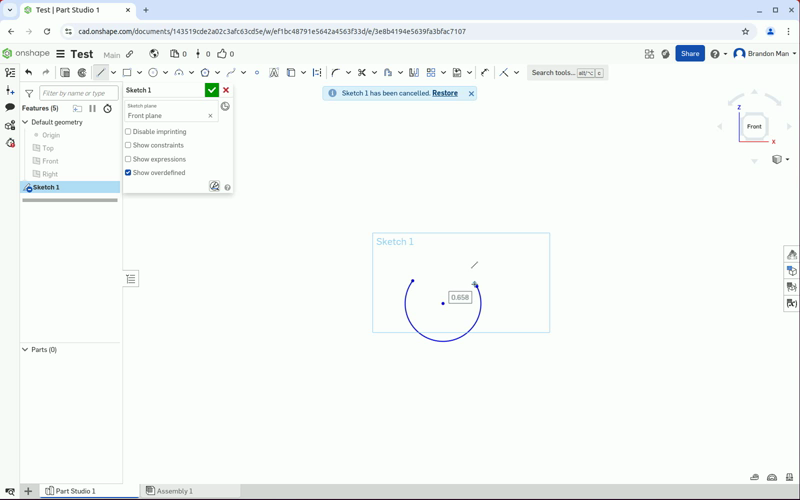
mouse_move(504, 283)
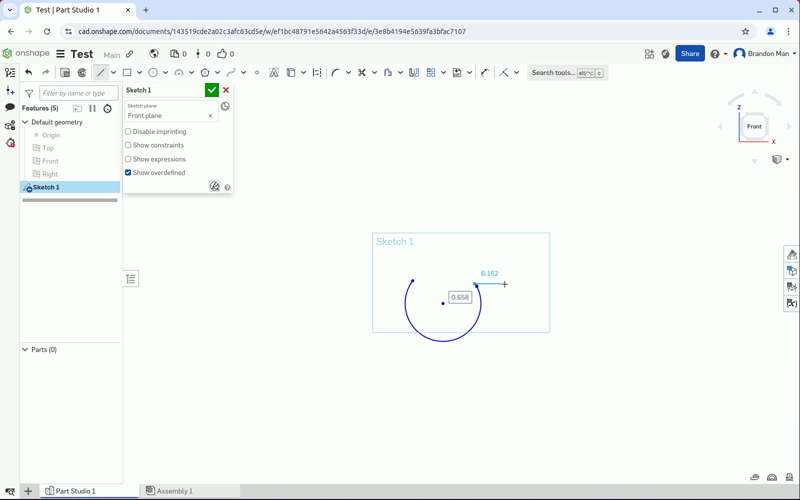
mouse_move(519, 283)
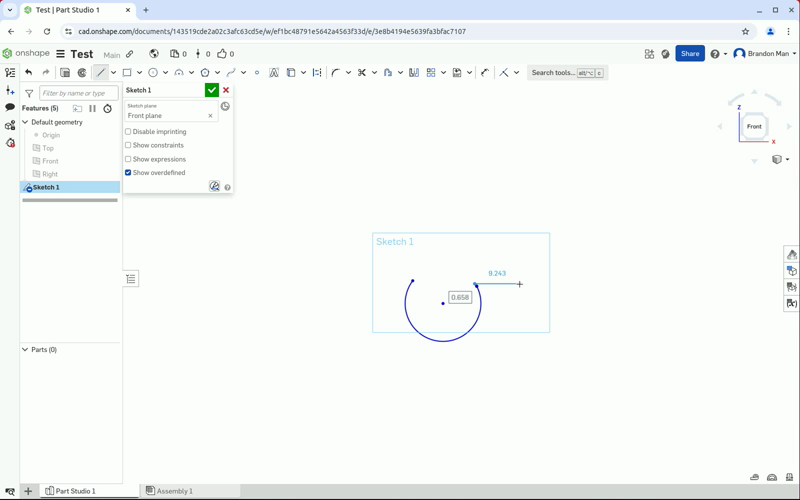
click(519, 283)
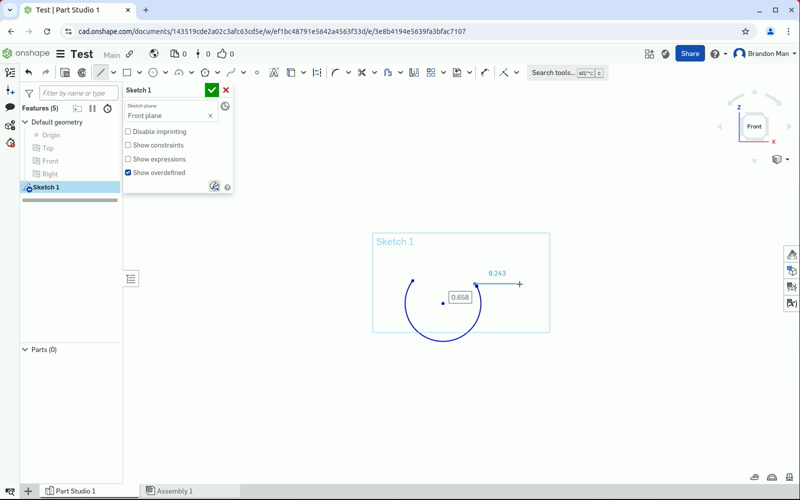
key_up(shift)
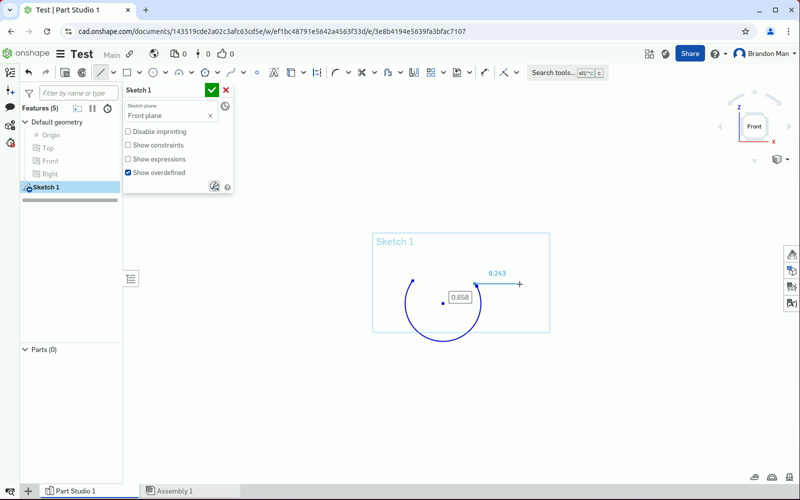
key_down(shift)
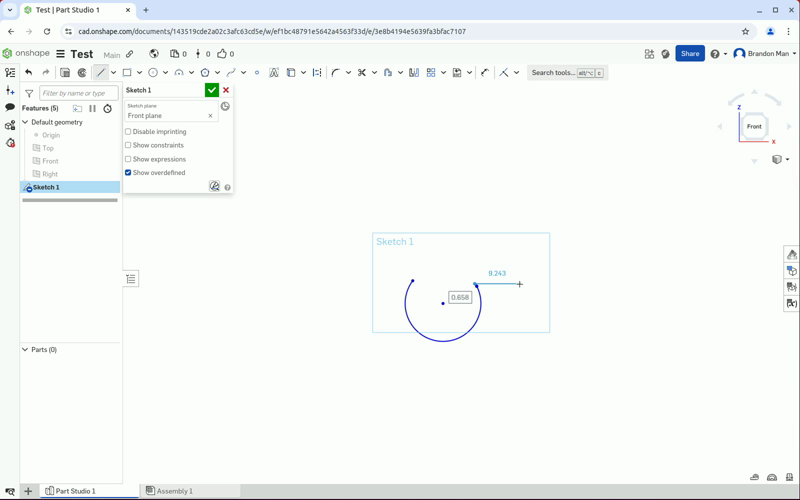
mouse_move(549, 283)
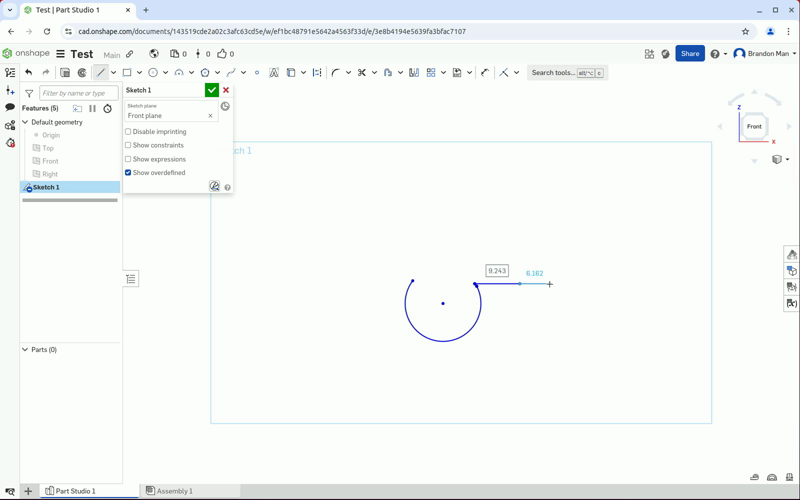
mouse_move(519, 274)
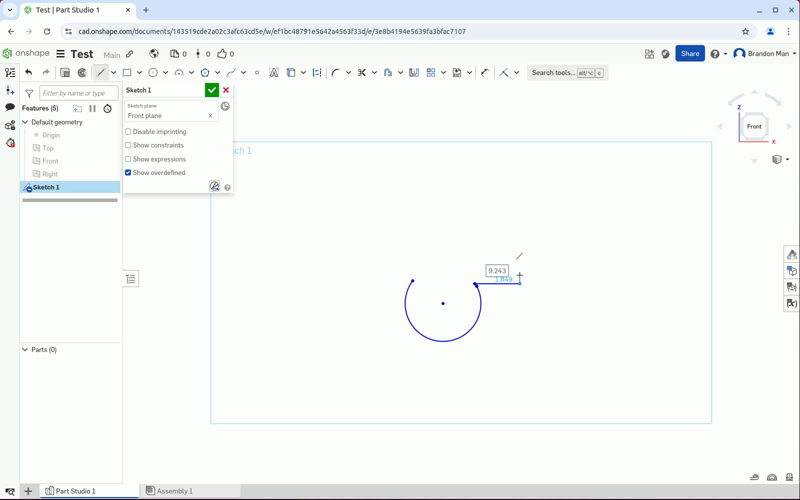
click(519, 274)
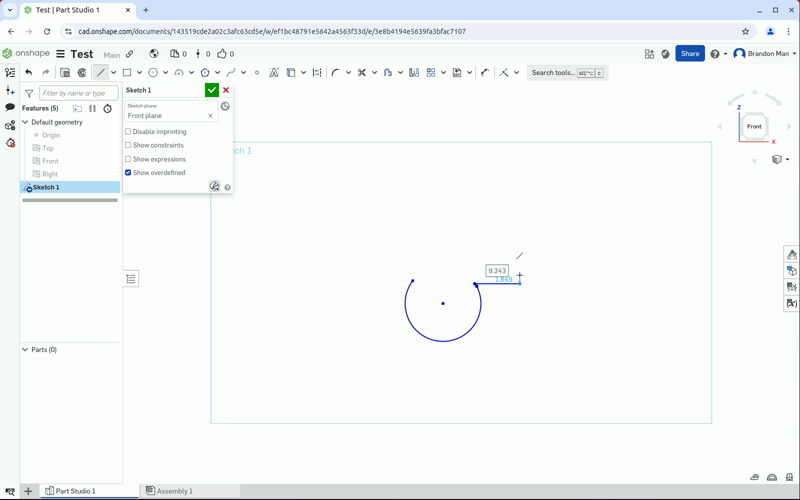
key_up(shift)
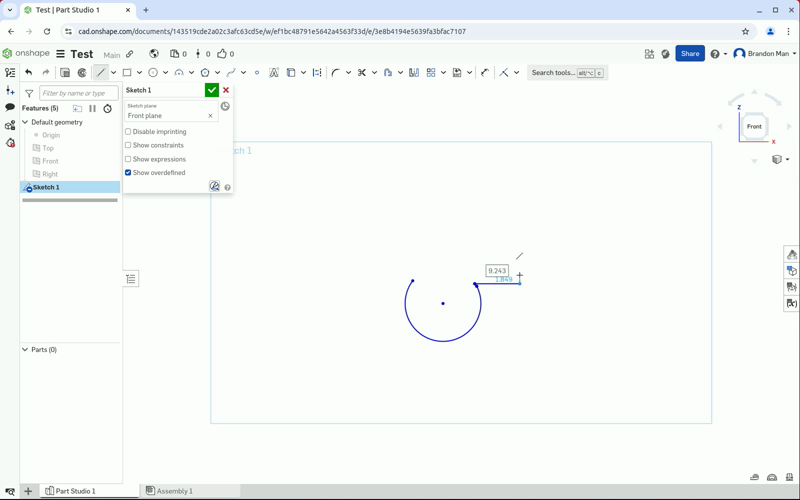
key_down(shift)
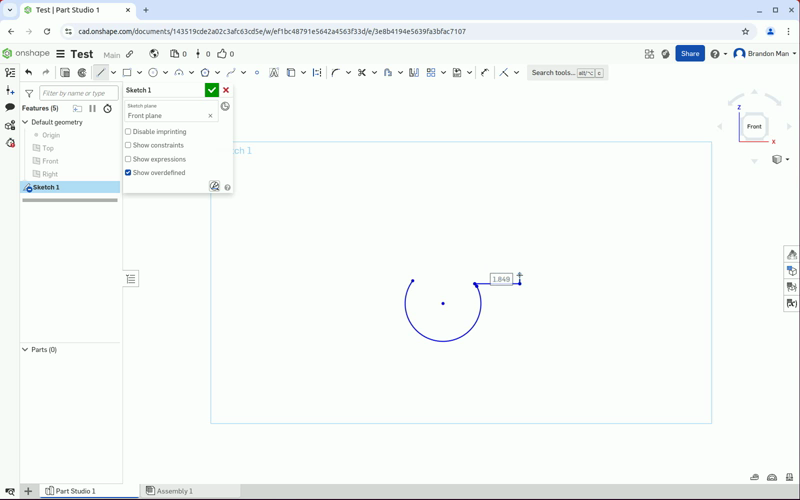
mouse_move(549, 274)
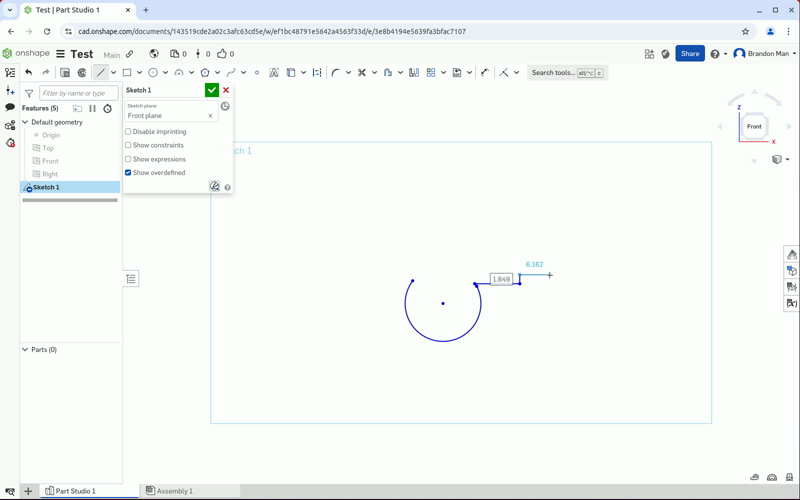
mouse_move(461, 274)
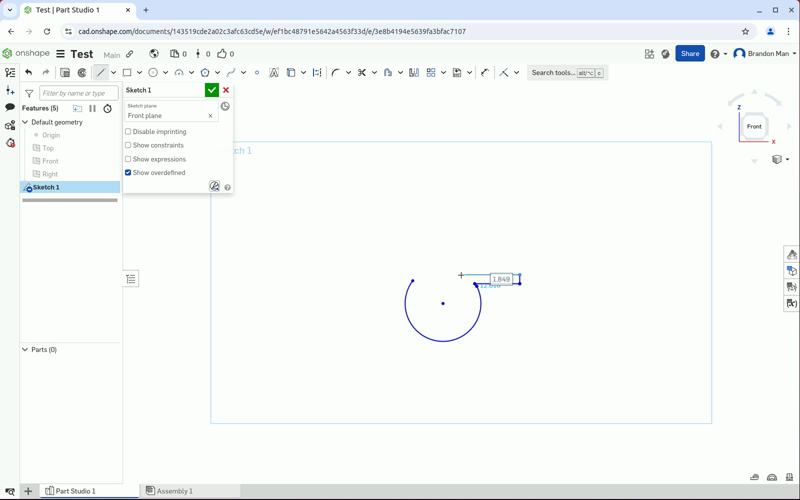
click(461, 274)
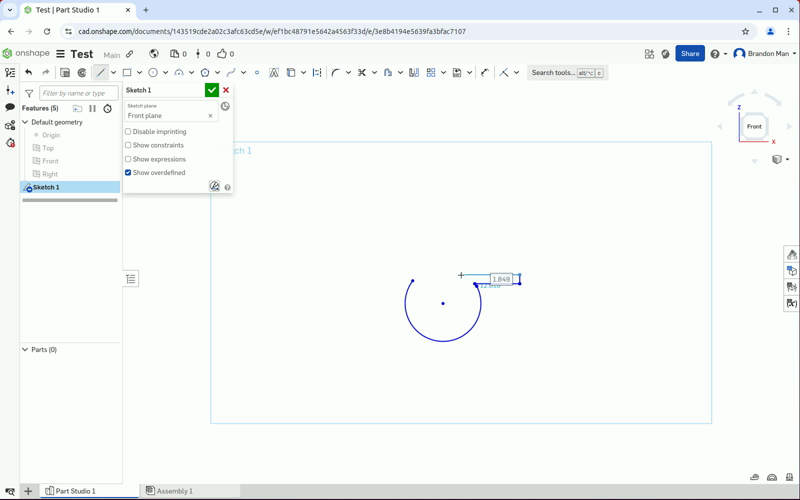
key_up(shift)
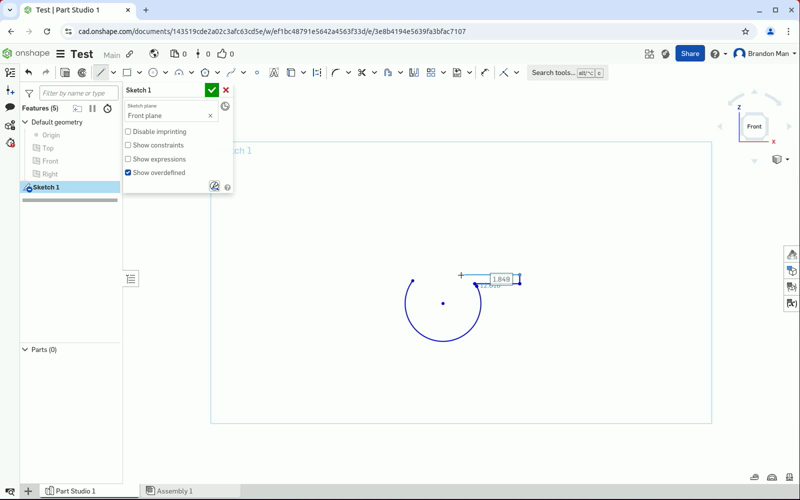
key_down(shift)
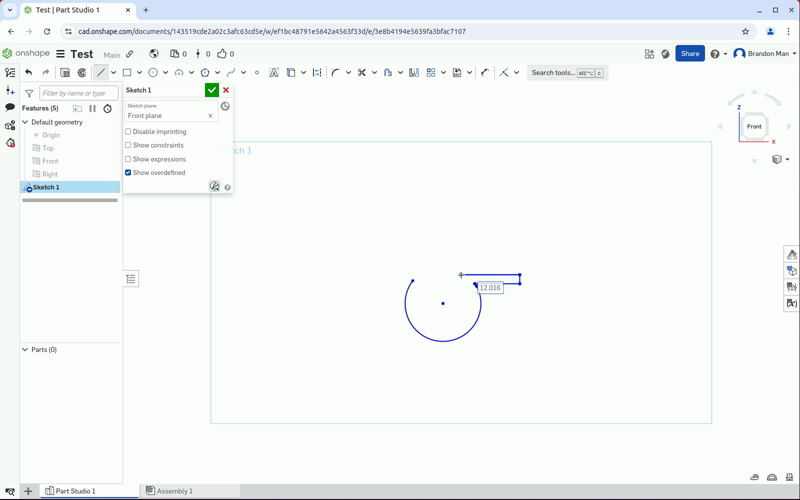
mouse_move(491, 274)
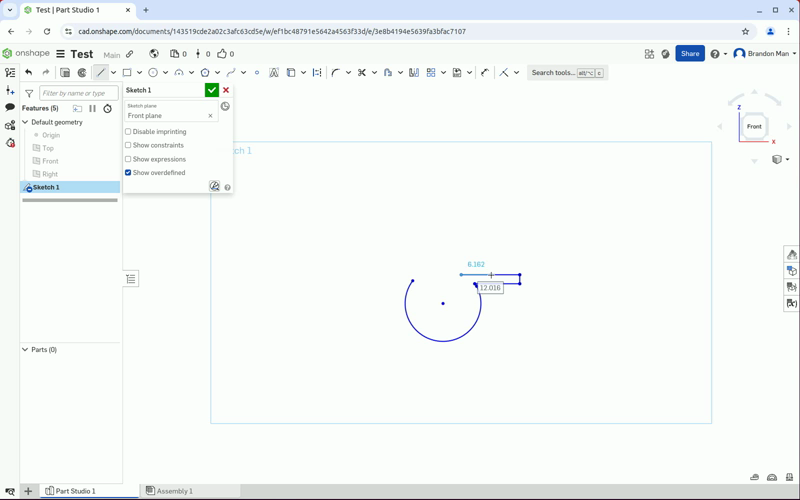
mouse_move(461, 283)
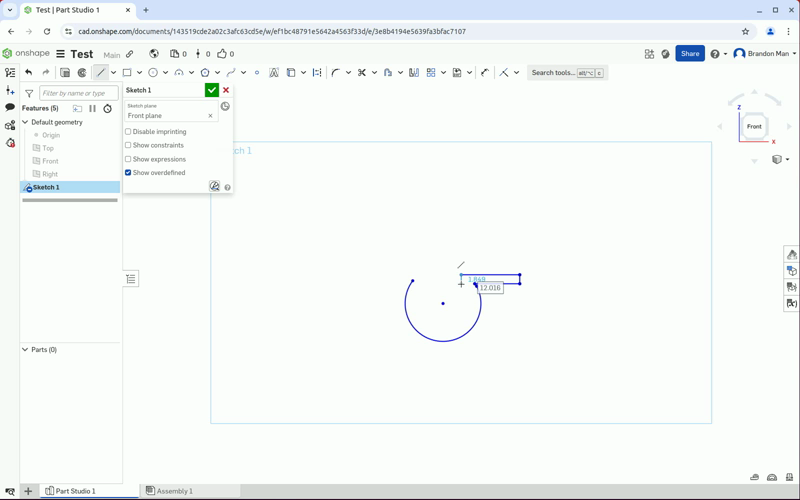
click(461, 283)
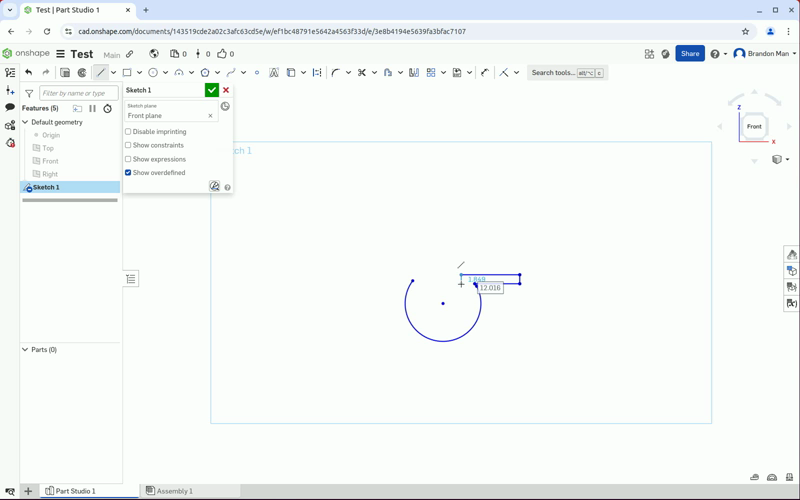
key_up(shift)
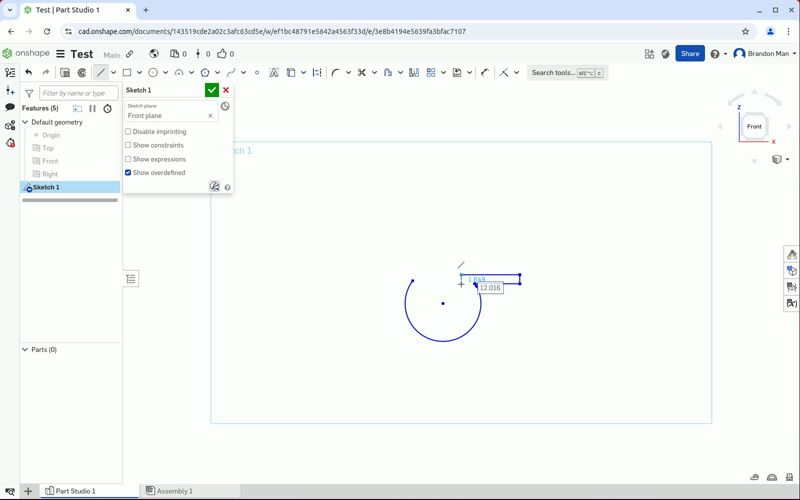
key_down(shift)
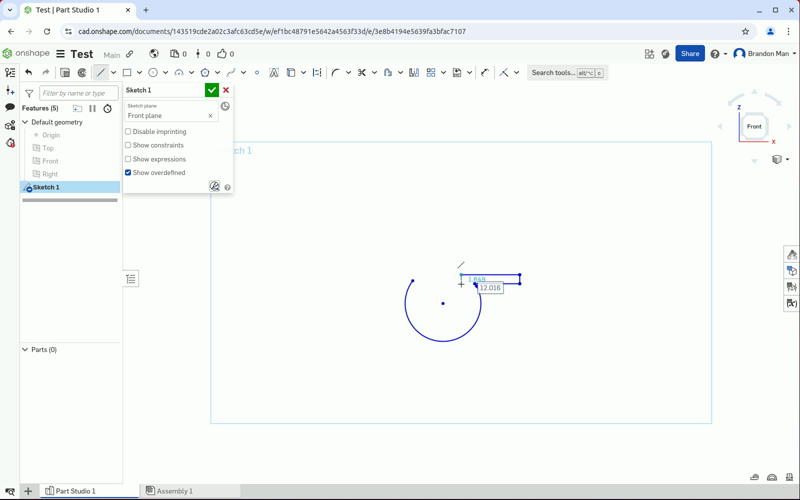
mouse_move(491, 283)
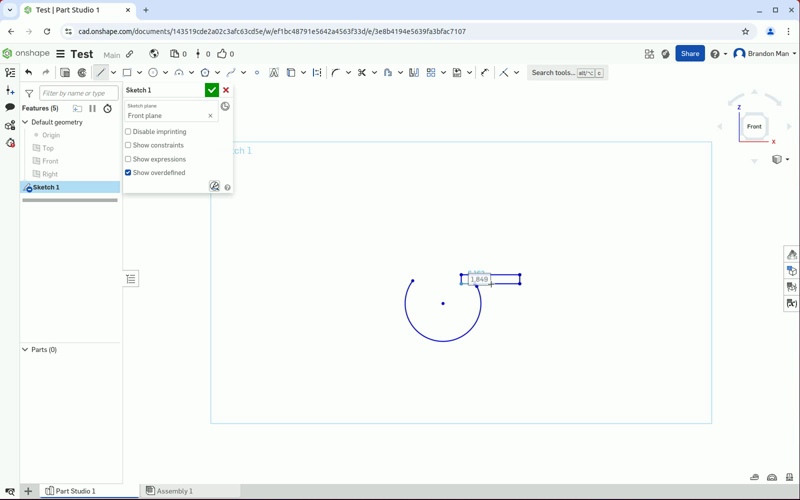
mouse_move(474, 304)
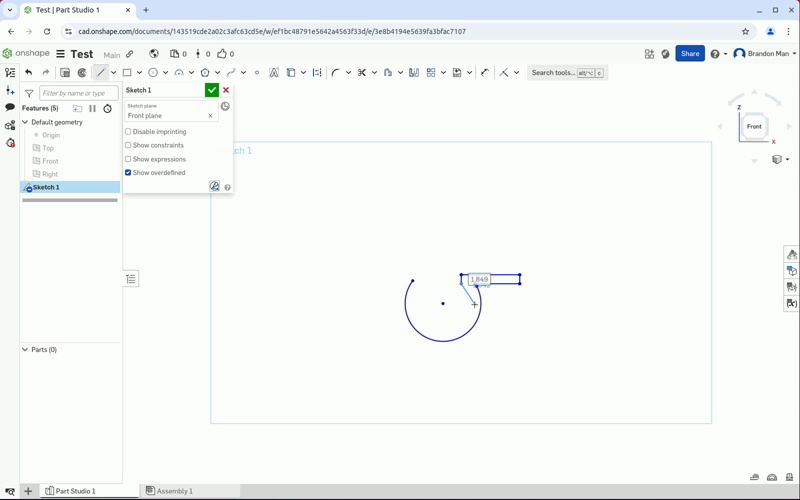
click(474, 304)
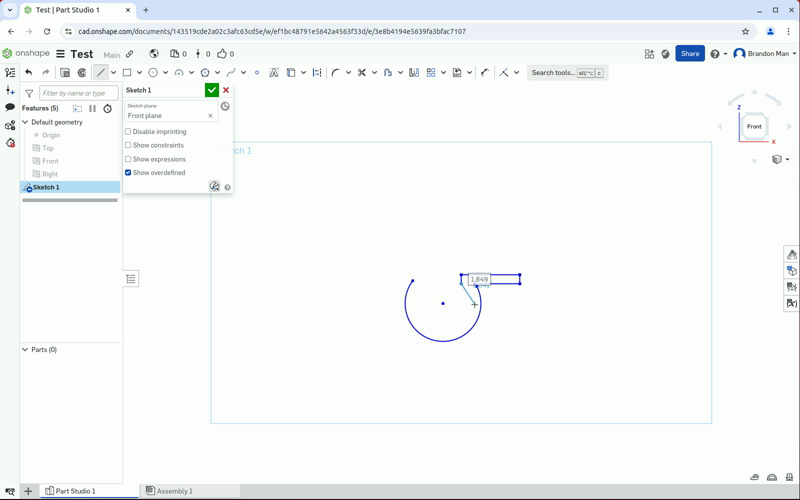
key_up(shift)
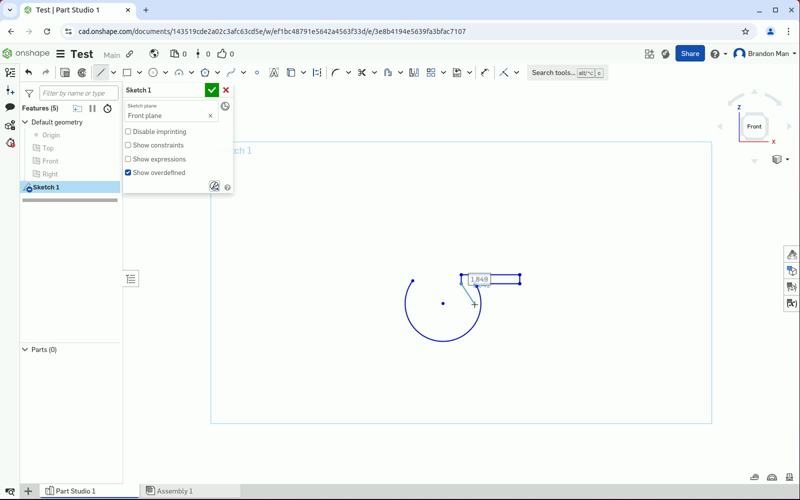
key(esc)
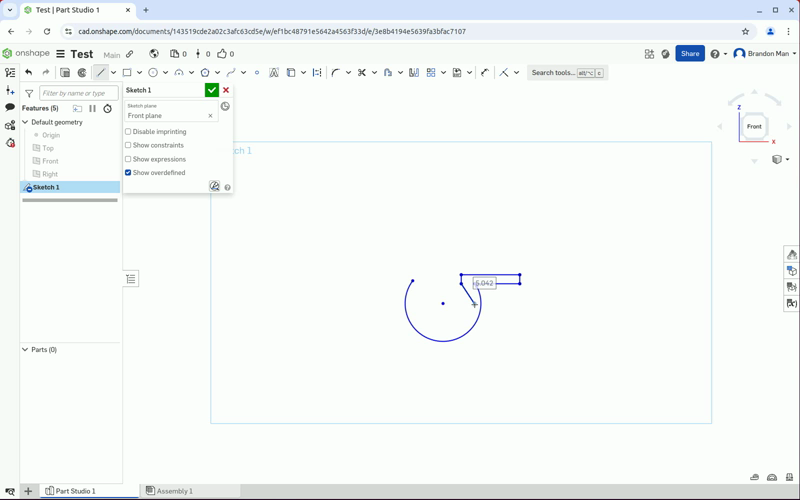
key(a)
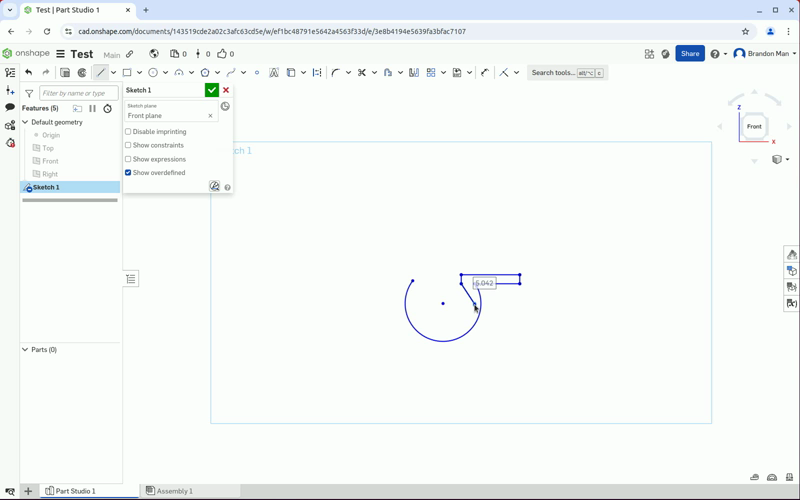
mouse_move(474, 304)
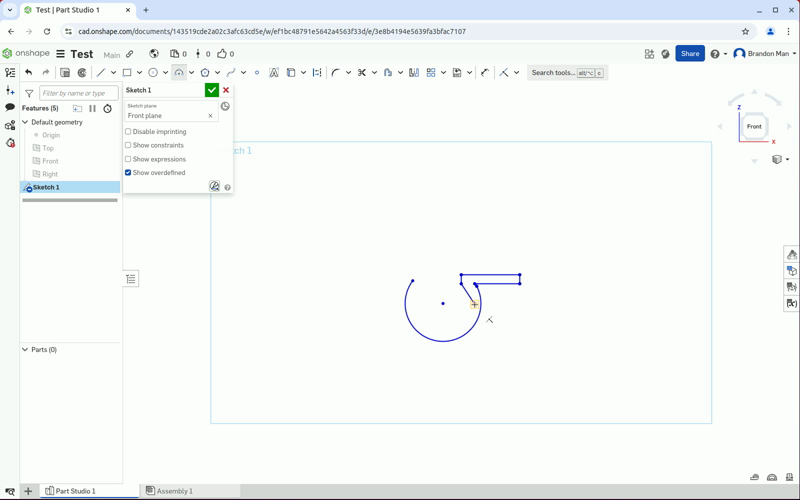
click(474, 304)
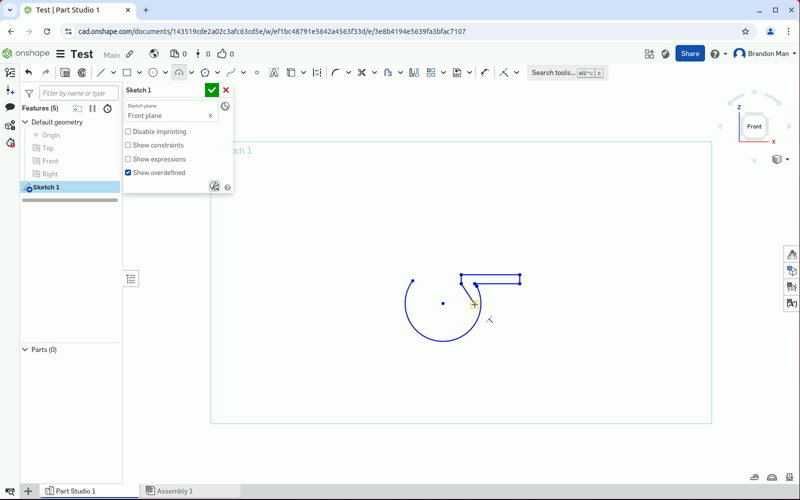
key_down(shift)
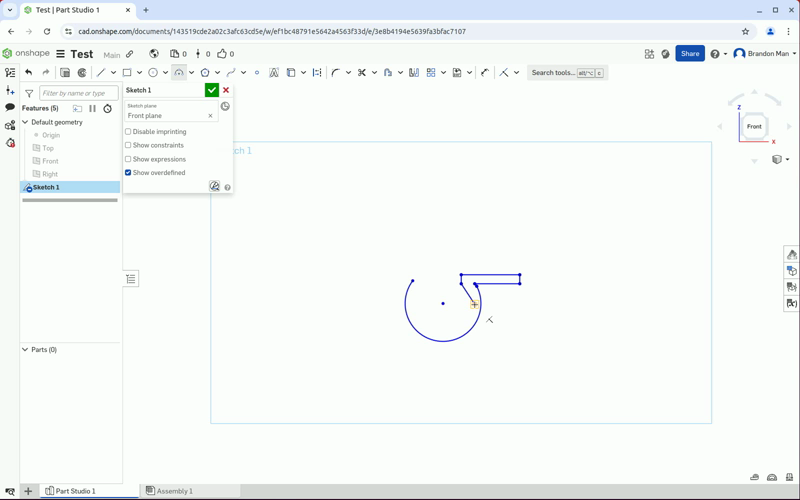
mouse_move(418, 283)
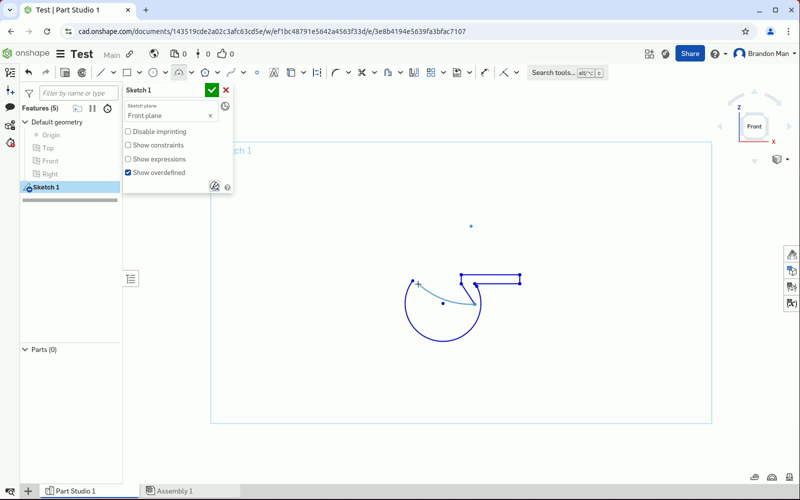
click(418, 283)
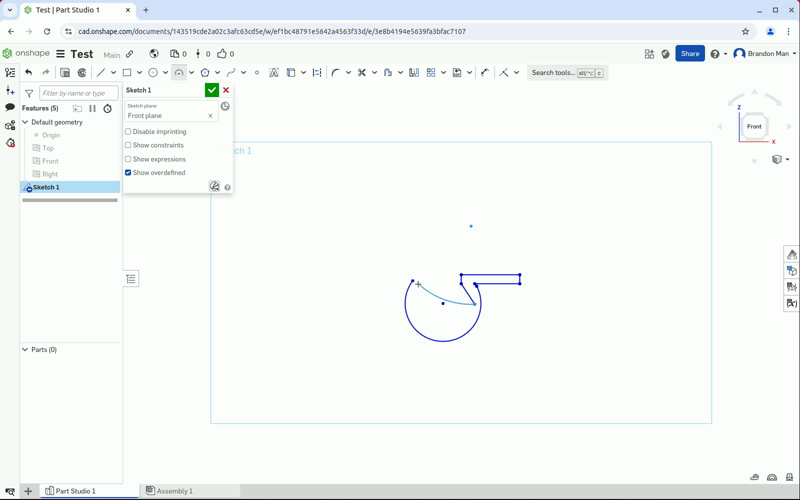
mouse_move(431, 334)
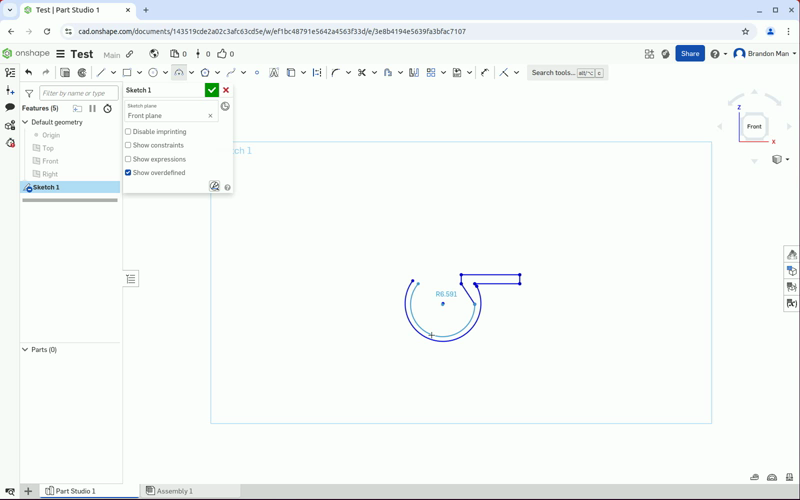
click(431, 334)
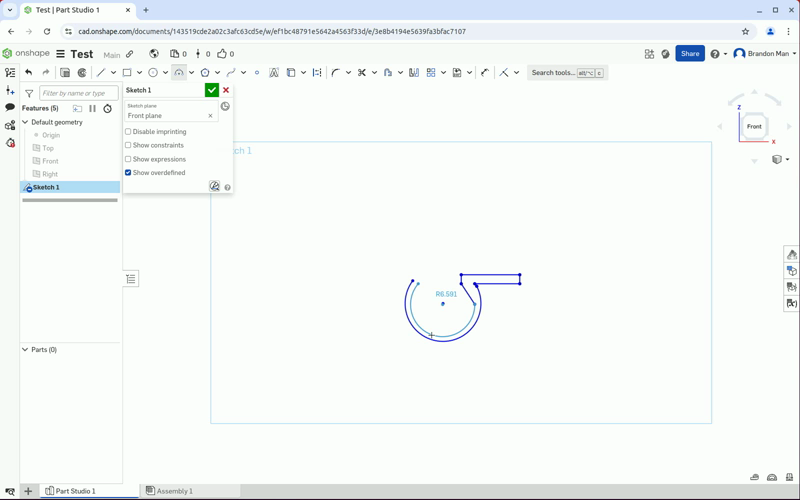
key_up(shift)
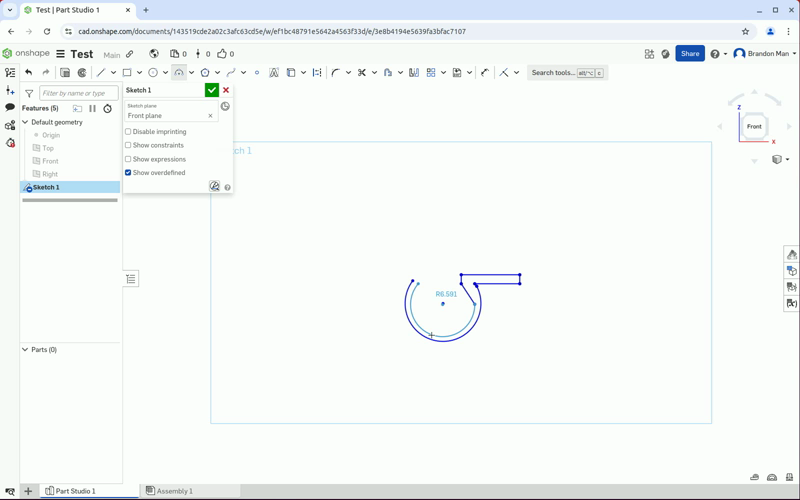
key(esc)
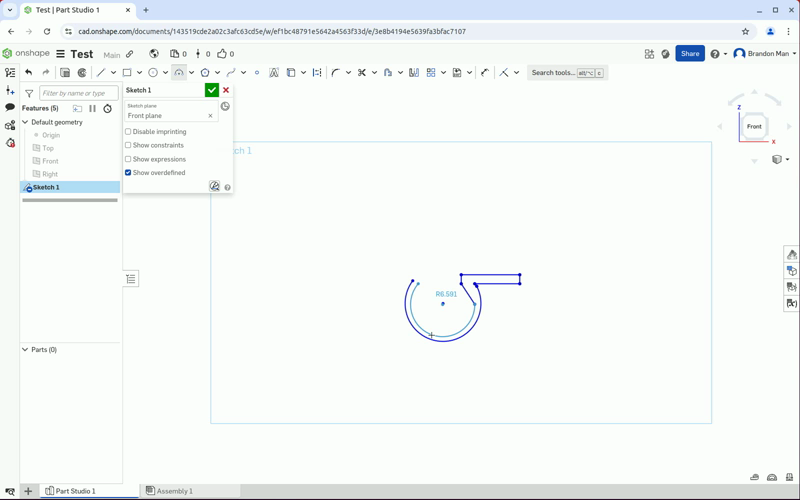
key(l)
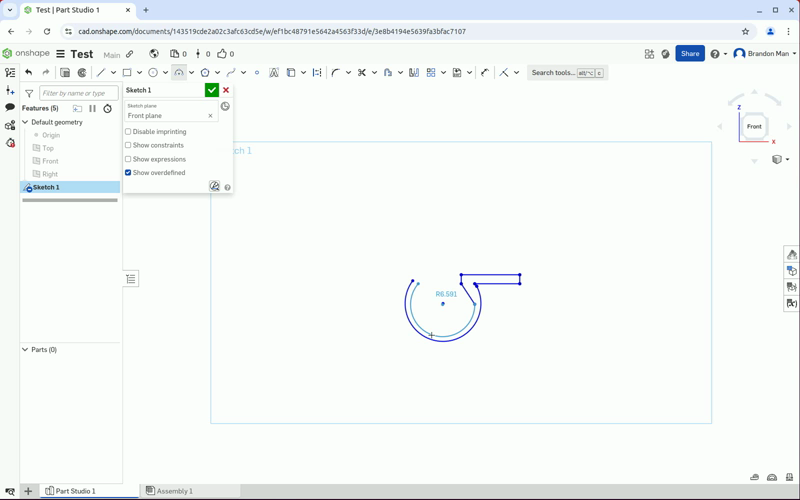
mouse_move(418, 283)
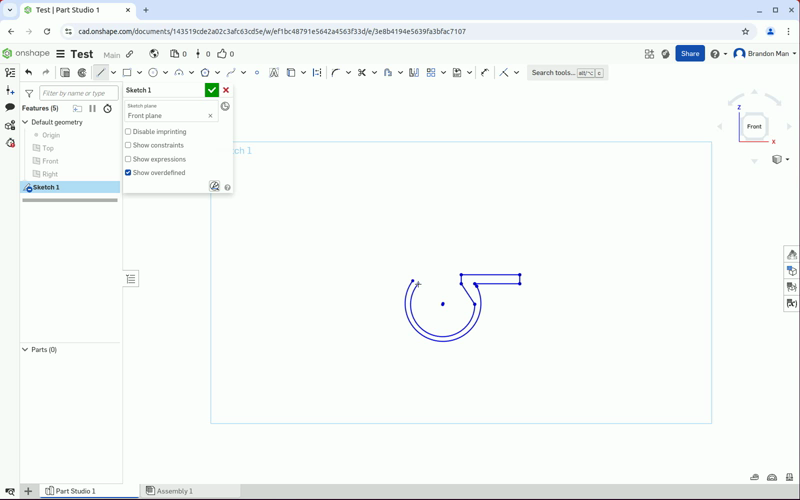
click(418, 283)
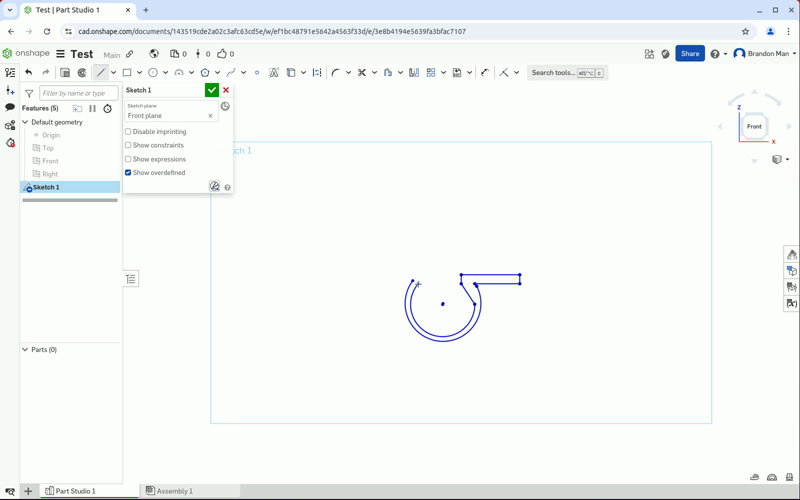
key_down(shift)
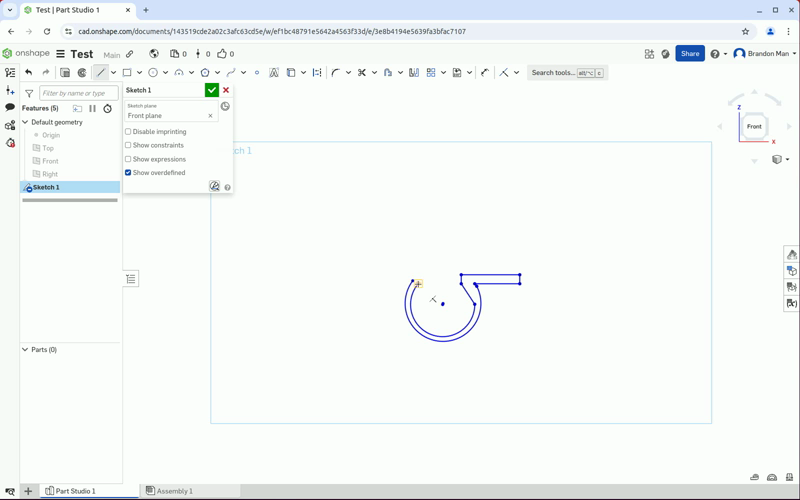
mouse_move(448, 283)
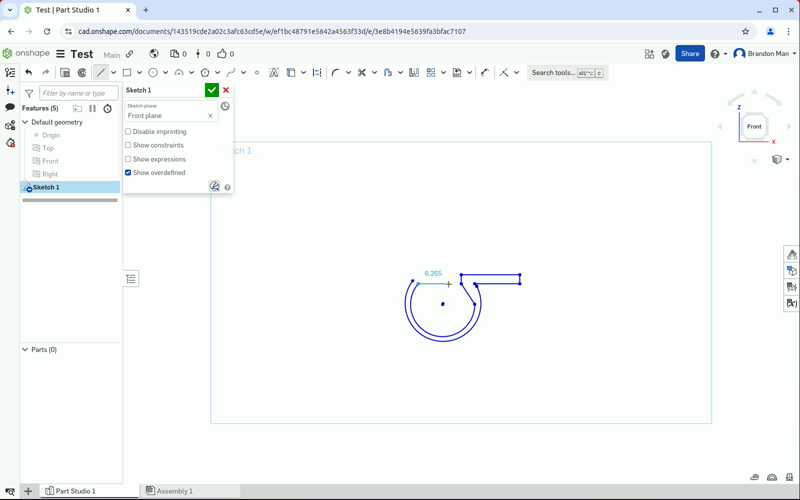
mouse_move(418, 280)
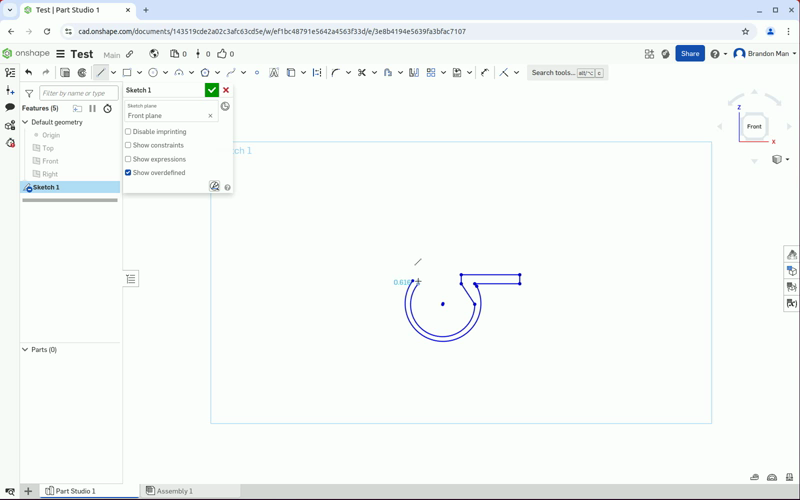
scroll(6)
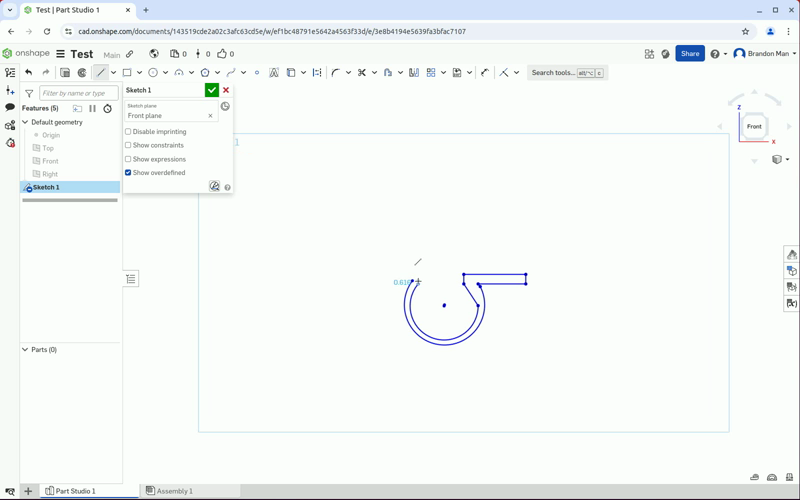
scroll(6)
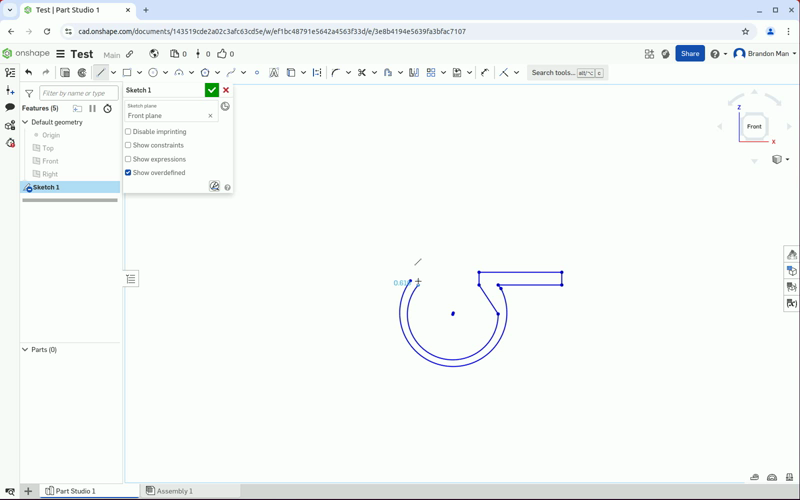
scroll(6)
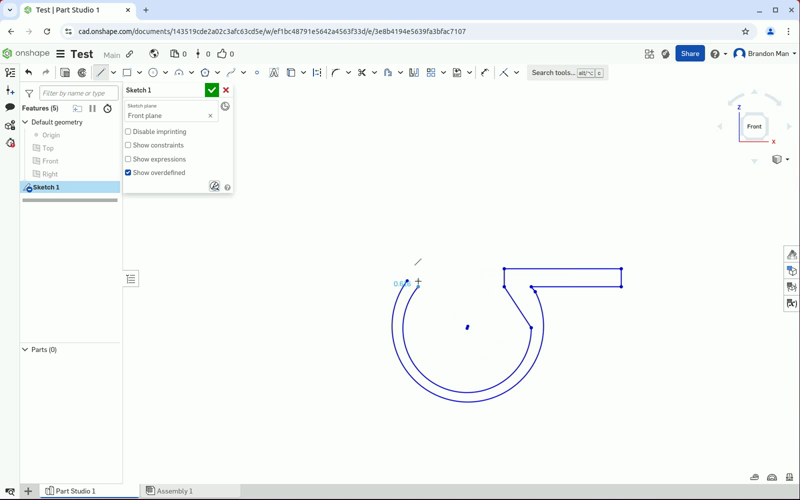
scroll(6)
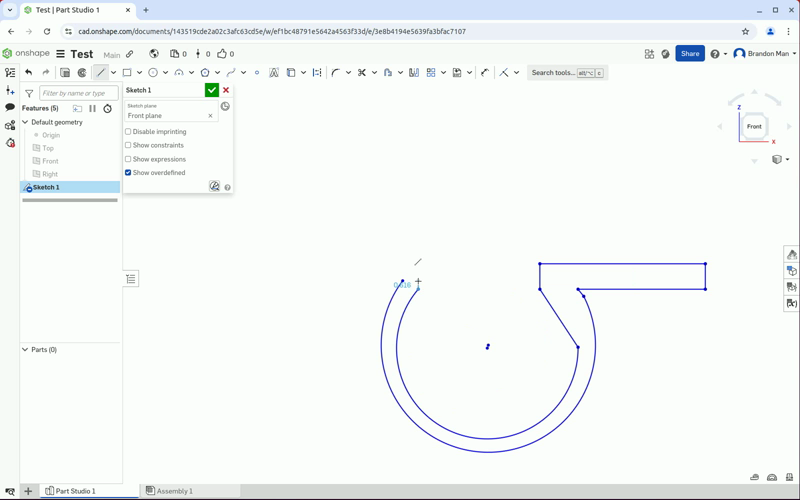
scroll(6)
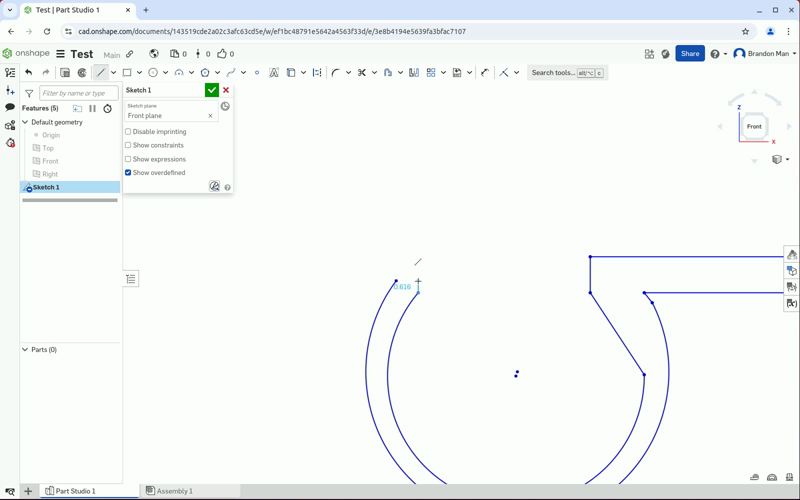
scroll(6)
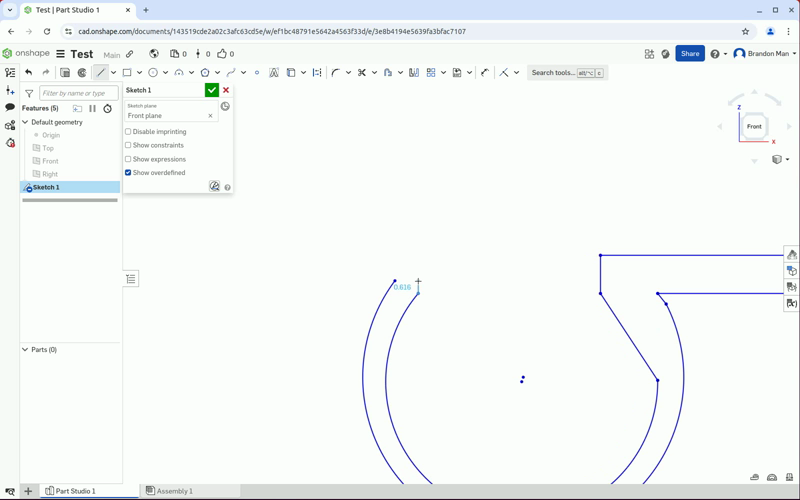
scroll(6)
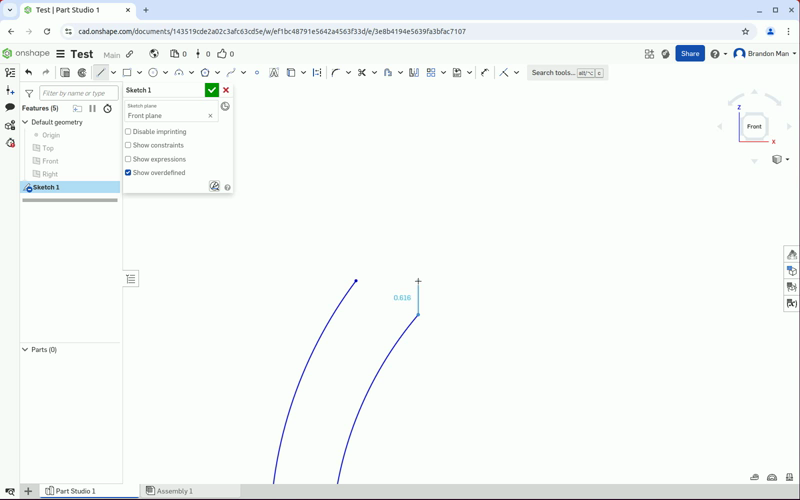
click(418, 280)
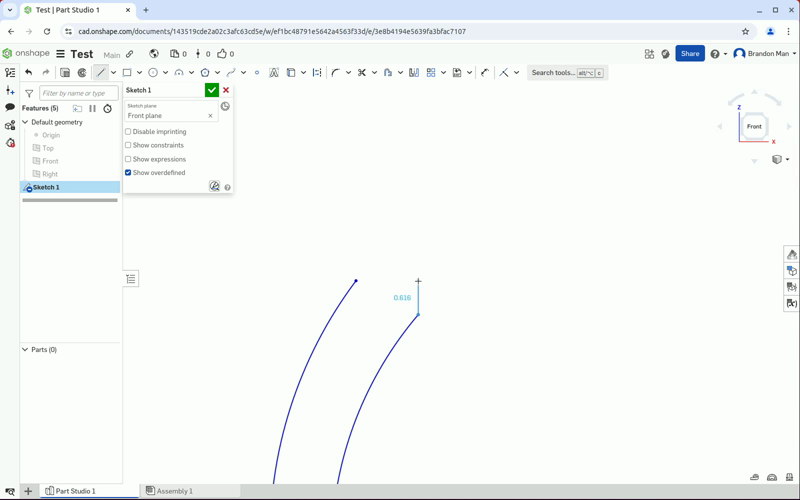
scroll(-6)
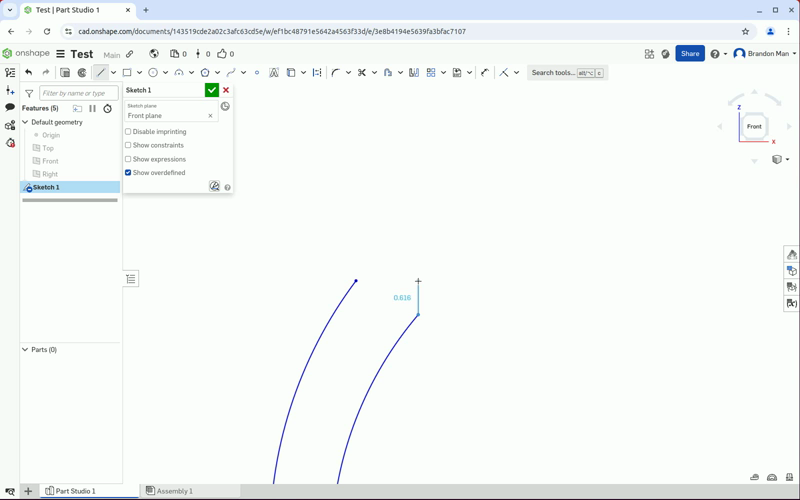
scroll(-6)
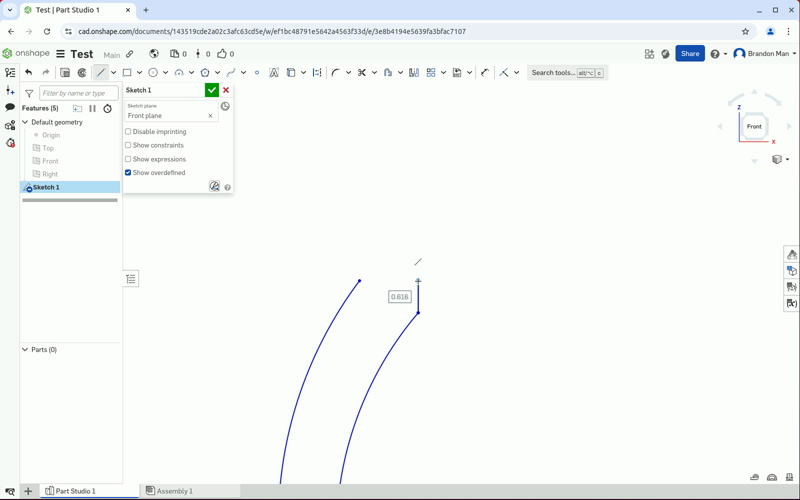
scroll(-6)
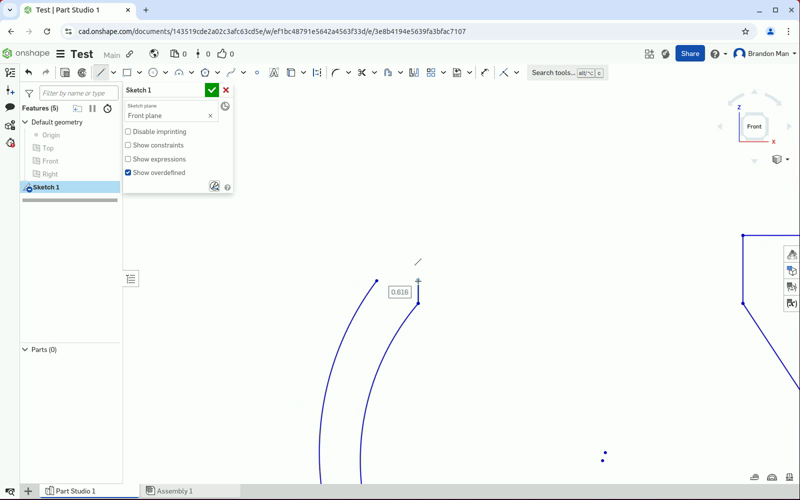
scroll(-6)
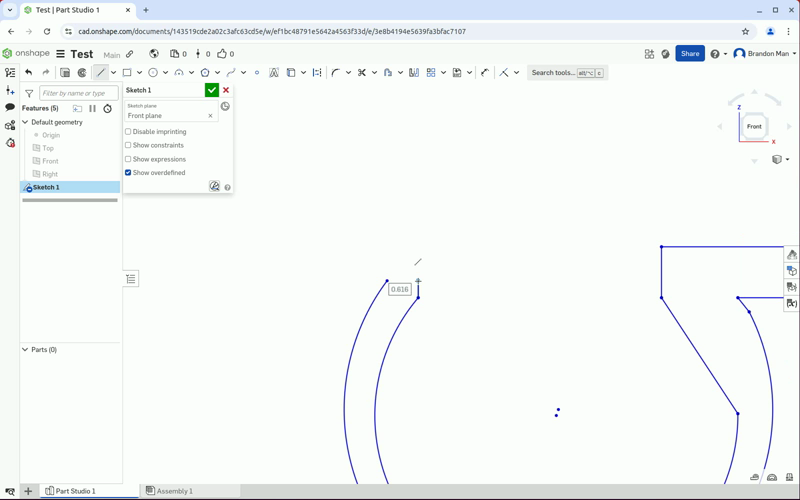
scroll(-6)
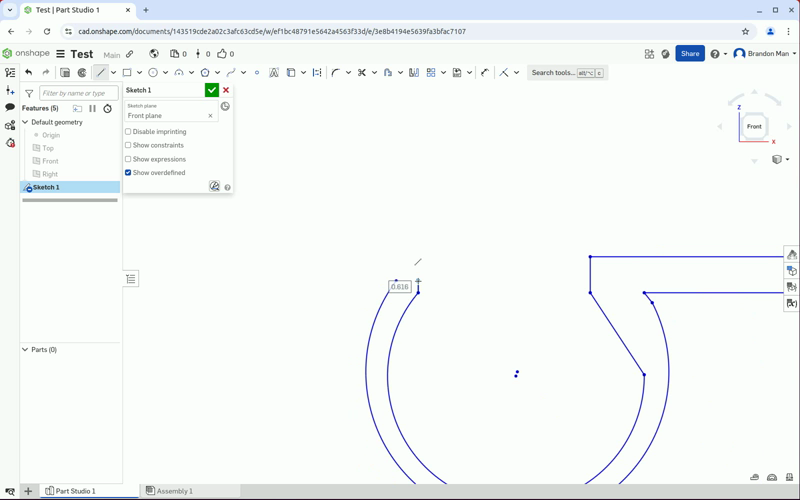
scroll(-6)
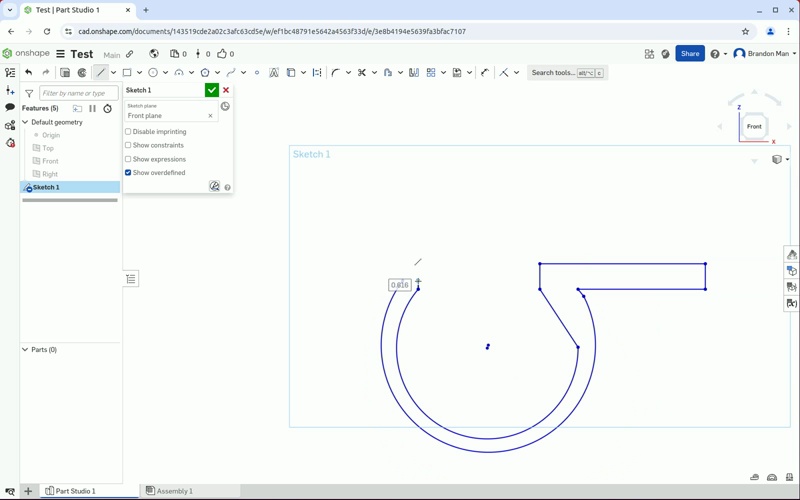
scroll(-6)
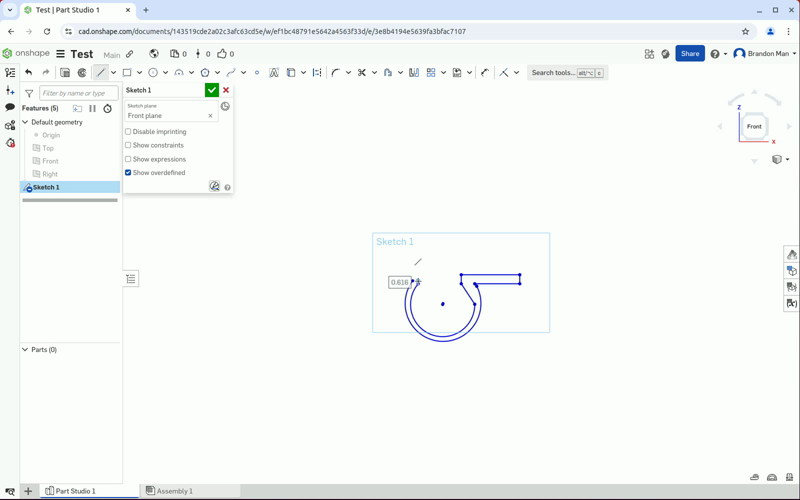
key_up(shift)
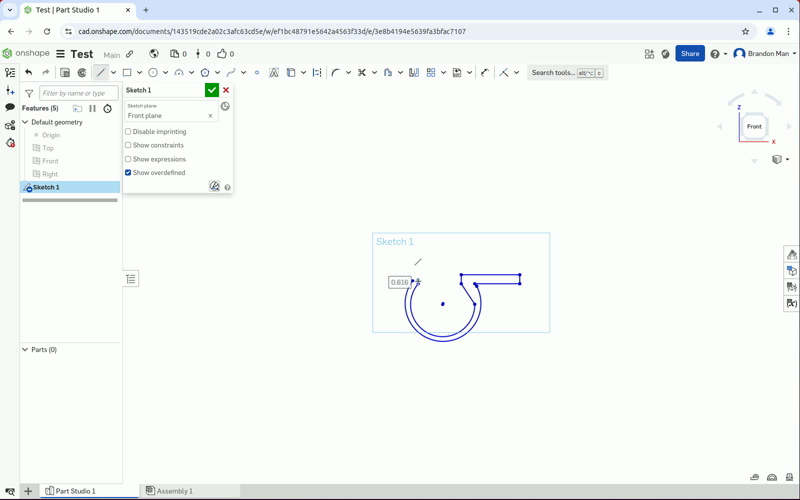
mouse_move(448, 280)
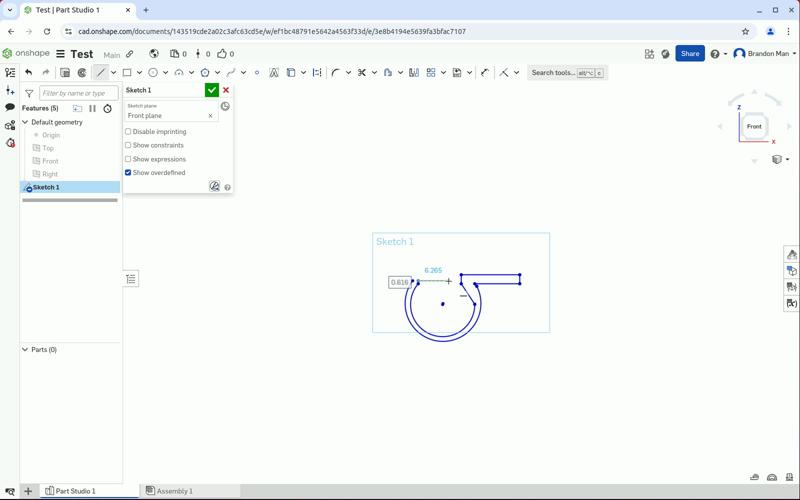
key_down(shift)
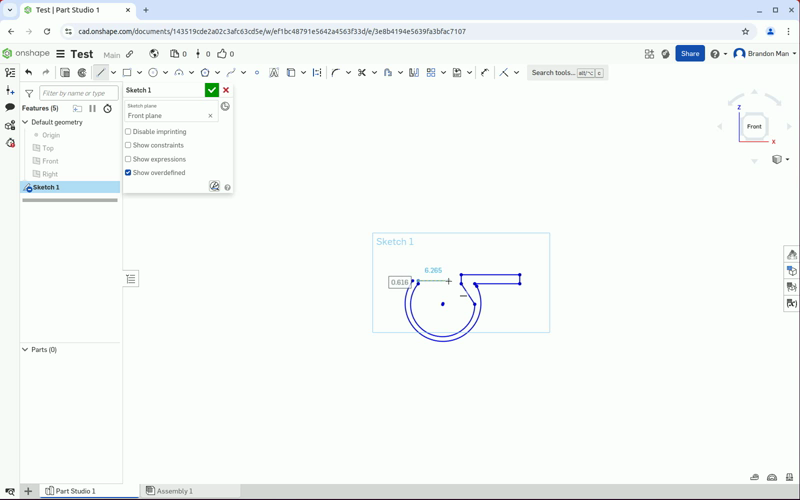
mouse_move(412, 280)
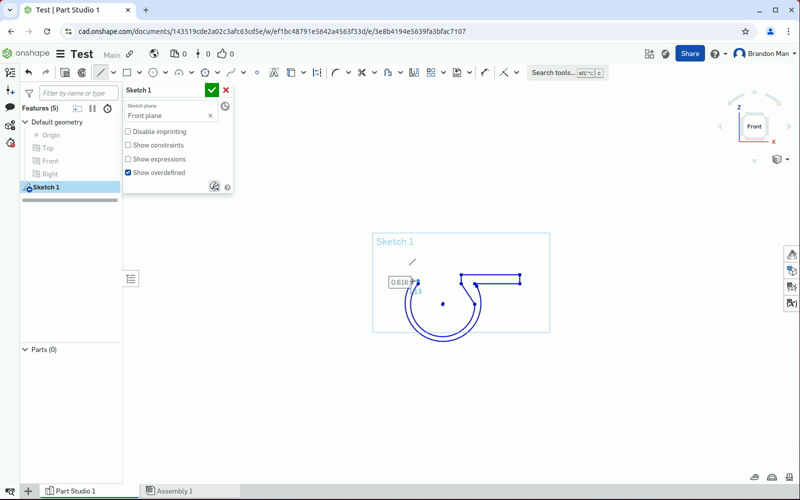
scroll(6)
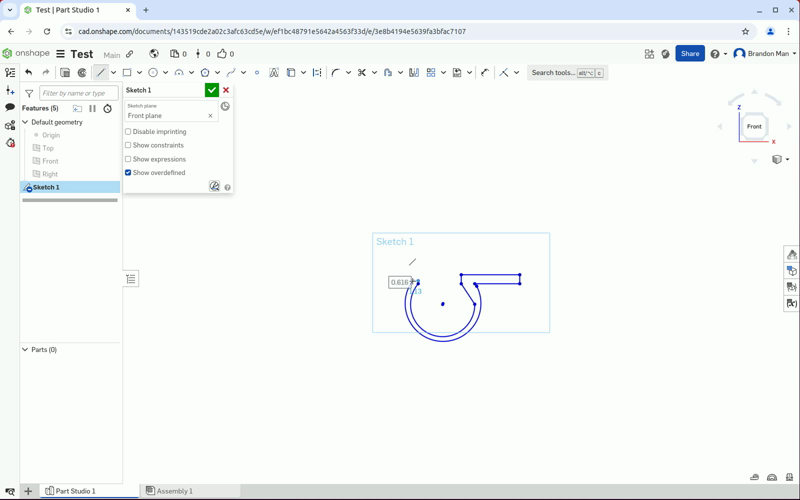
scroll(6)
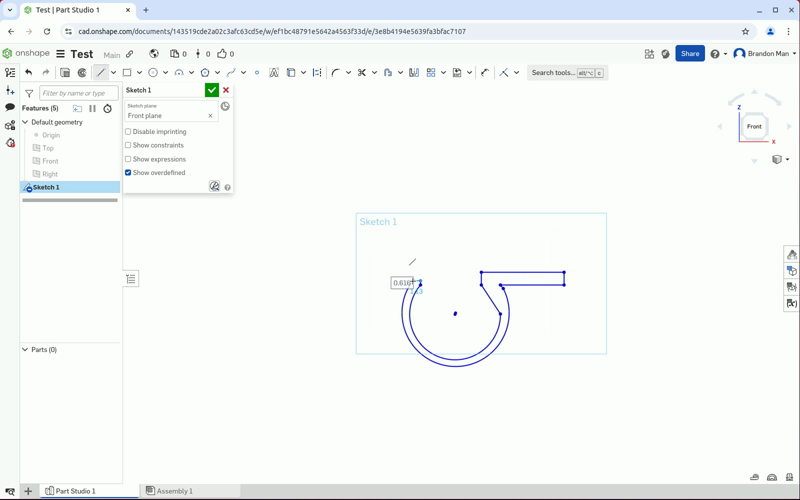
scroll(6)
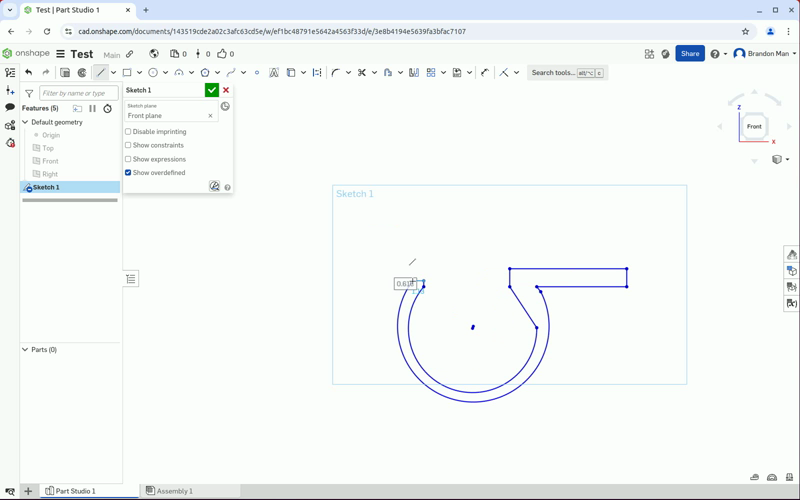
scroll(6)
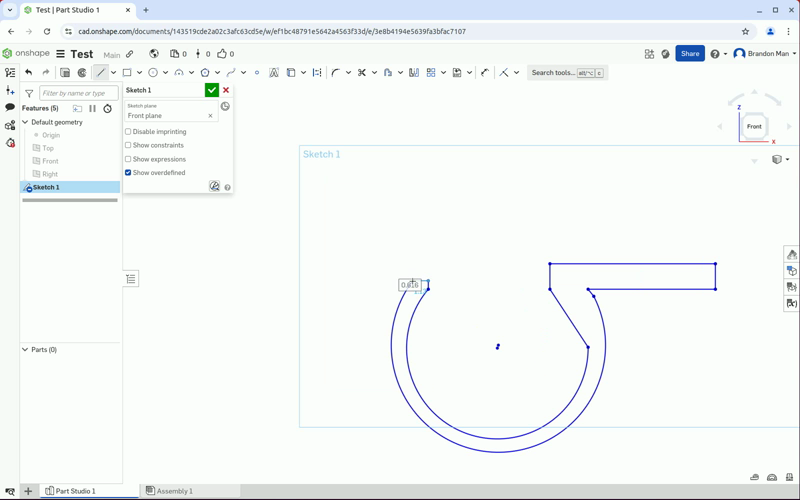
scroll(6)
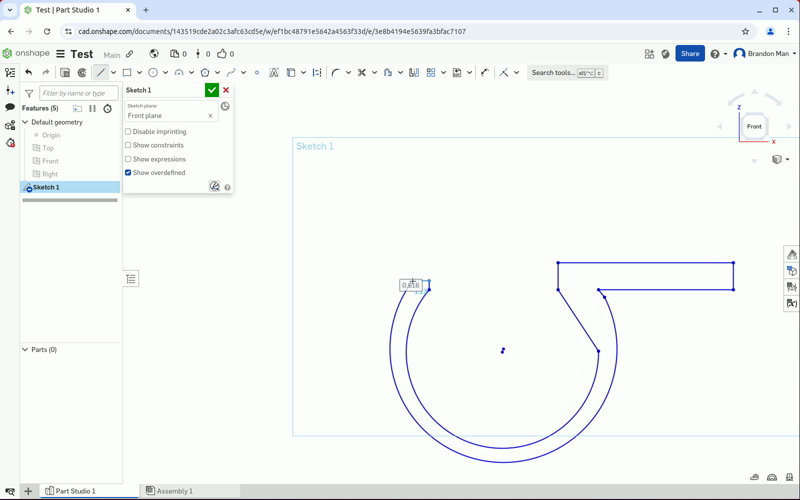
scroll(6)
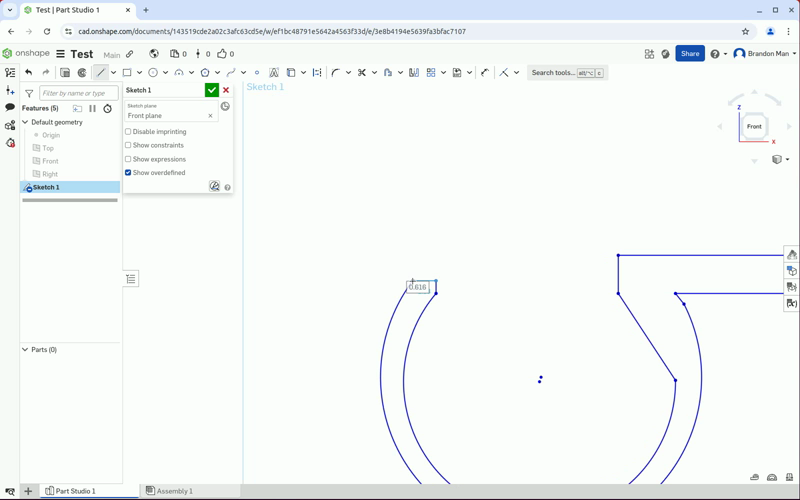
scroll(6)
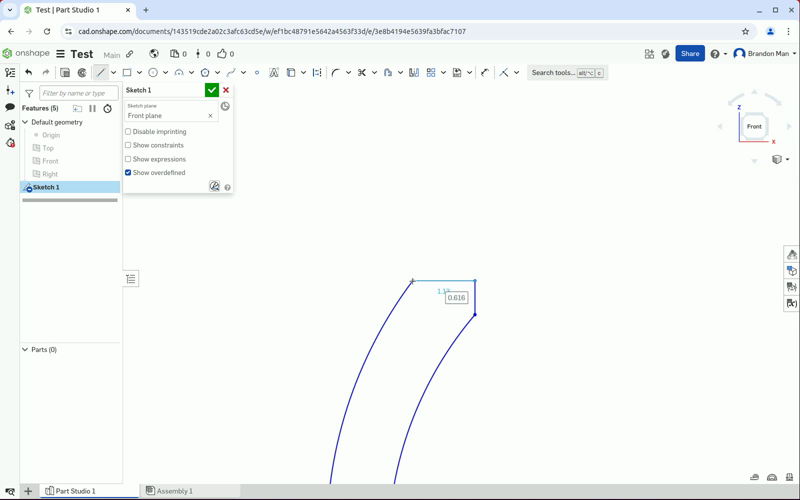
key_up(shift)
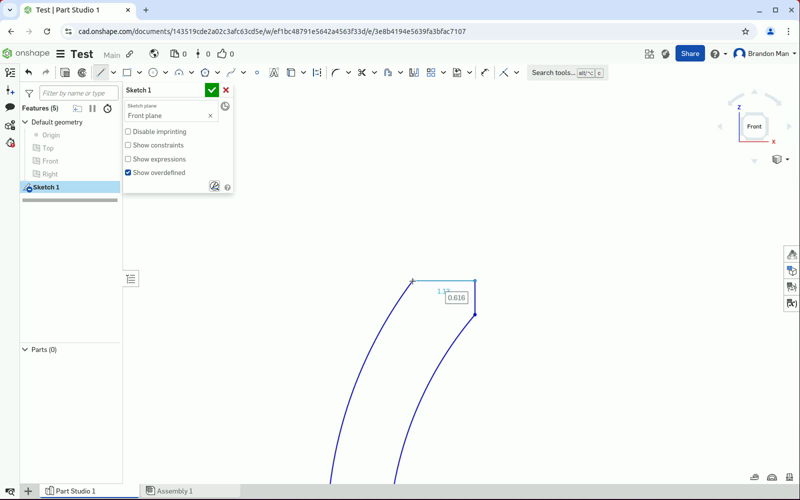
click(412, 280)
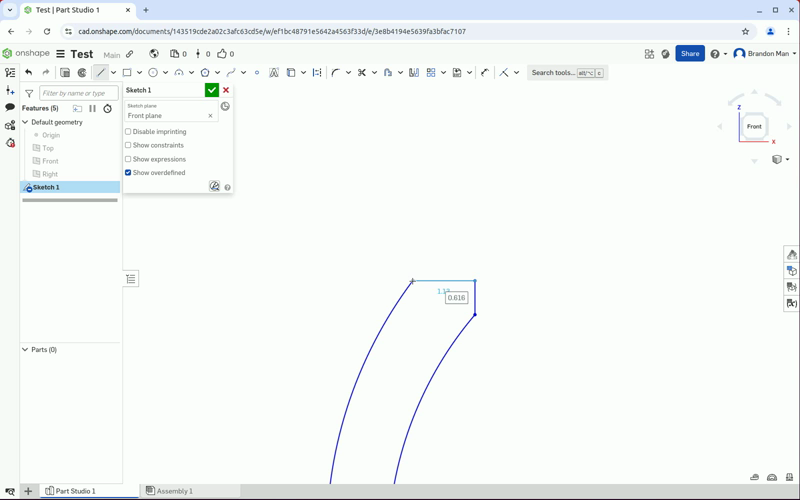
scroll(-6)
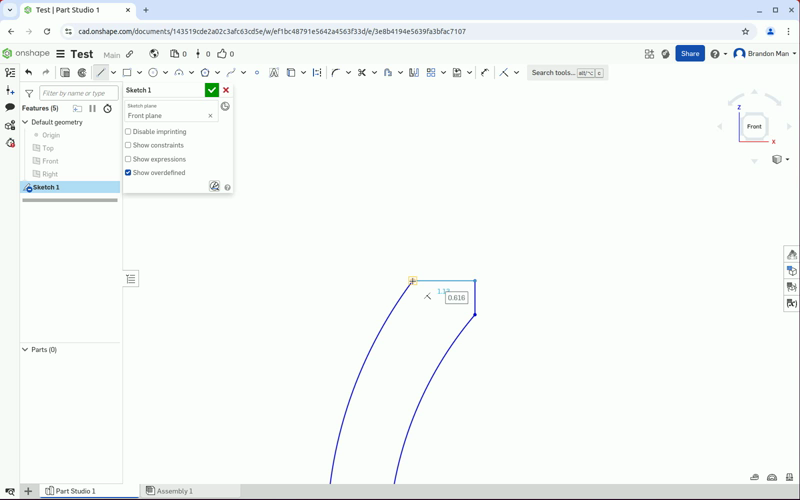
scroll(-6)
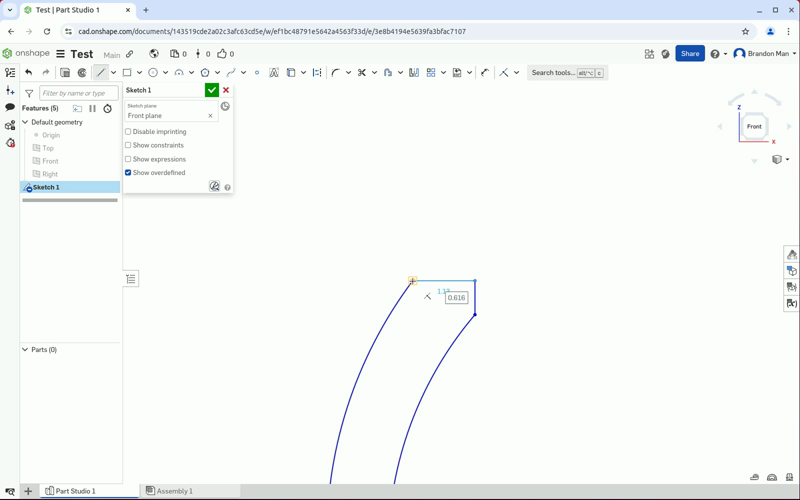
scroll(-6)
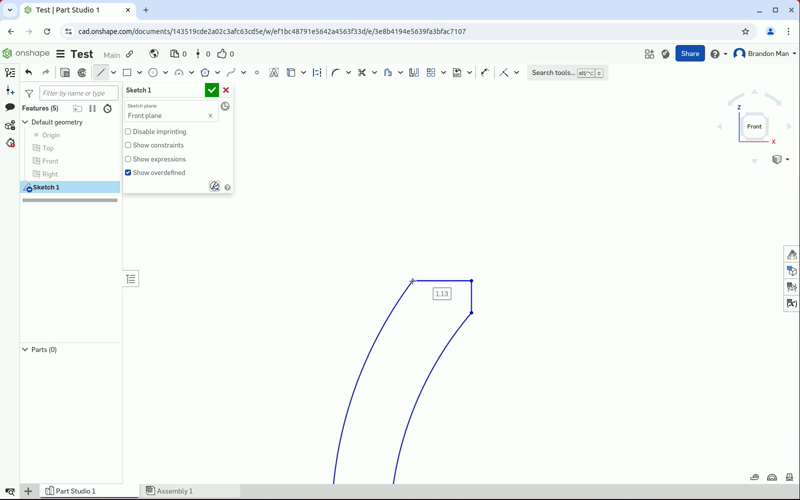
scroll(-6)
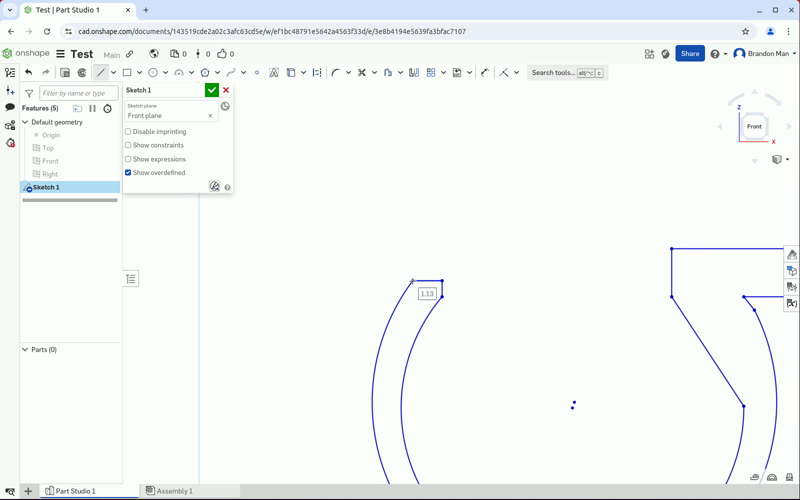
scroll(-6)
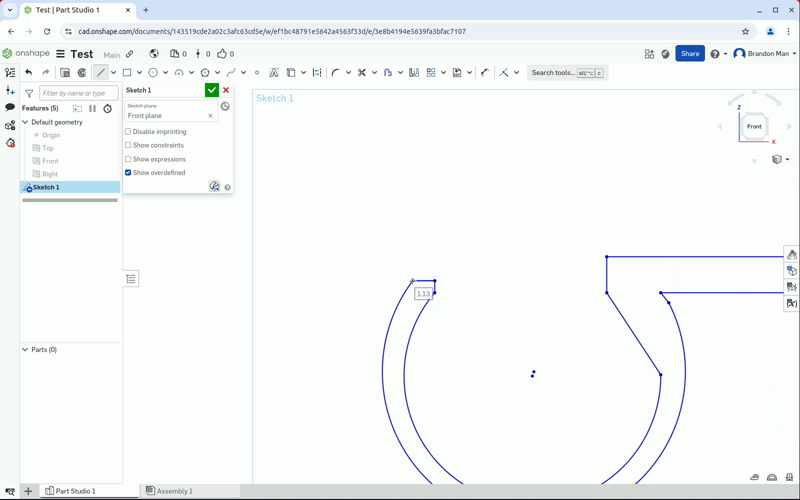
scroll(-6)
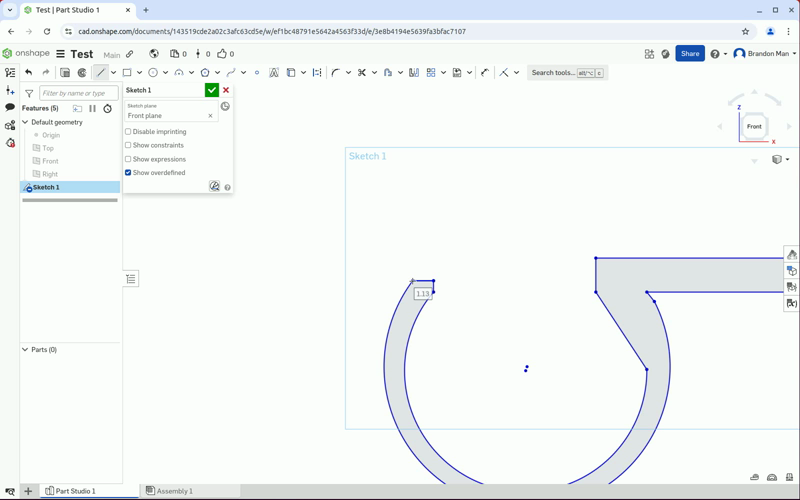
scroll(-6)
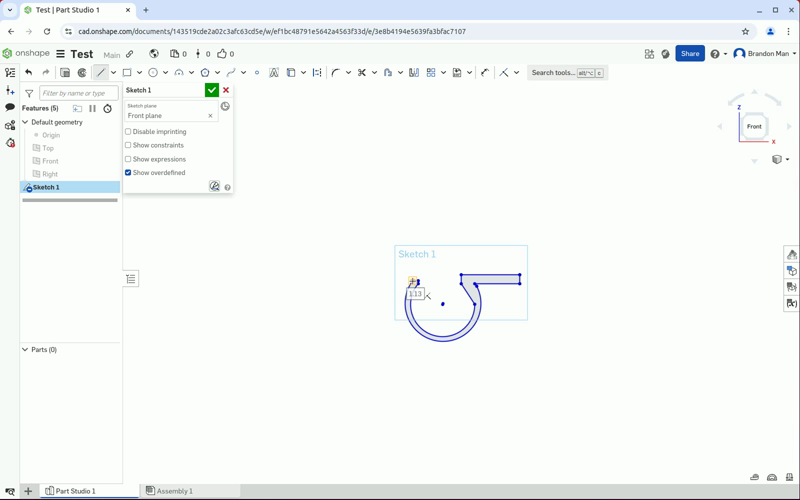
key(esc)
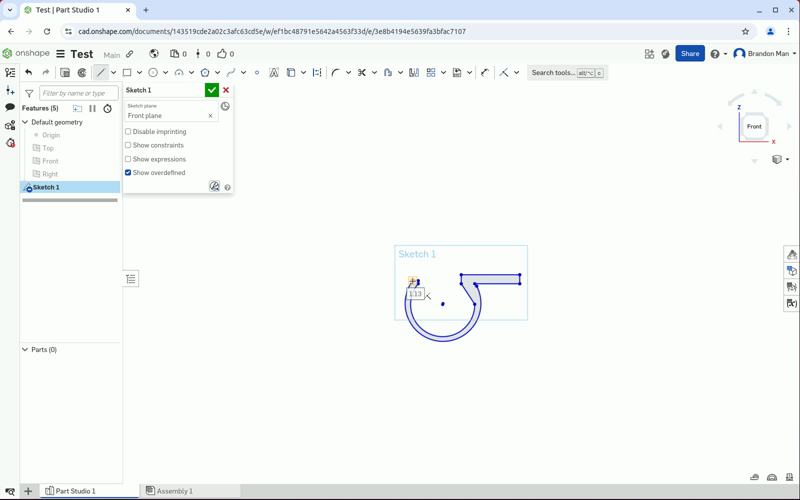
mouse_move(476, 287)
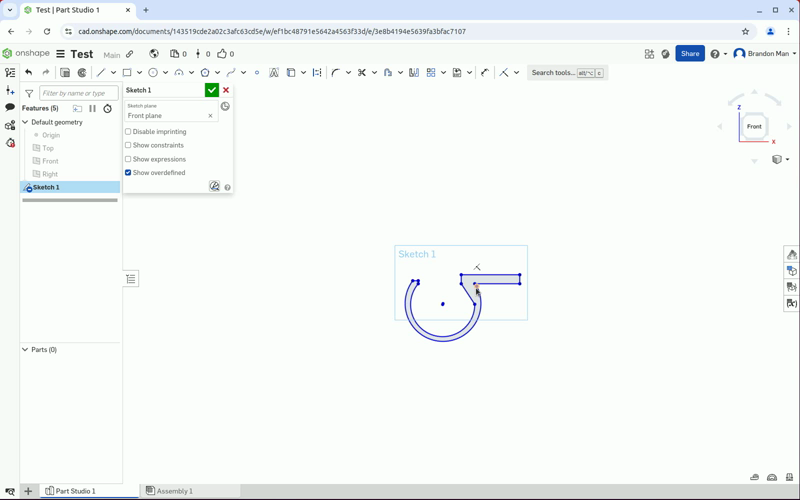
scroll(6)
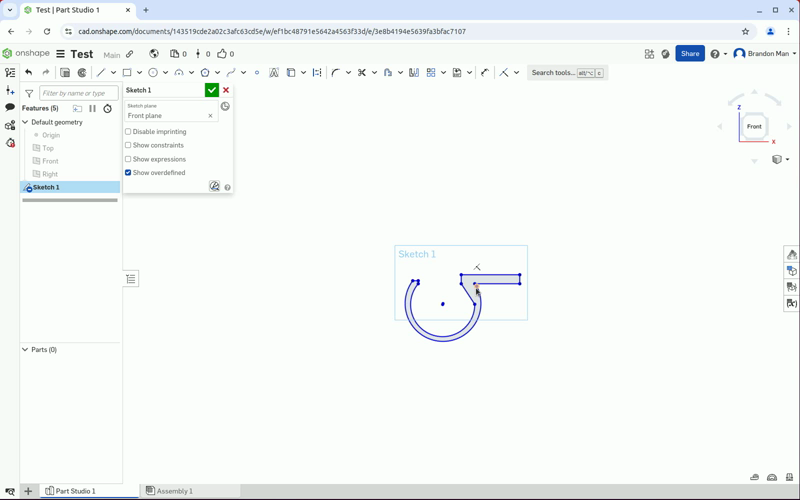
scroll(6)
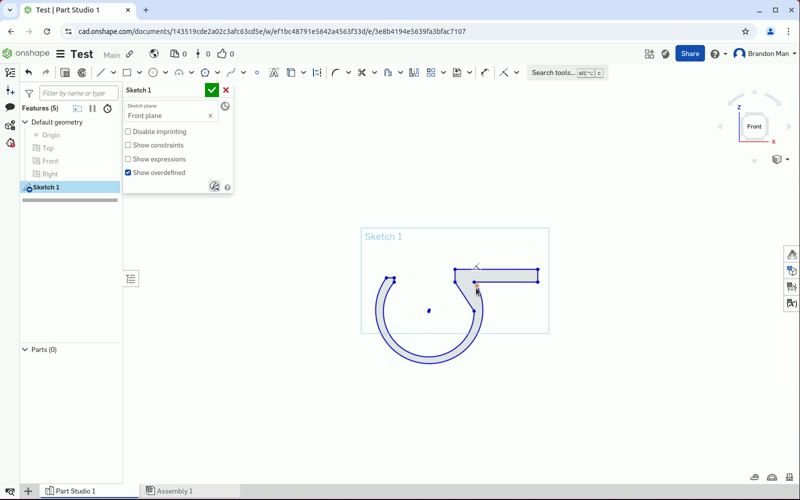
scroll(6)
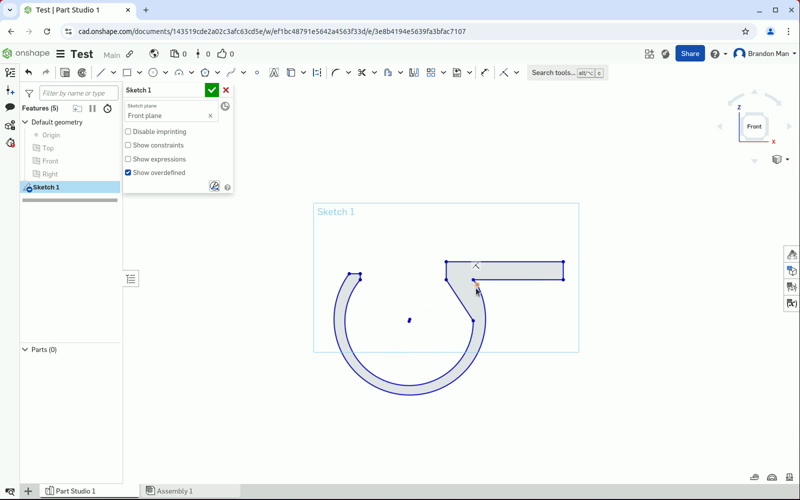
scroll(6)
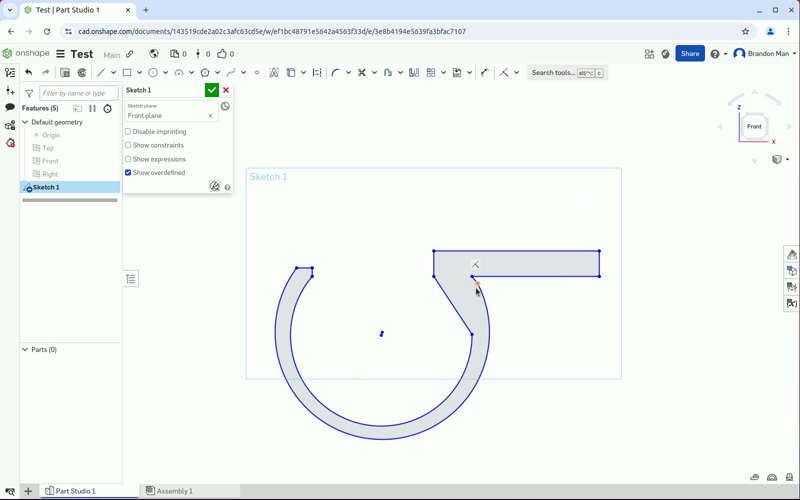
scroll(6)
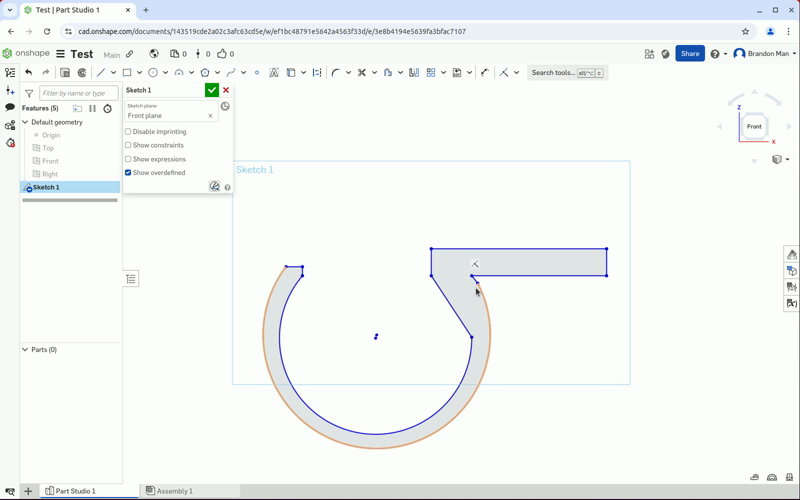
scroll(6)
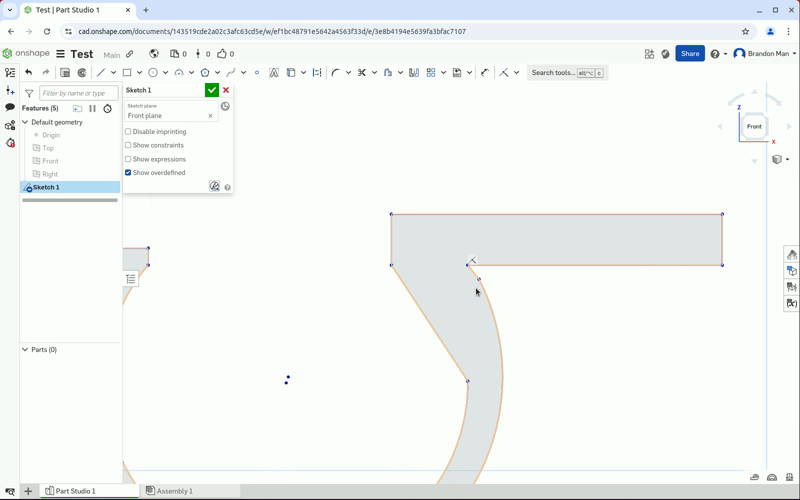
scroll(6)
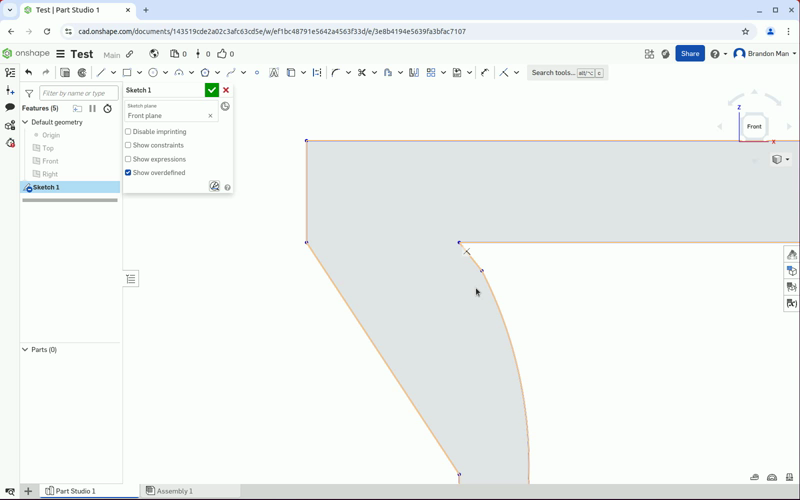
click(476, 287)
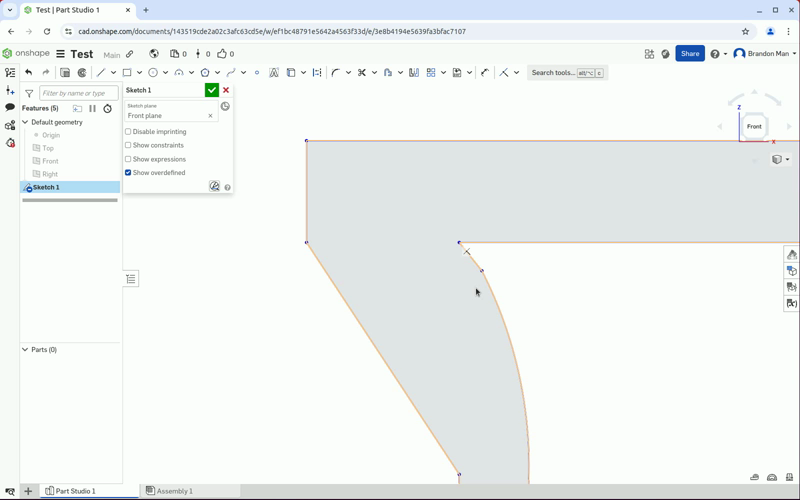
scroll(-6)
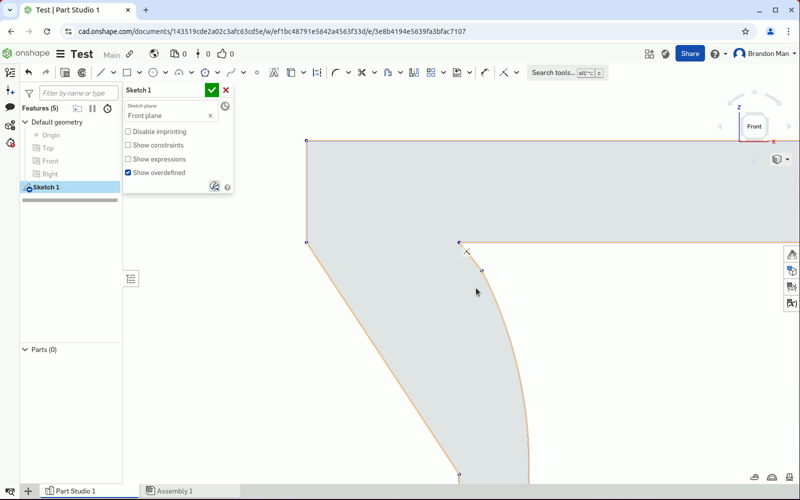
scroll(-6)
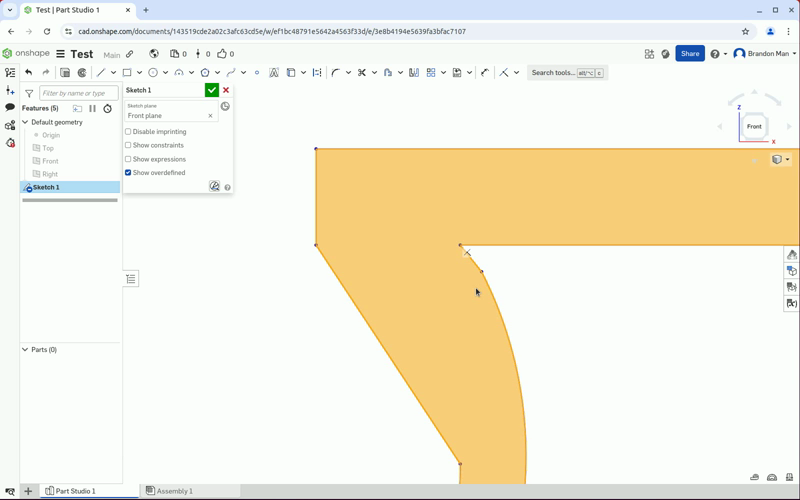
scroll(-6)
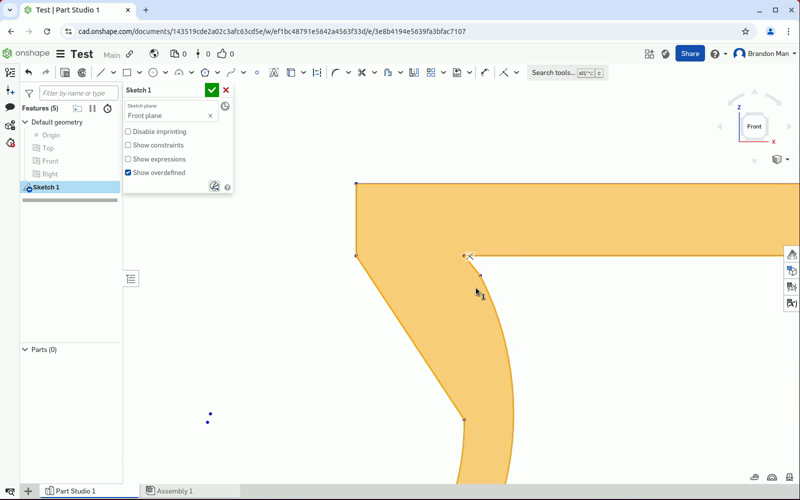
scroll(-6)
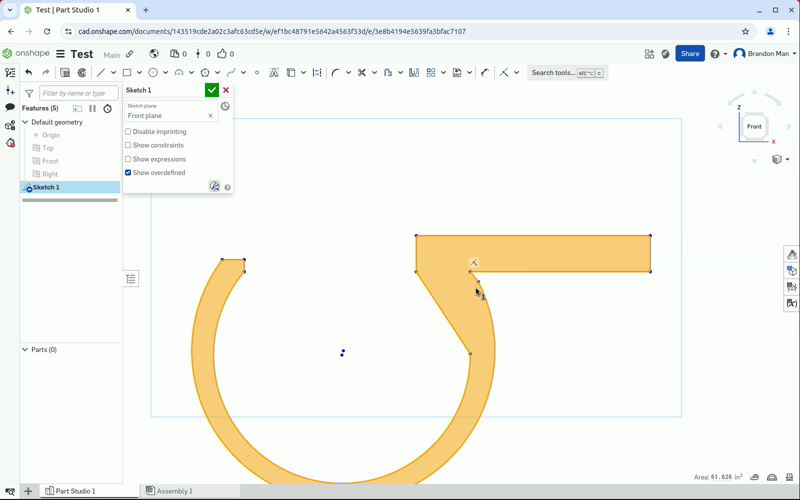
scroll(-6)
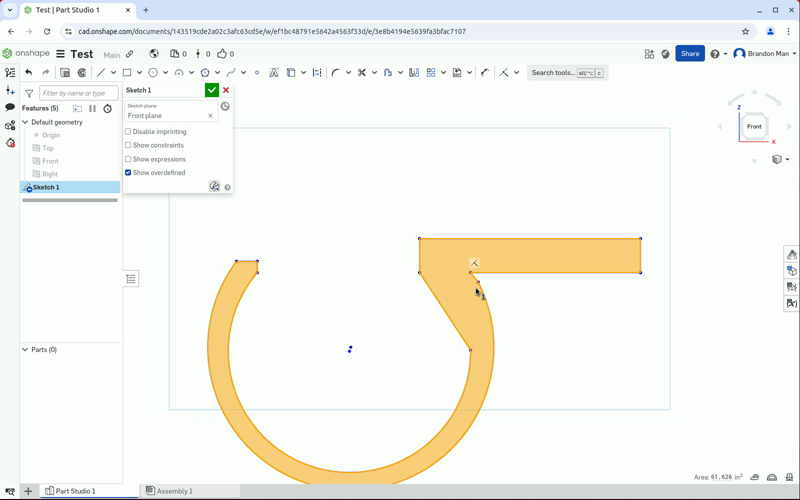
scroll(-6)
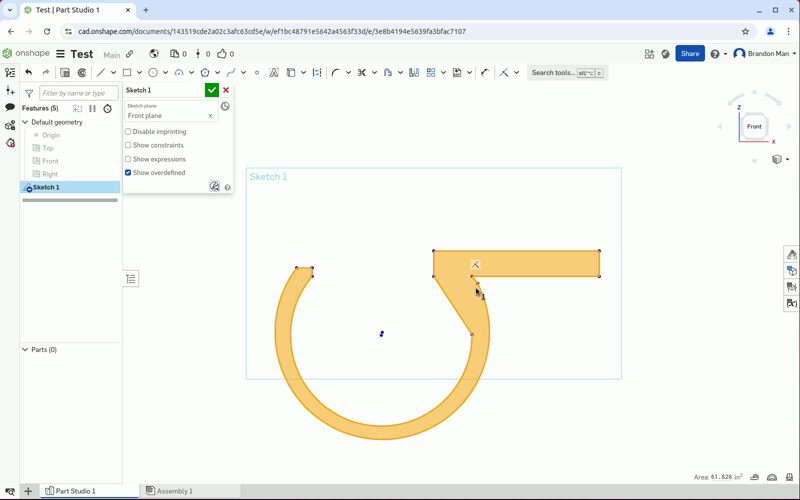
scroll(-6)
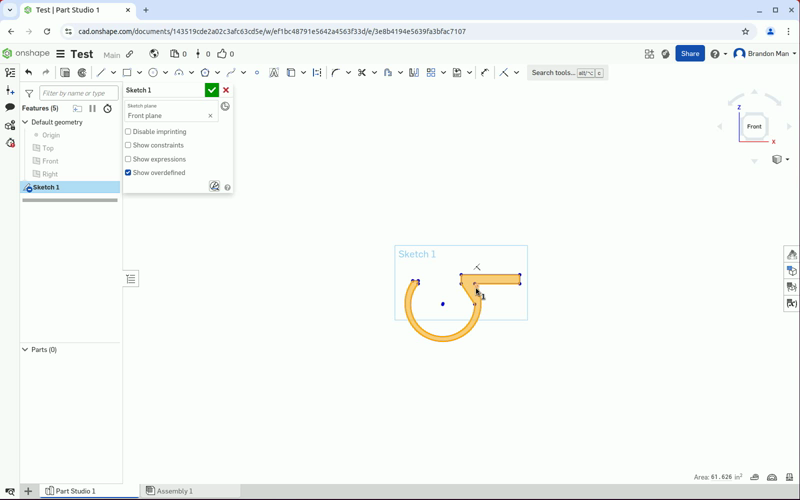
mouse_move(73, 352)
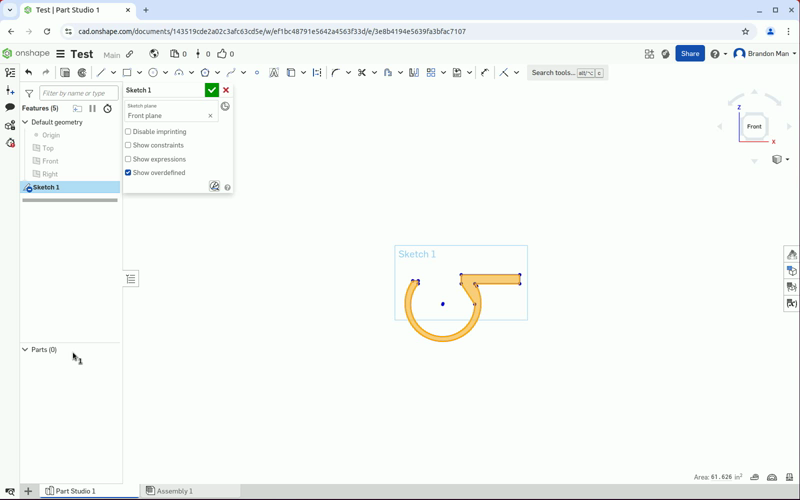
key(shift+y)
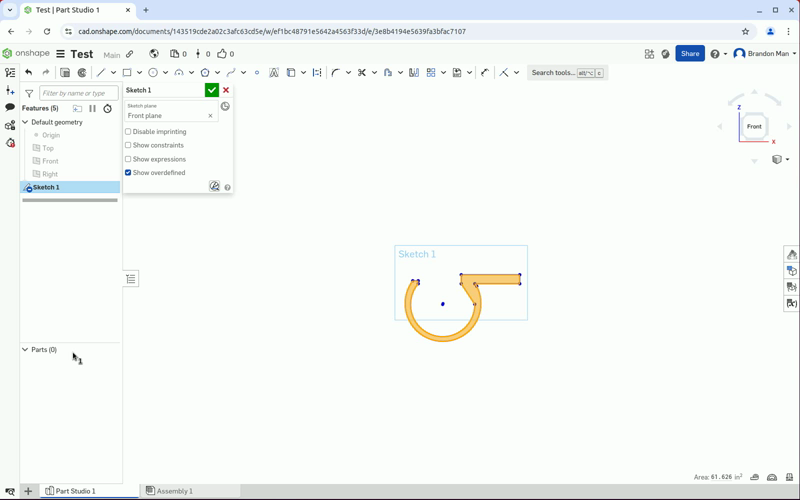
key(shift+e)
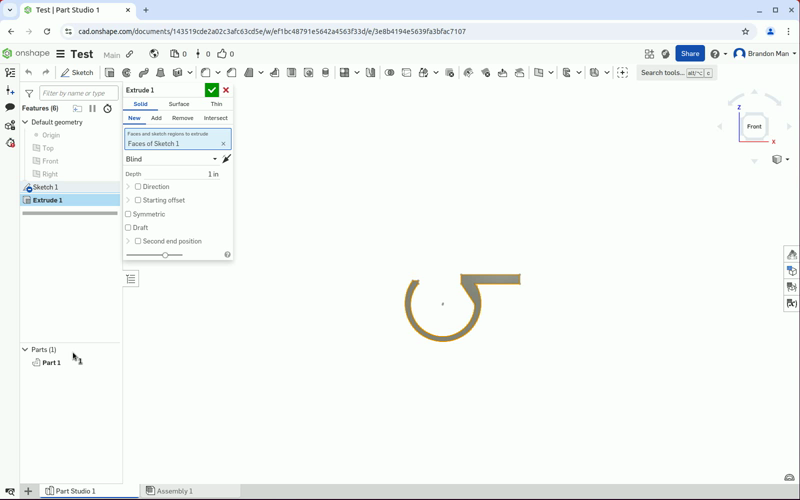
mouse_move(143, 106)
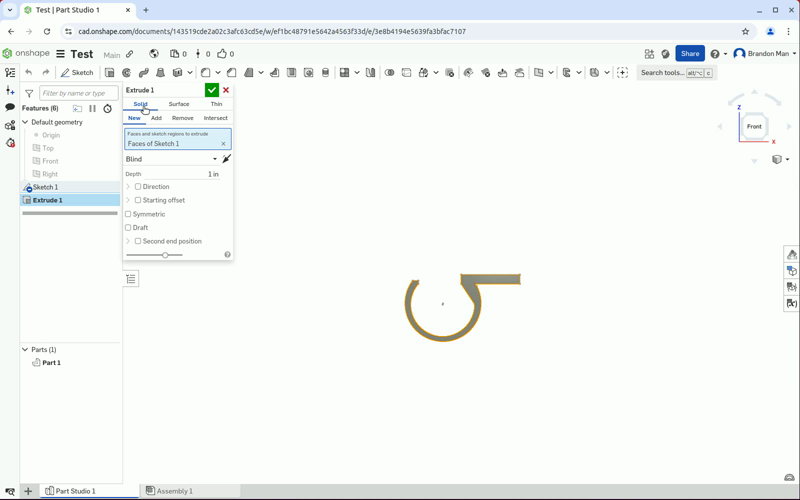
click(143, 106)
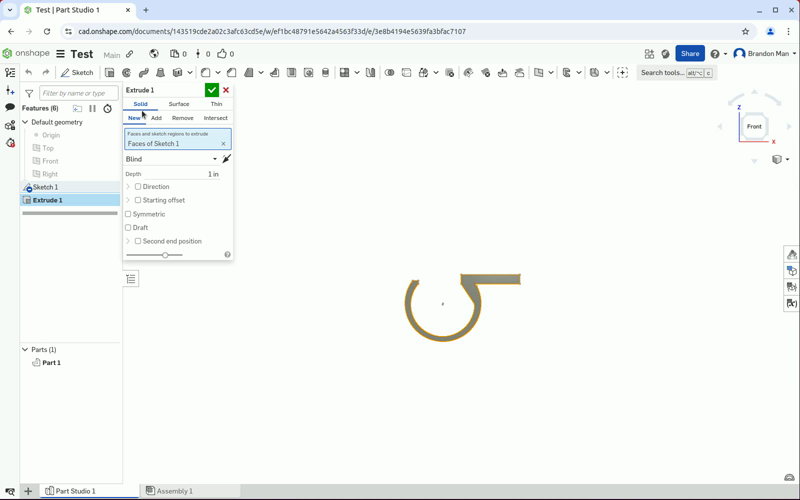
mouse_move(137, 120)
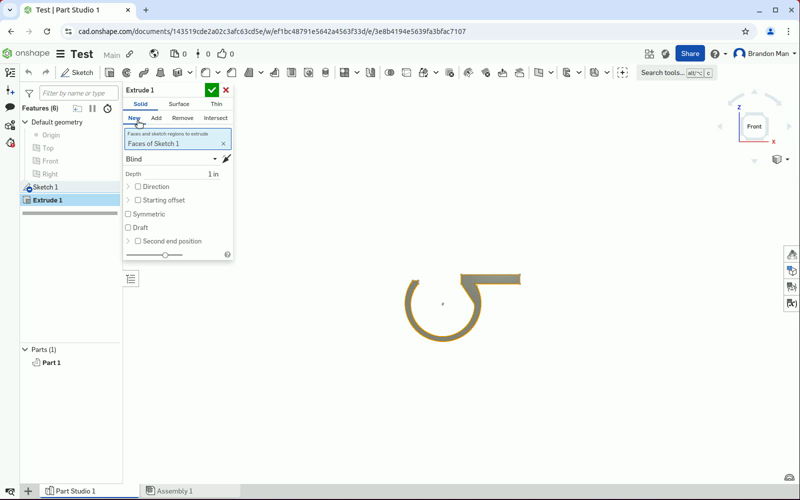
click(137, 120)
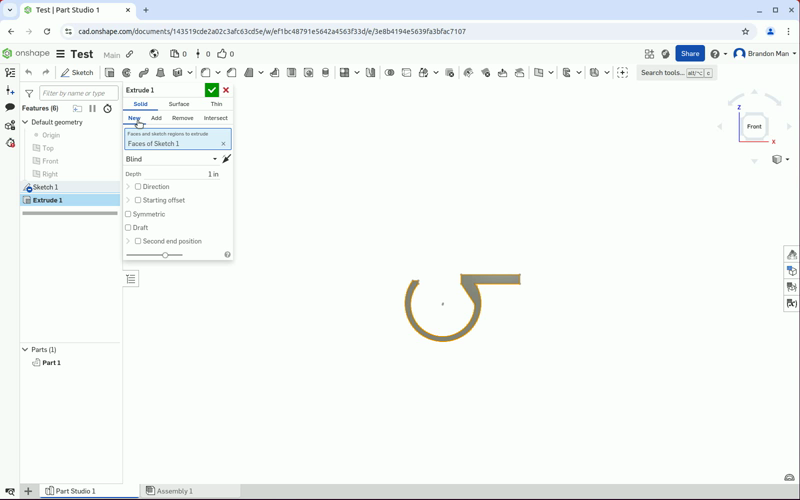
key(tab, 4)
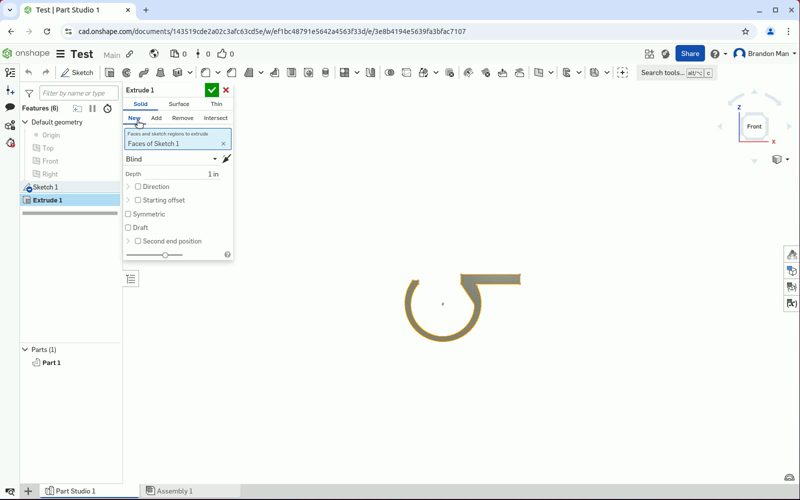
text(1.926)
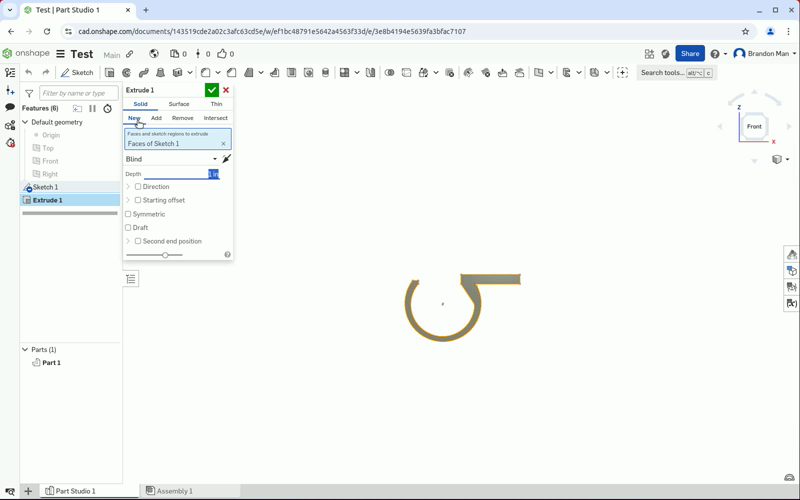
key(tab, 3)
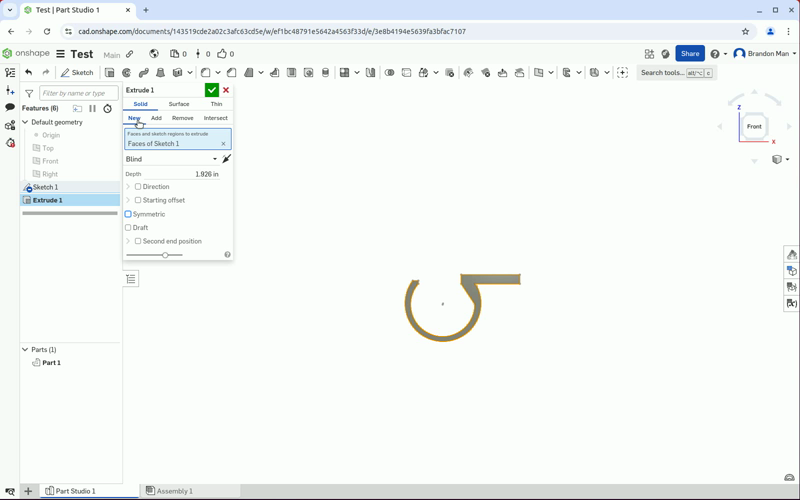
key(space)
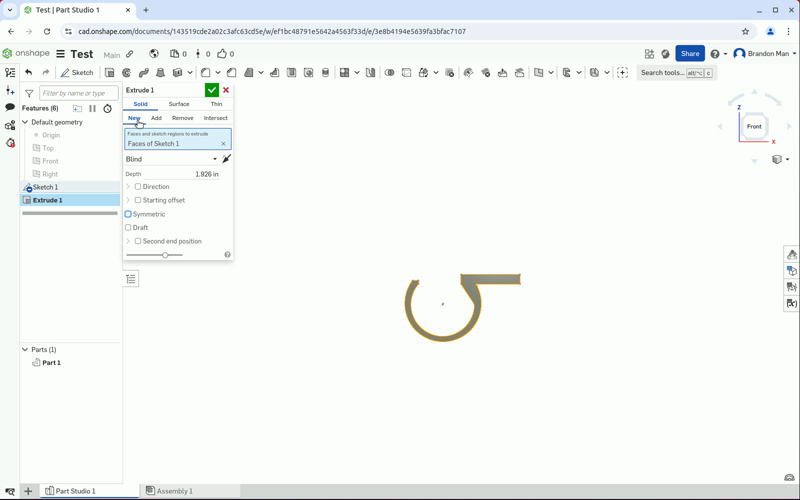
key(enter)
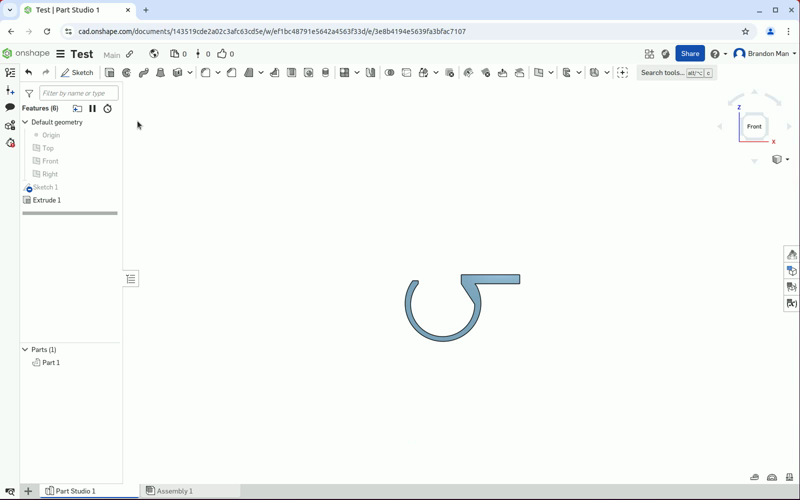
key(shift+h)
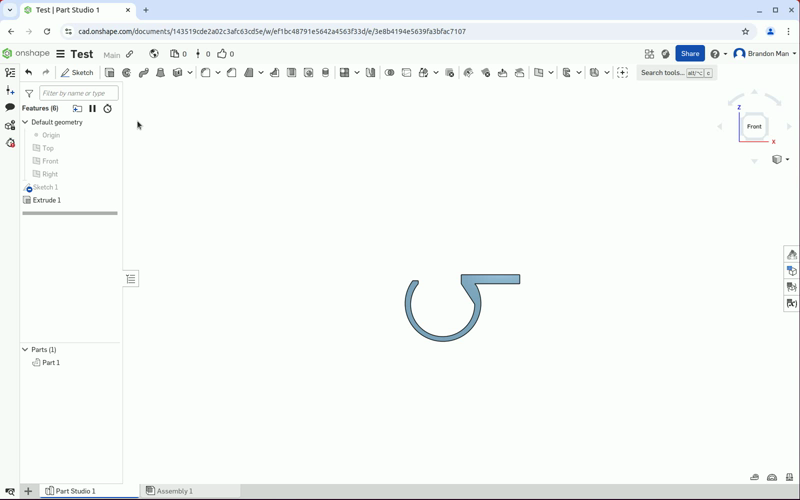
key(shift+h)
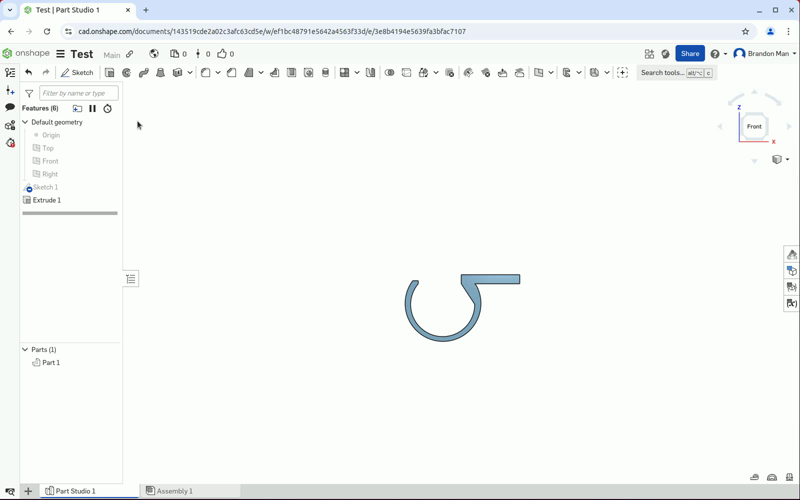
mouse_move(73, 189)
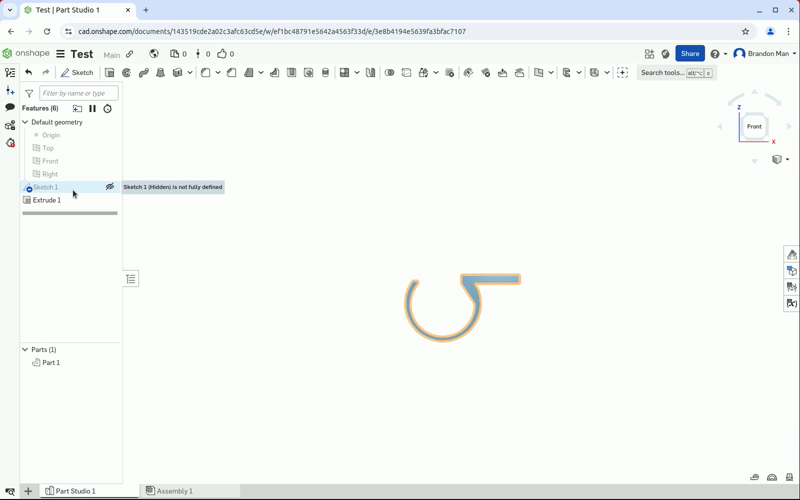
click(73, 189)
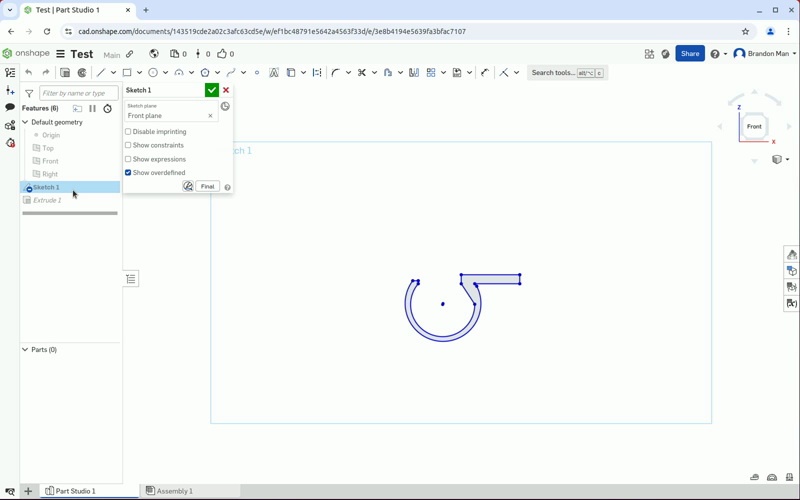
mouse_move(229, 92)
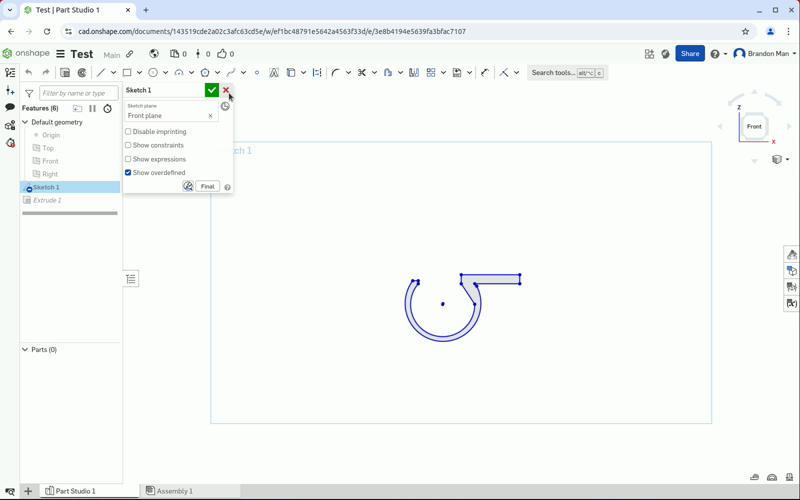
click(229, 92)
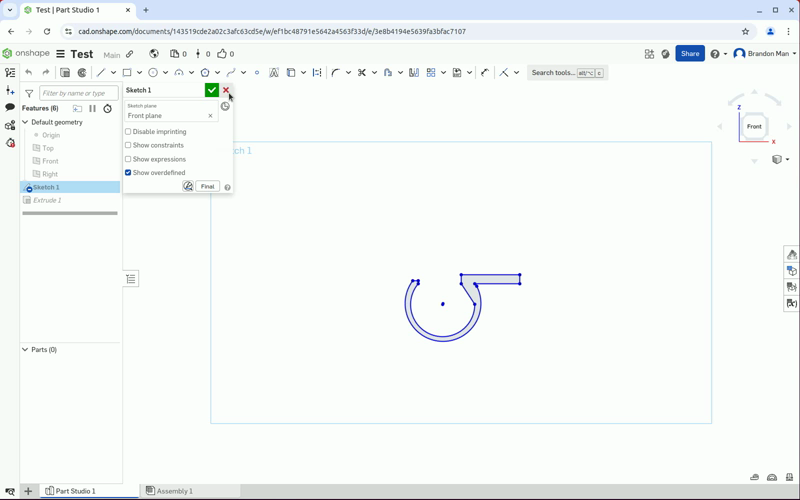
key(shift+s)
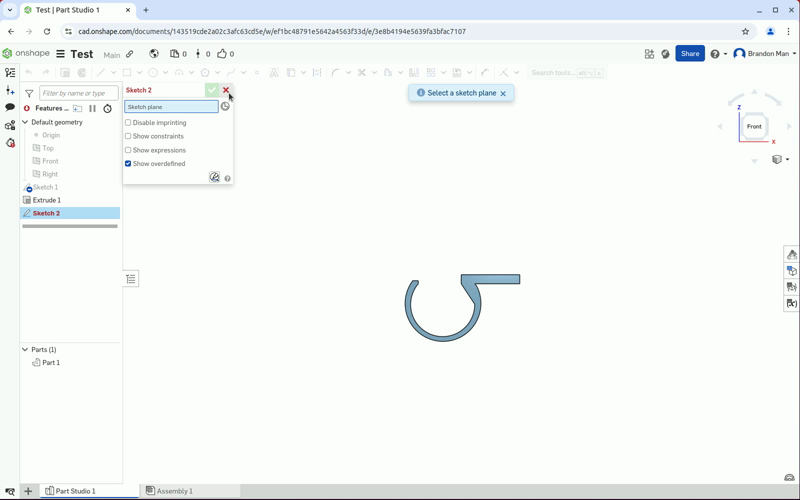
mouse_move(73, 163)
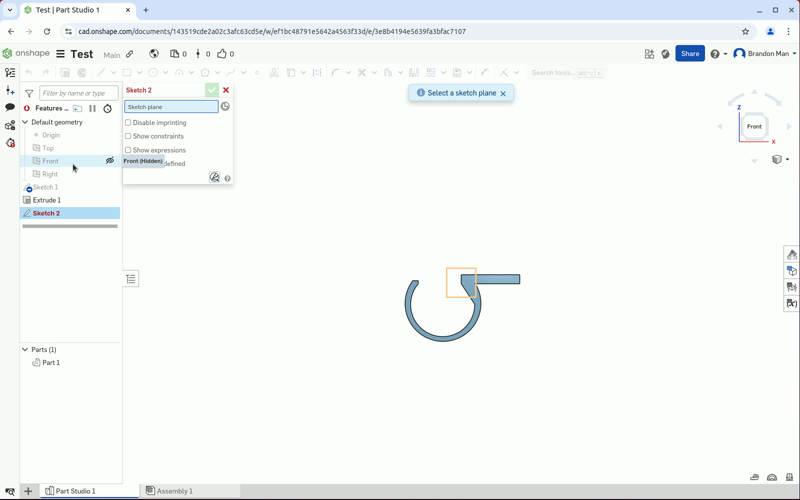
click(73, 163)
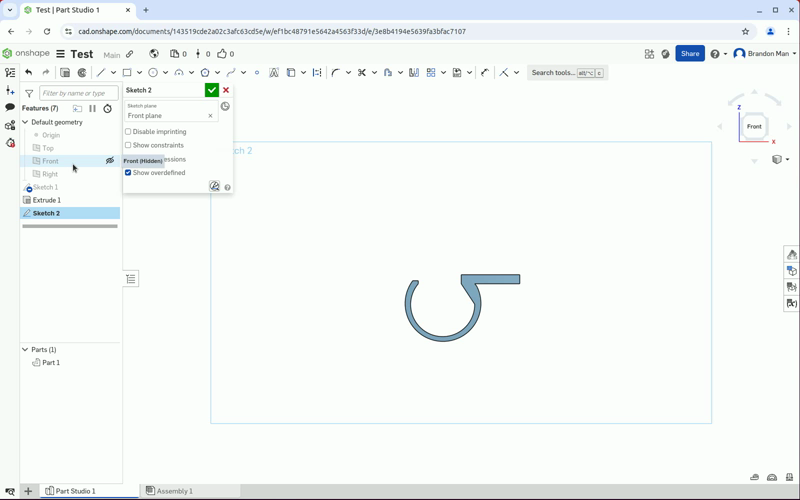
mouse_move(73, 352)
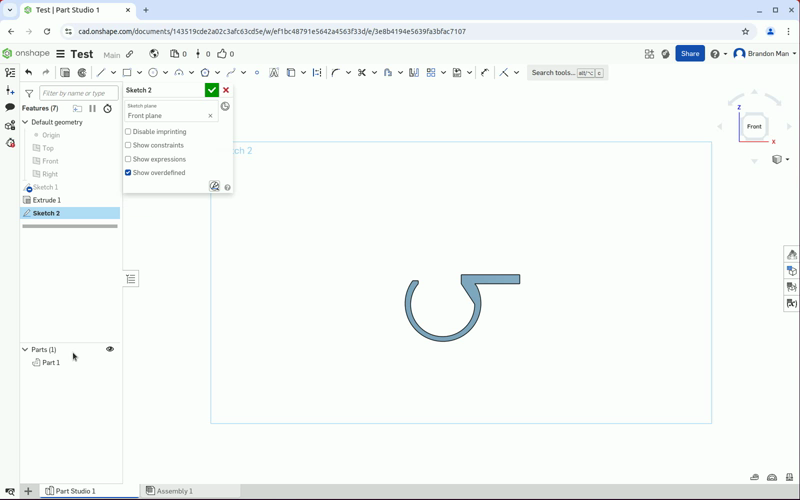
key(y)
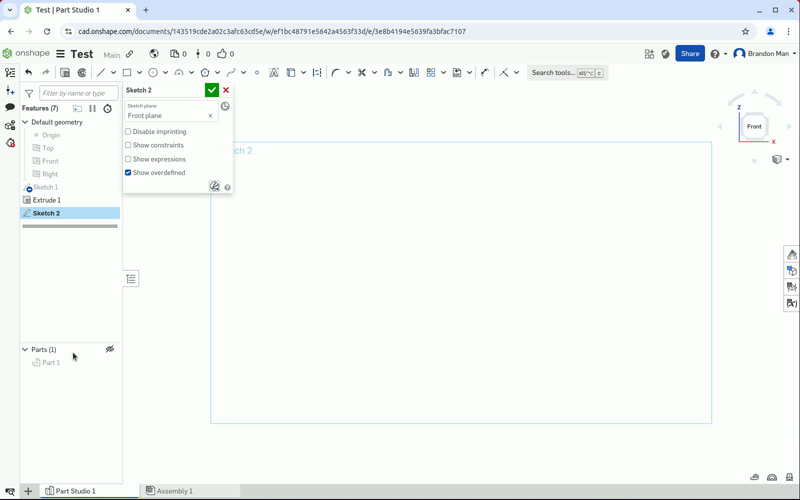
key(l)
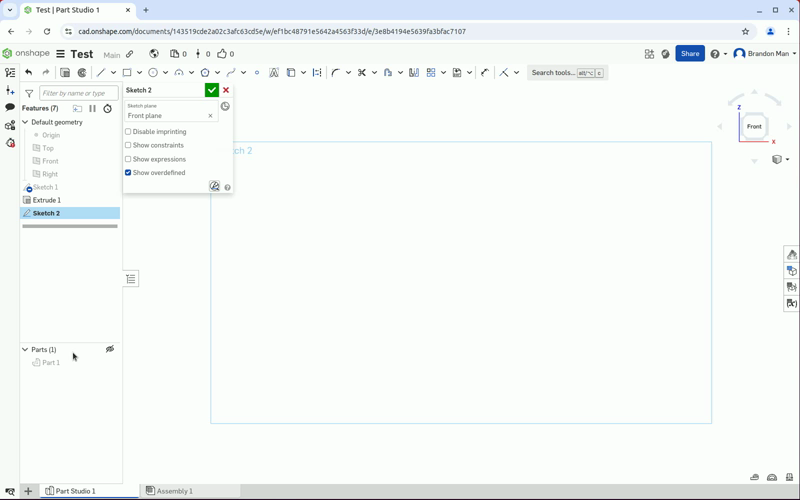
key_down(shift)
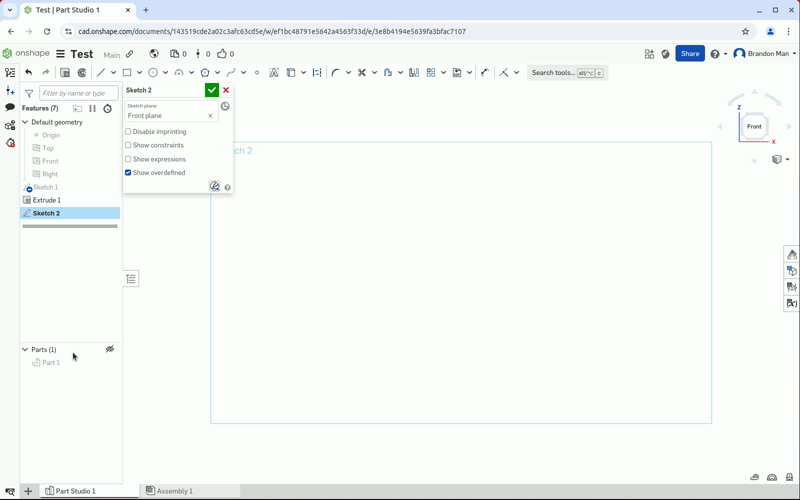
mouse_move(348, 280)
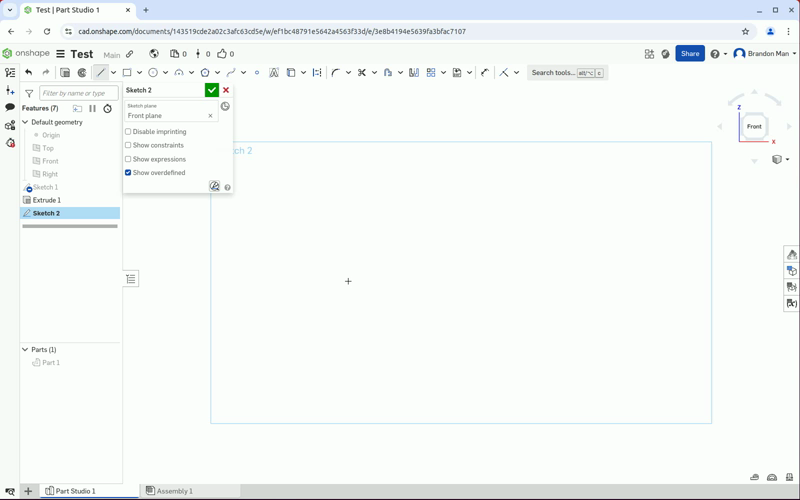
click(348, 280)
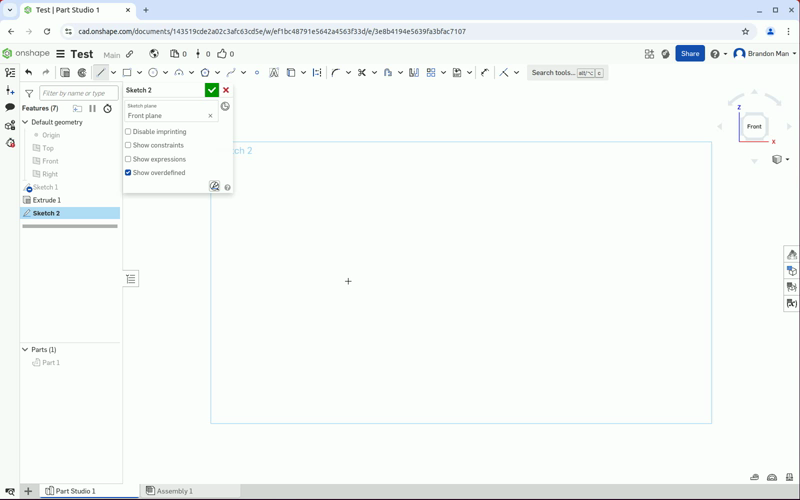
key_up(shift)
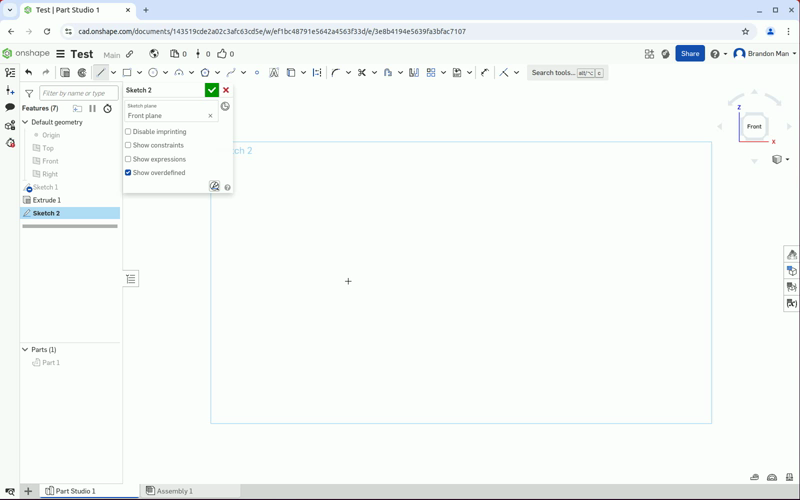
key_down(shift)
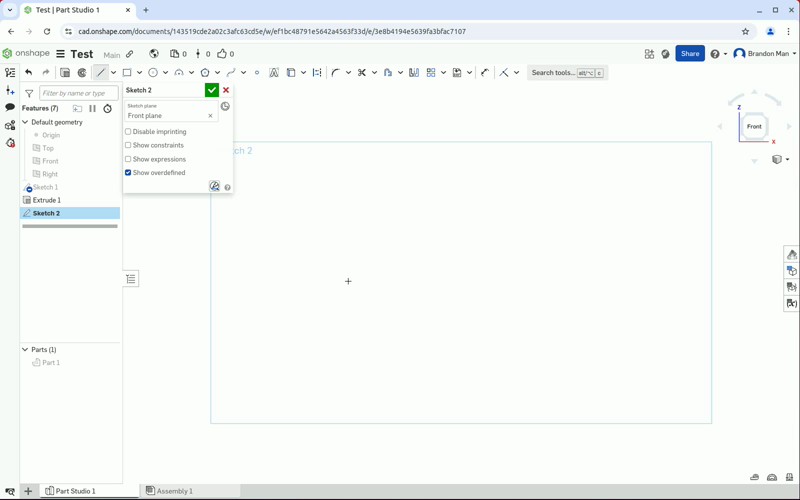
mouse_move(413, 280)
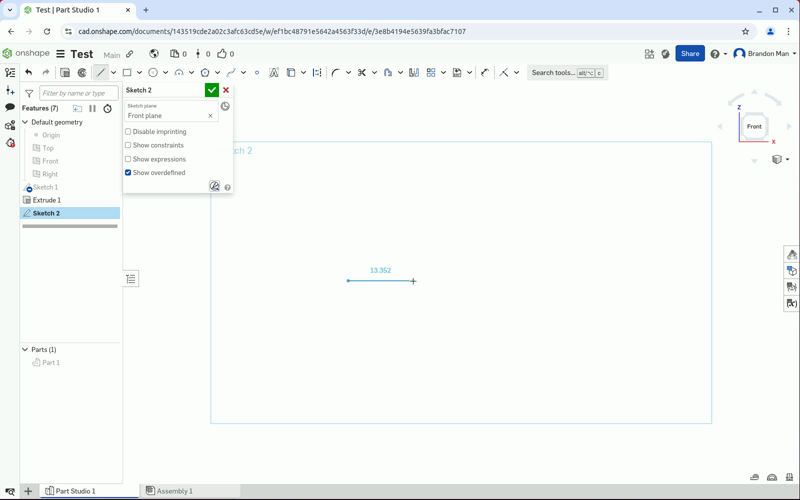
click(413, 280)
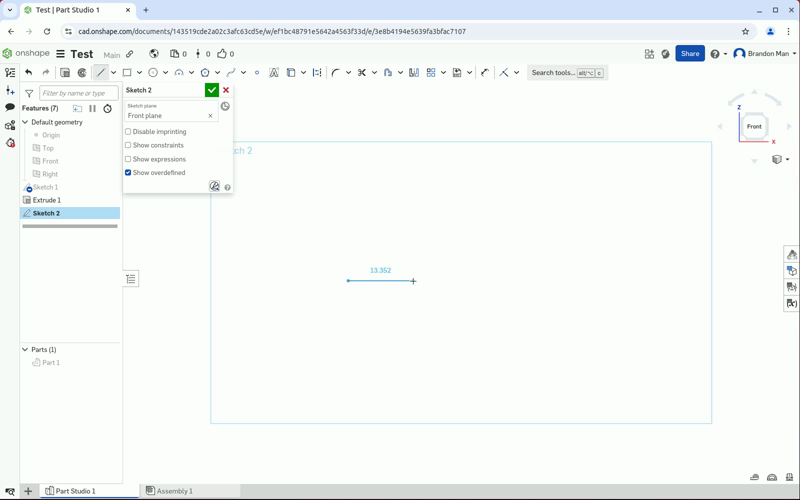
key_up(shift)
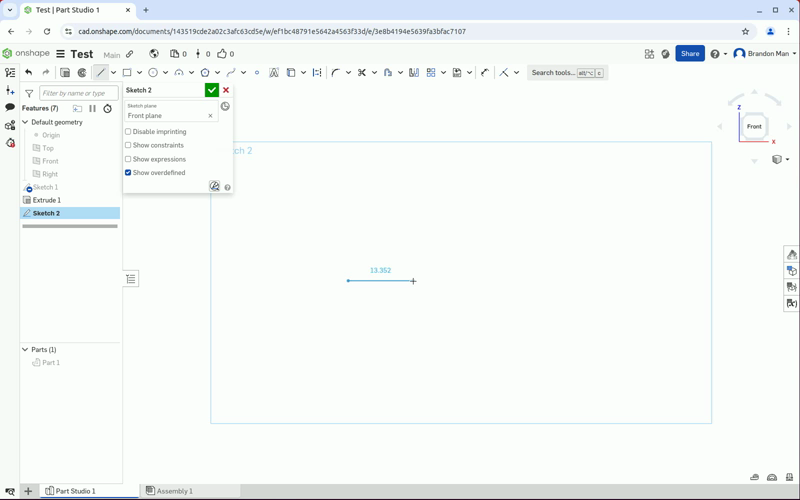
key_down(shift)
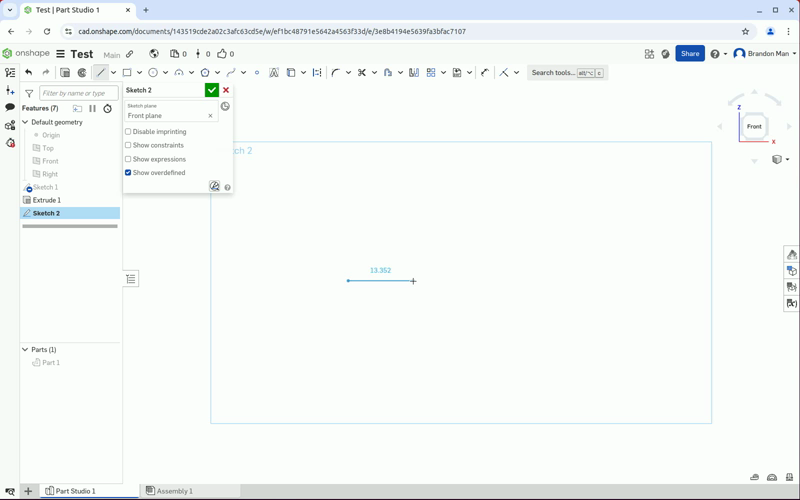
mouse_move(443, 280)
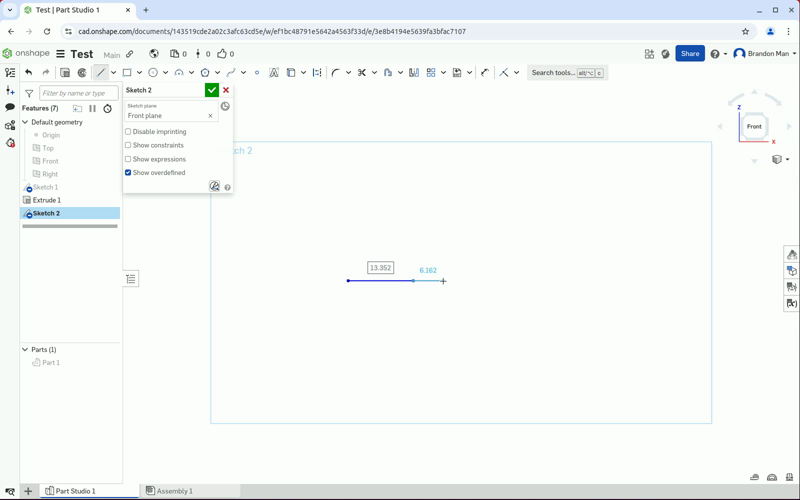
mouse_move(419, 280)
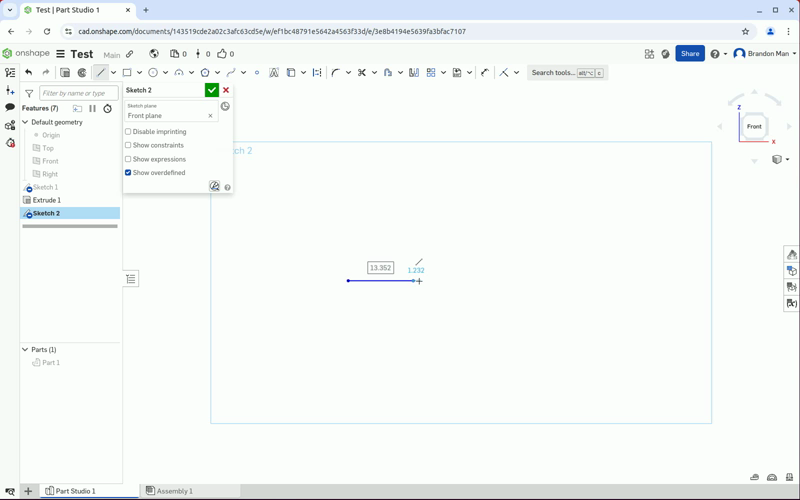
scroll(6)
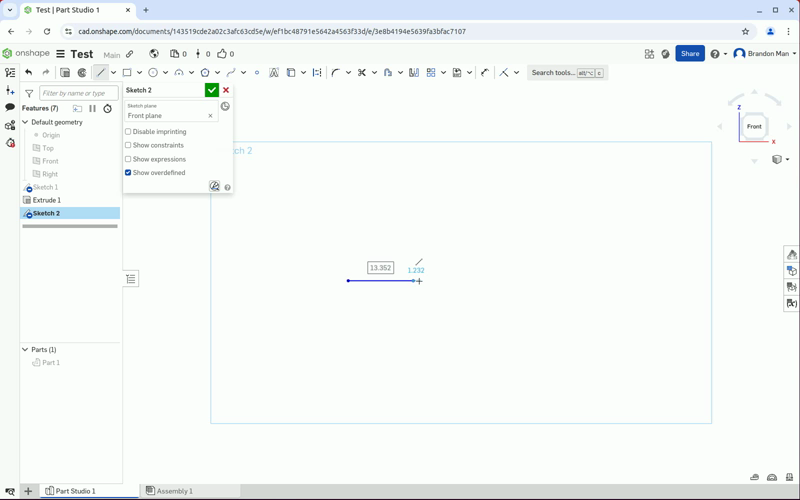
scroll(6)
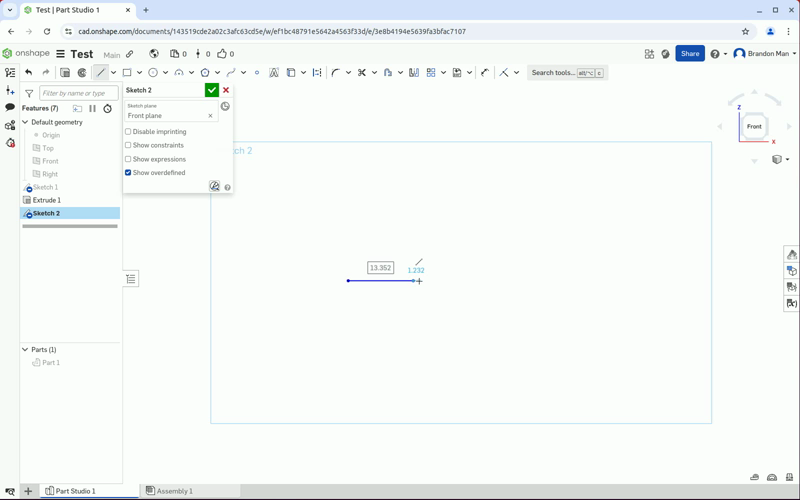
scroll(6)
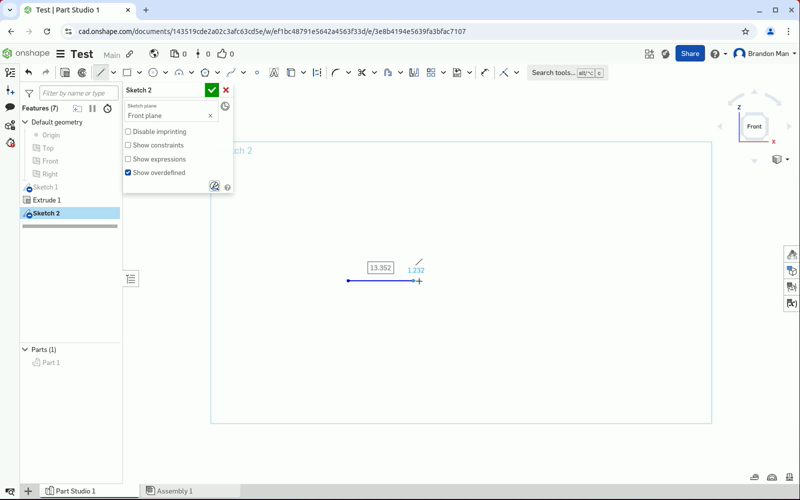
scroll(6)
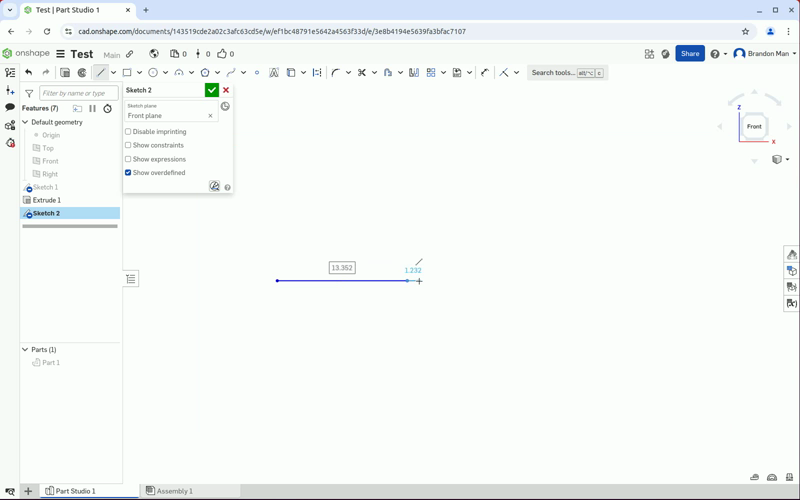
scroll(6)
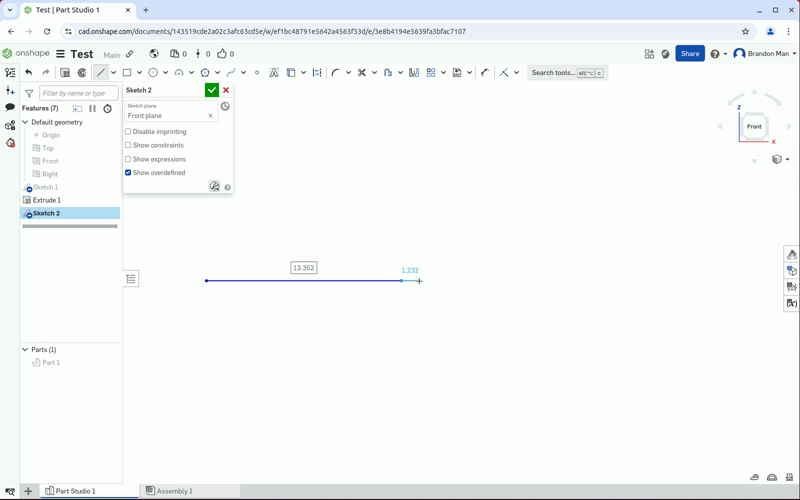
scroll(6)
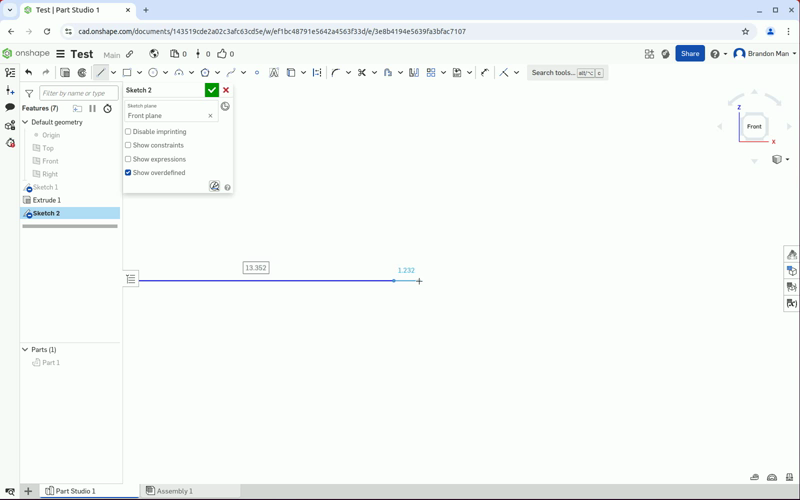
scroll(6)
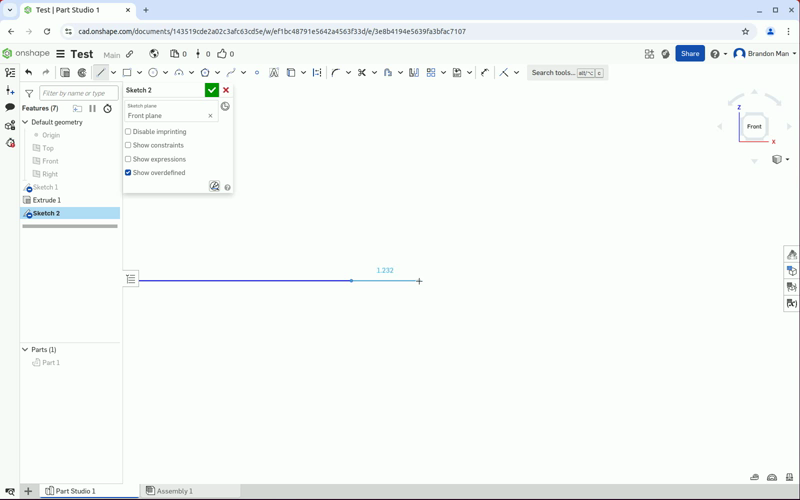
click(419, 280)
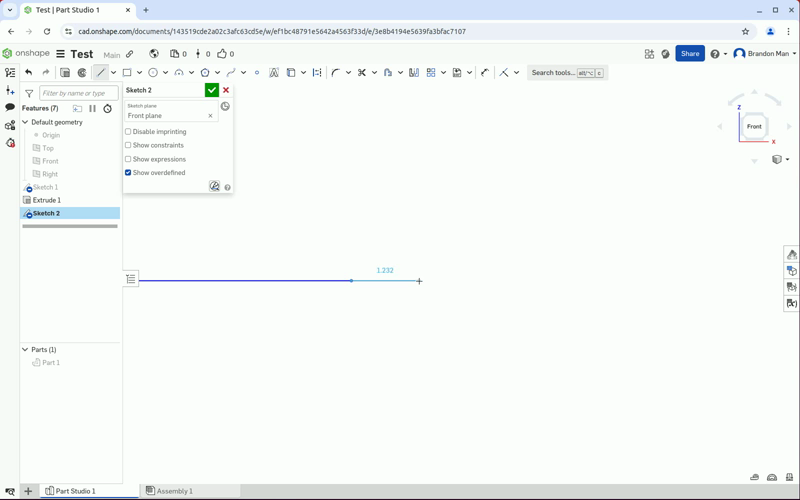
scroll(-6)
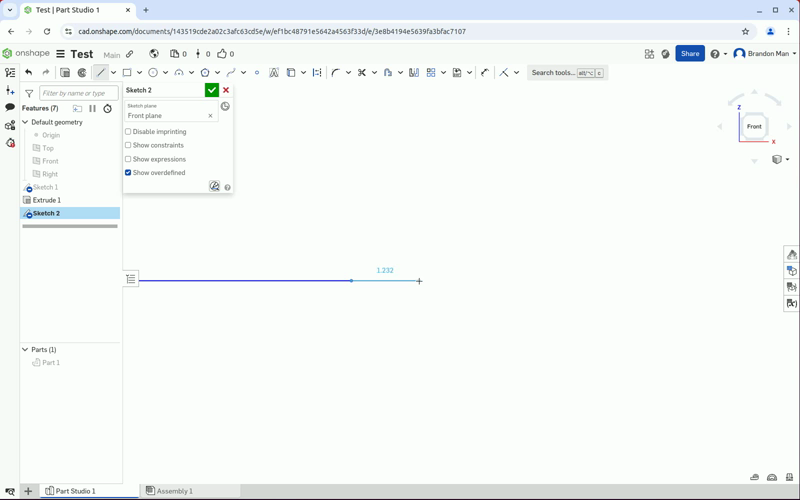
scroll(-6)
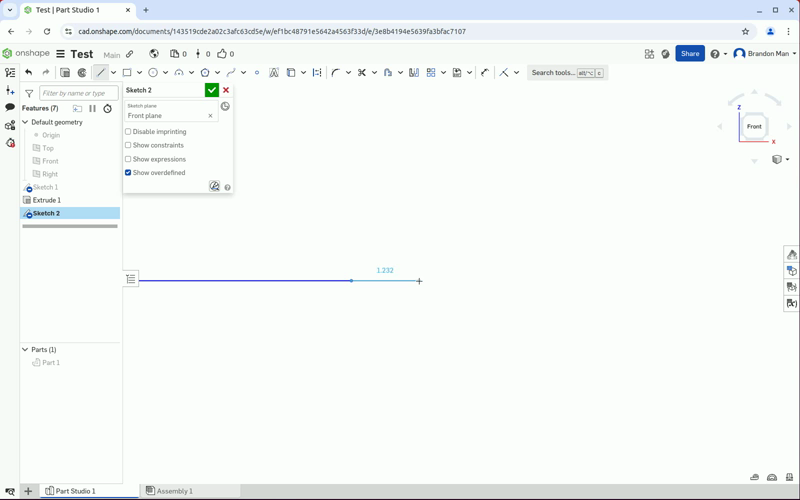
scroll(-6)
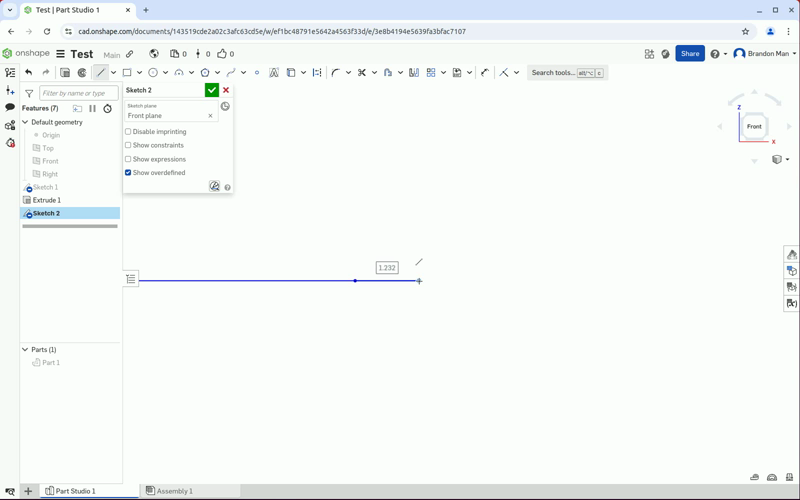
scroll(-6)
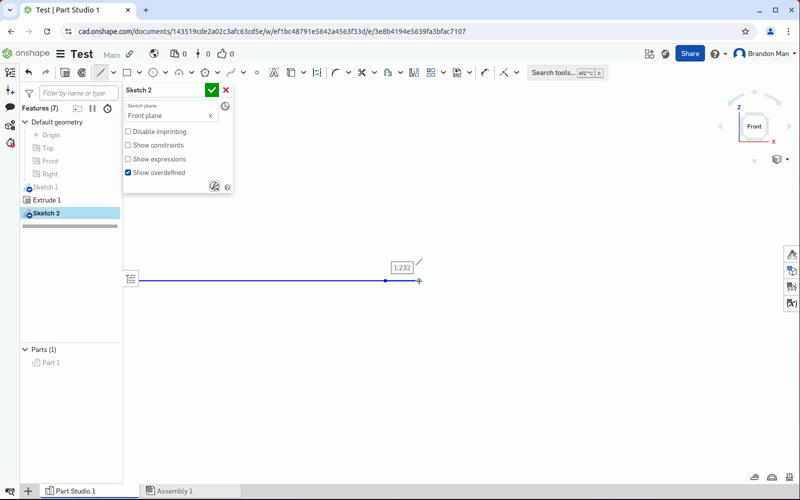
scroll(-6)
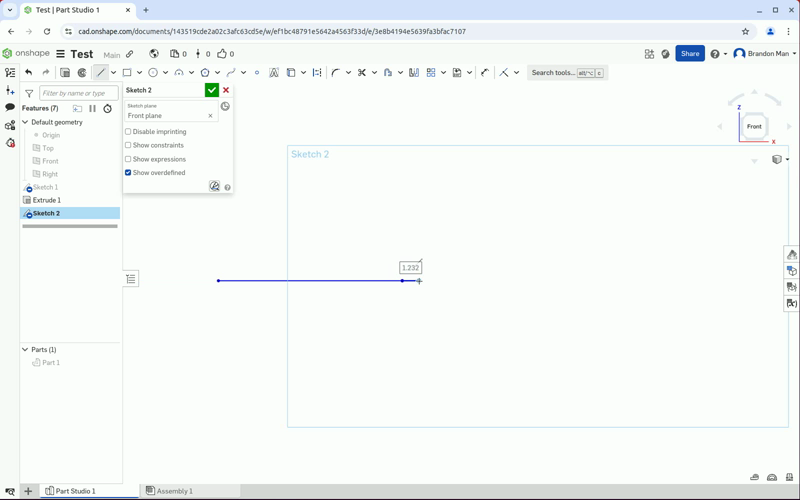
scroll(-6)
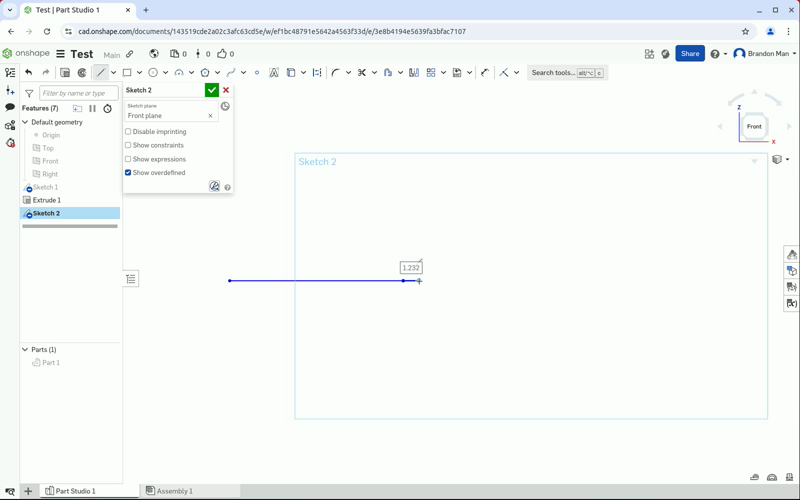
scroll(-6)
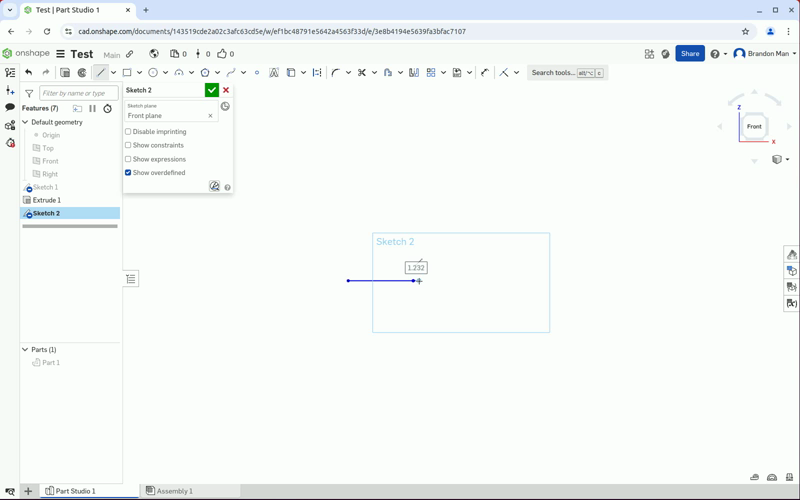
key_up(shift)
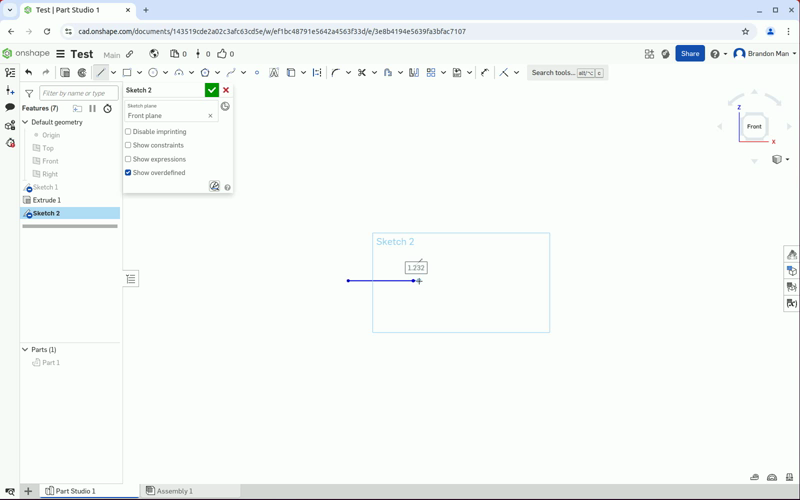
key_down(shift)
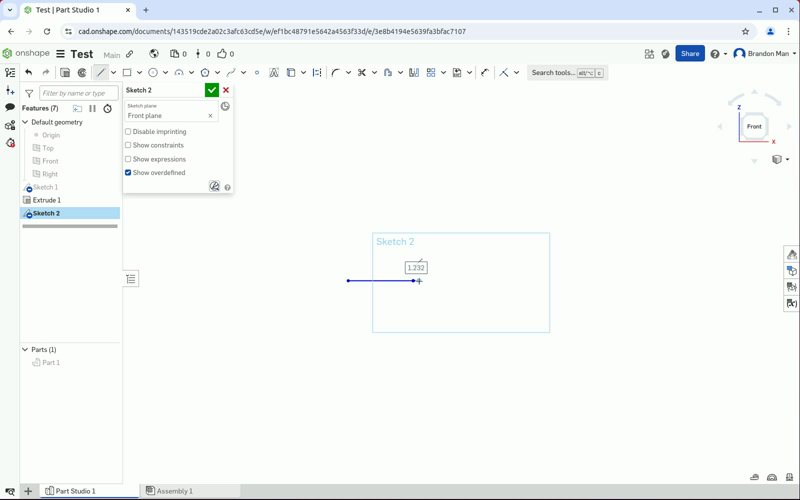
mouse_move(449, 280)
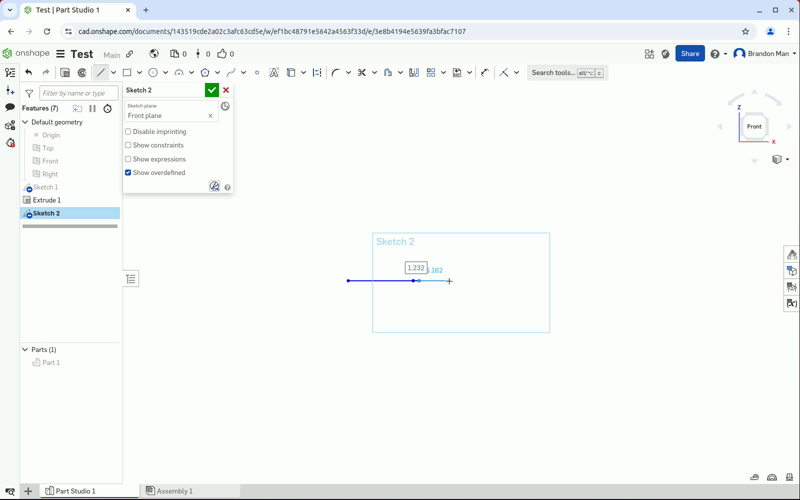
mouse_move(419, 268)
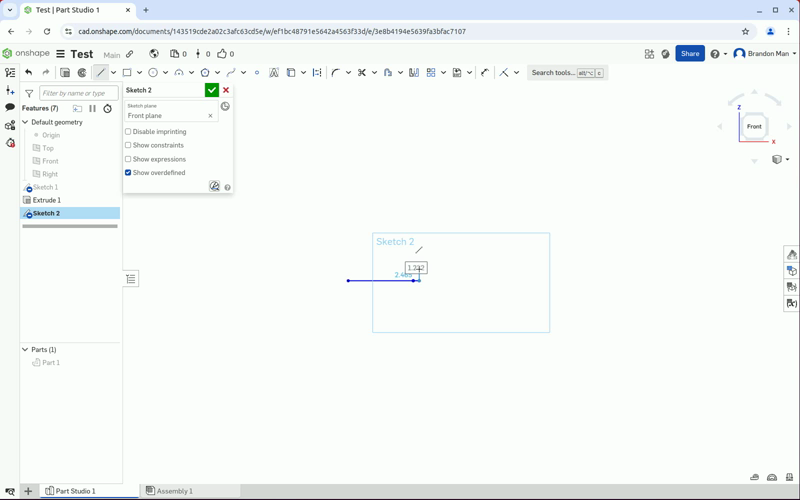
click(419, 268)
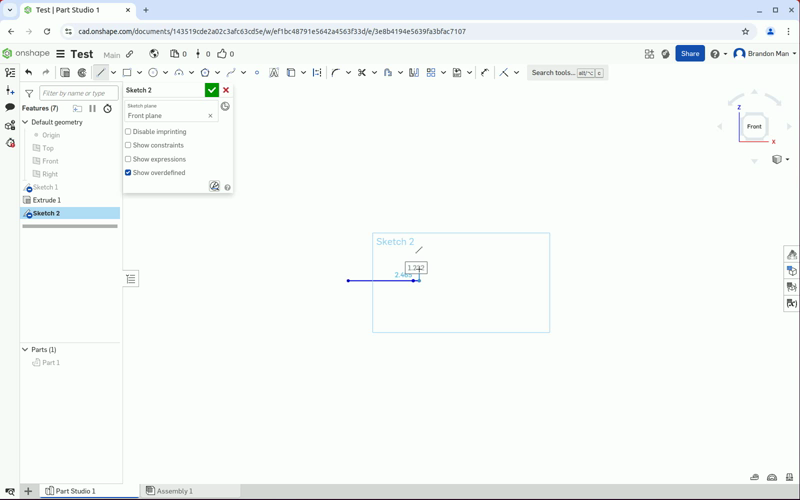
key_up(shift)
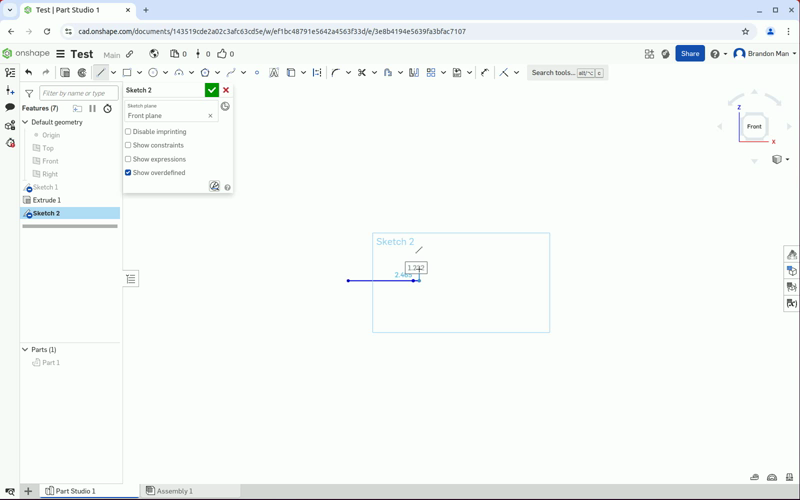
key_down(shift)
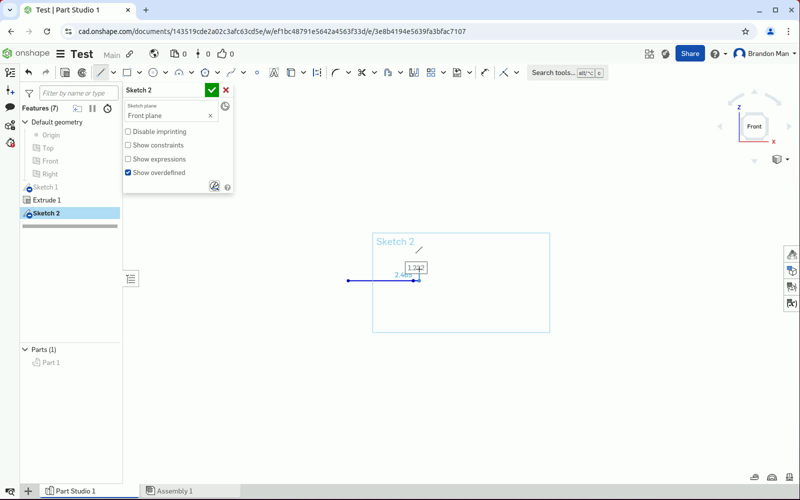
mouse_move(348, 268)
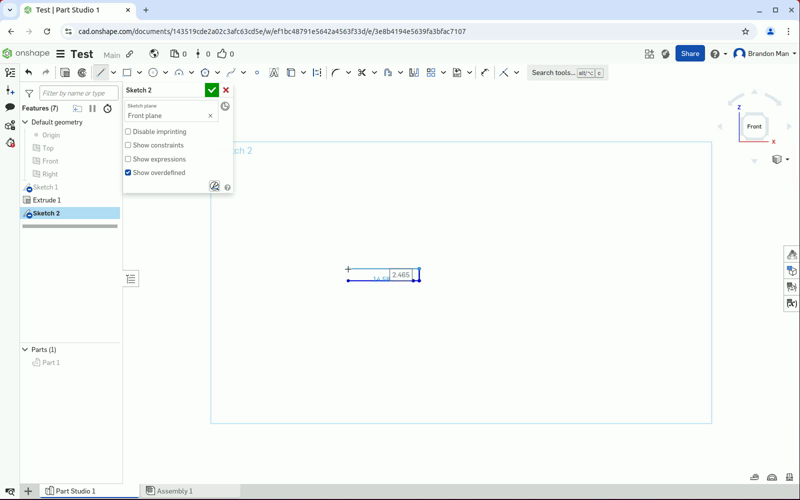
click(348, 268)
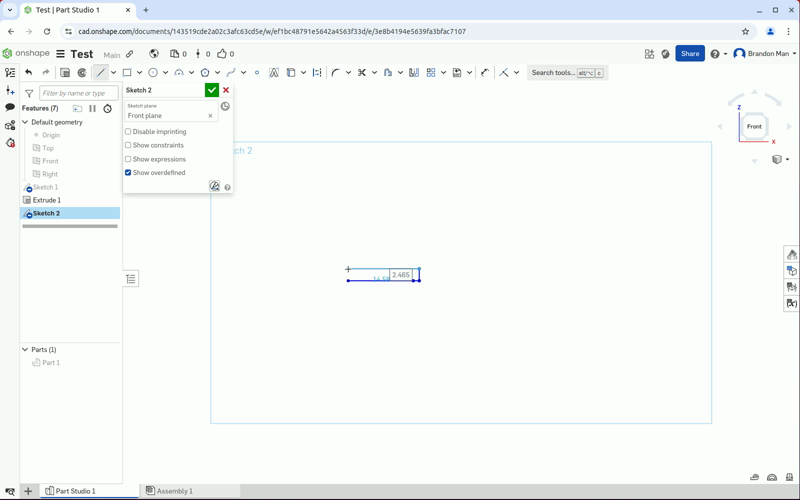
key_up(shift)
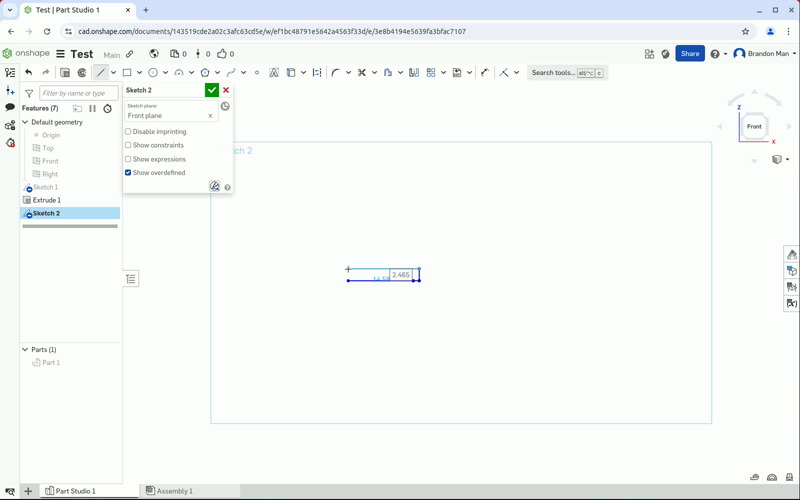
mouse_move(378, 268)
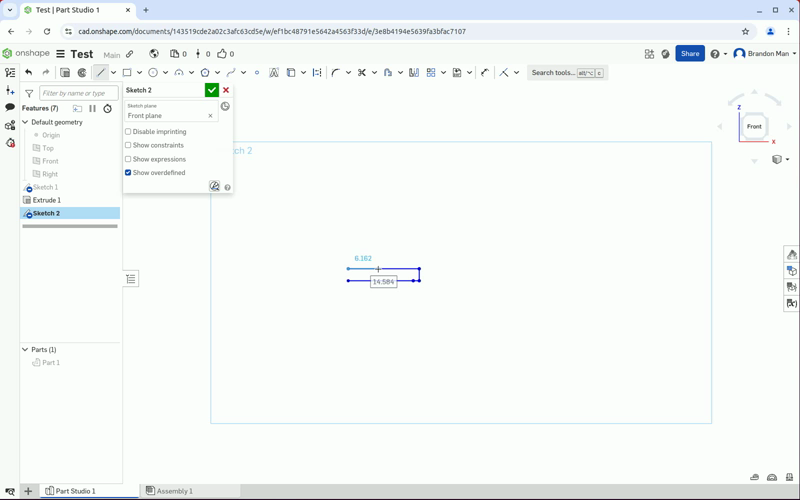
key_down(shift)
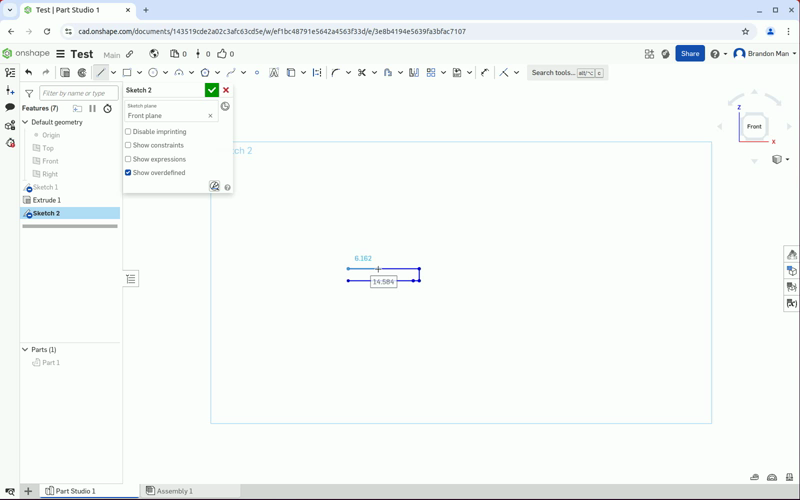
mouse_move(348, 280)
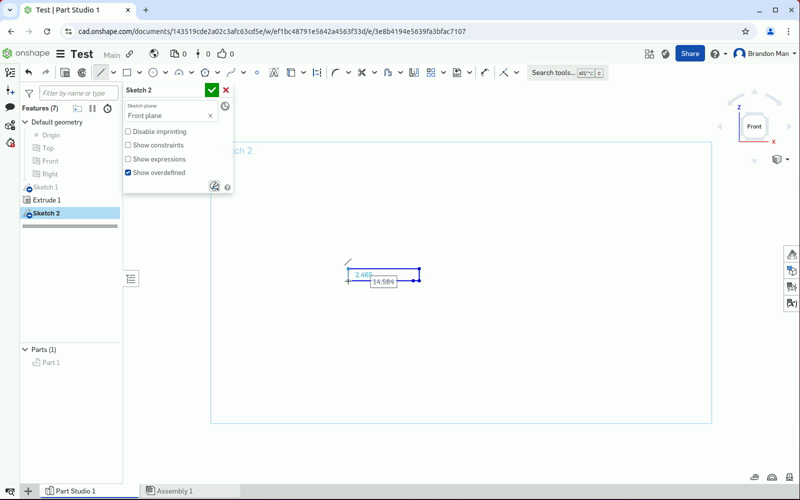
key_up(shift)
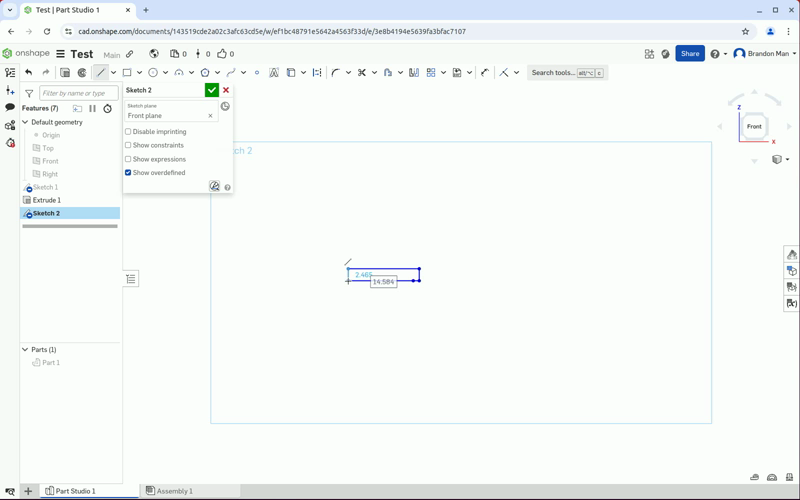
click(348, 280)
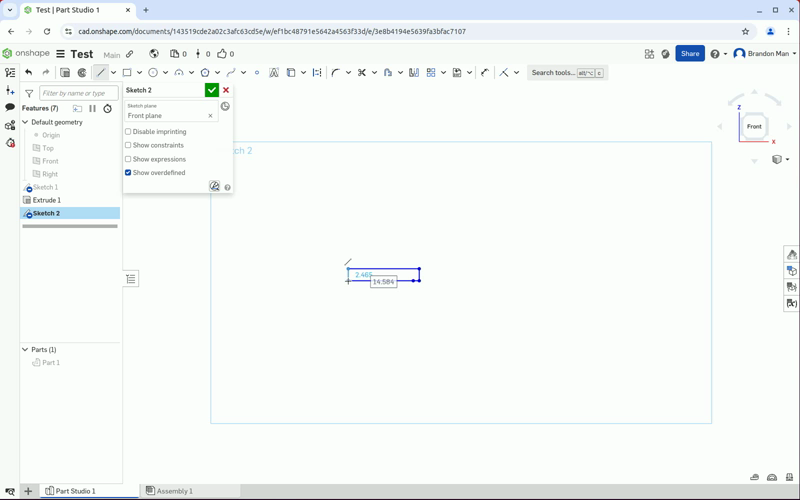
key(esc)
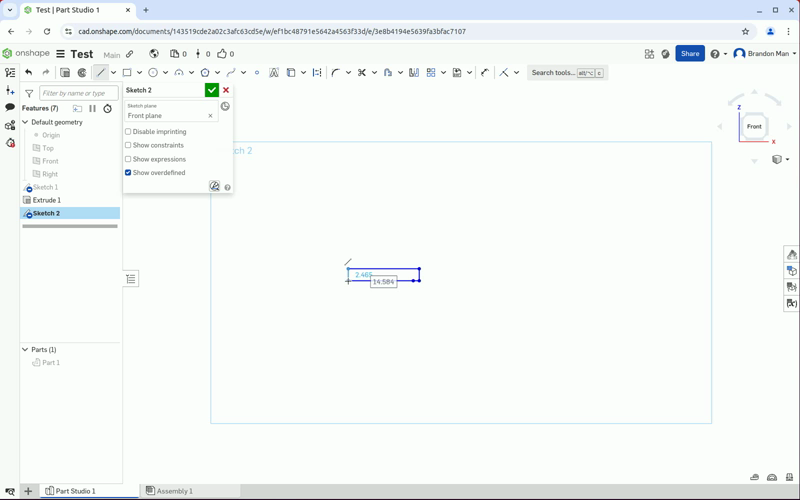
mouse_move(399, 279)
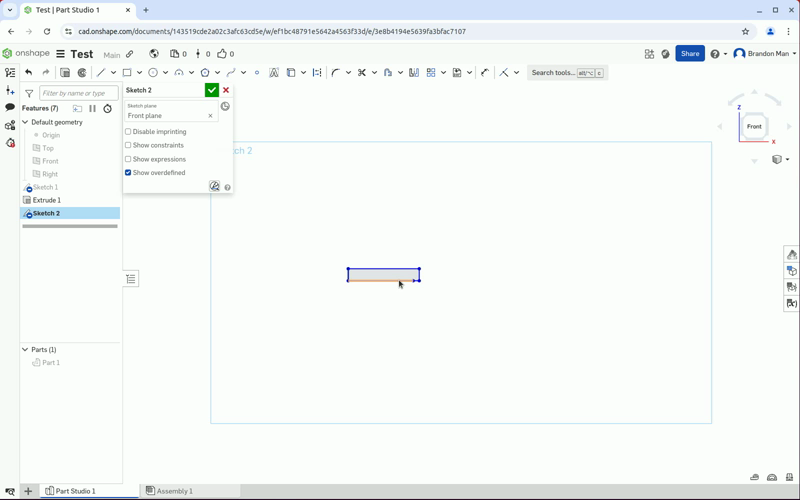
scroll(6)
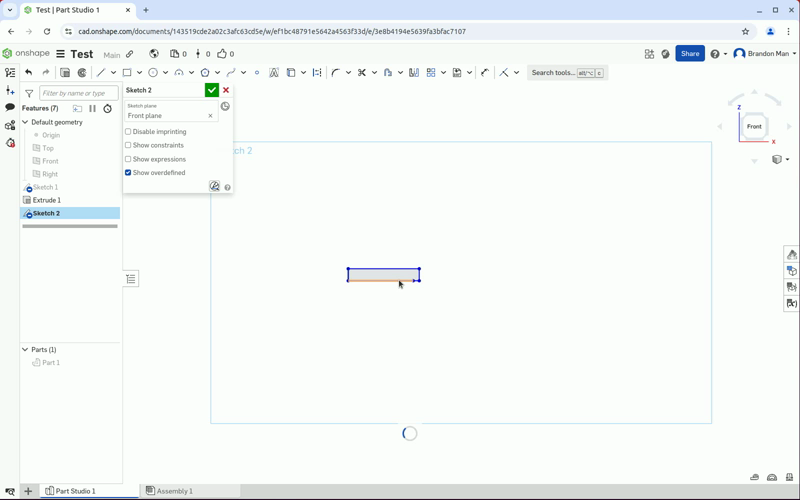
scroll(6)
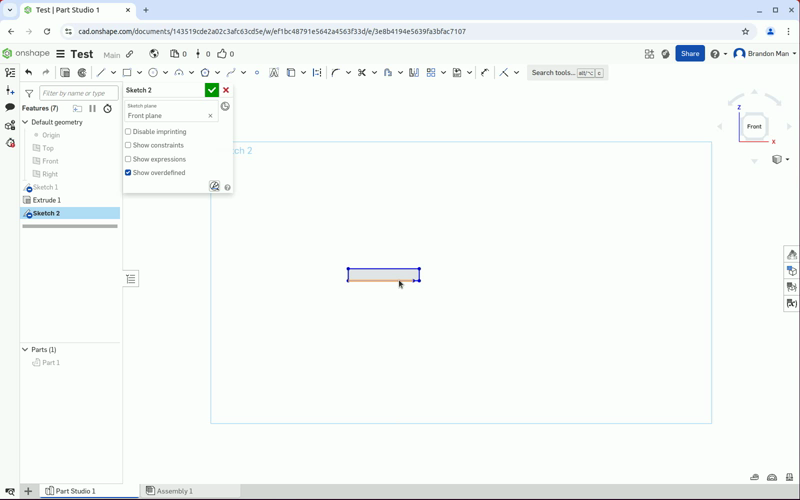
scroll(6)
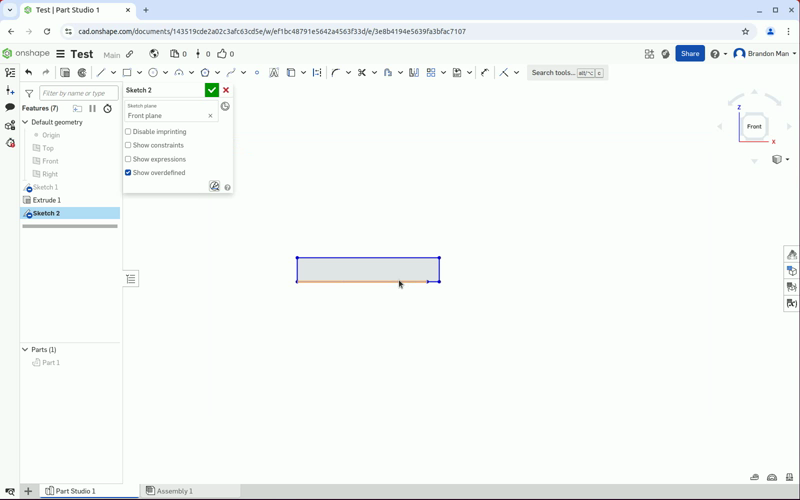
scroll(6)
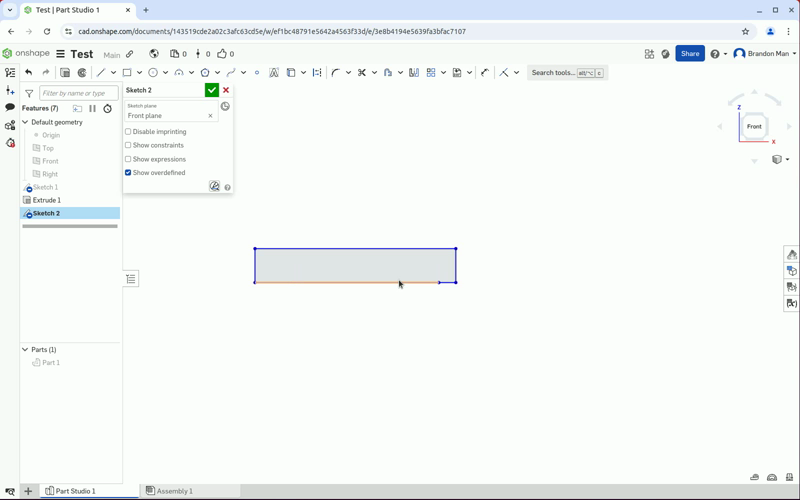
scroll(6)
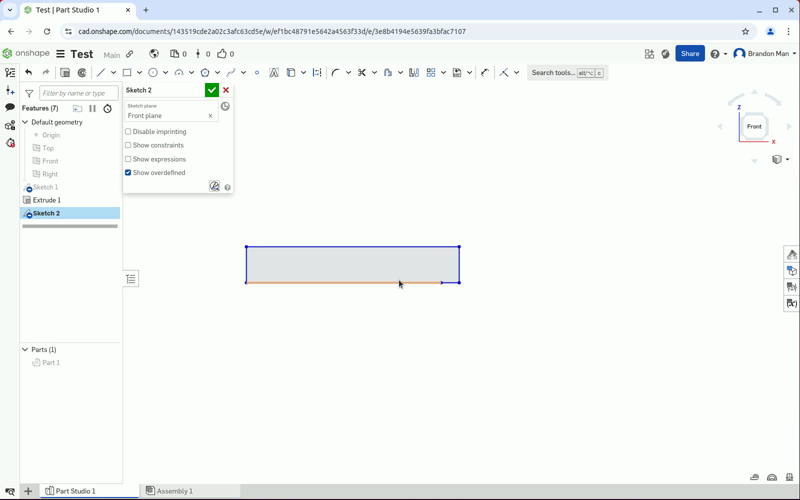
scroll(6)
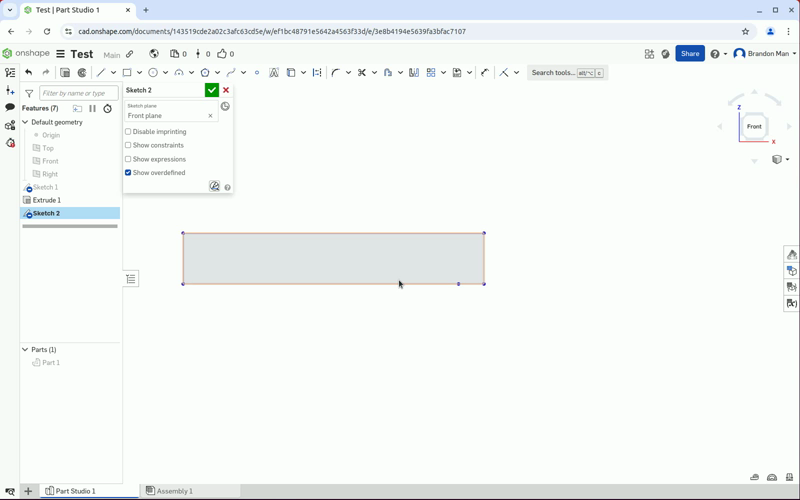
scroll(6)
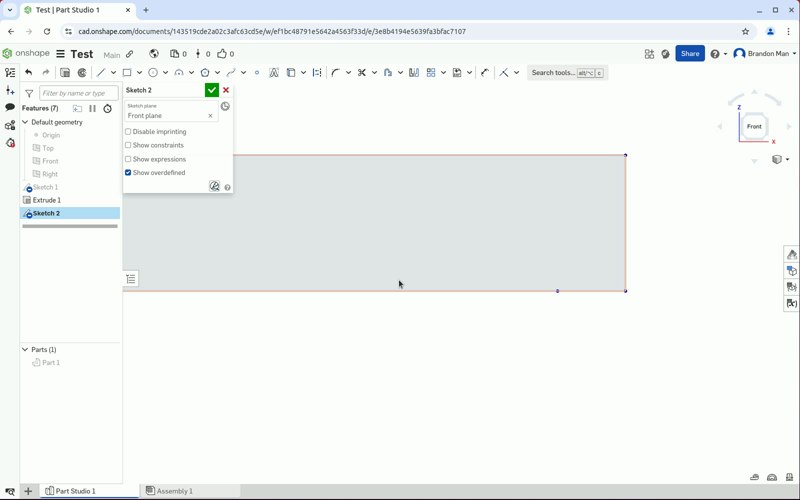
click(399, 279)
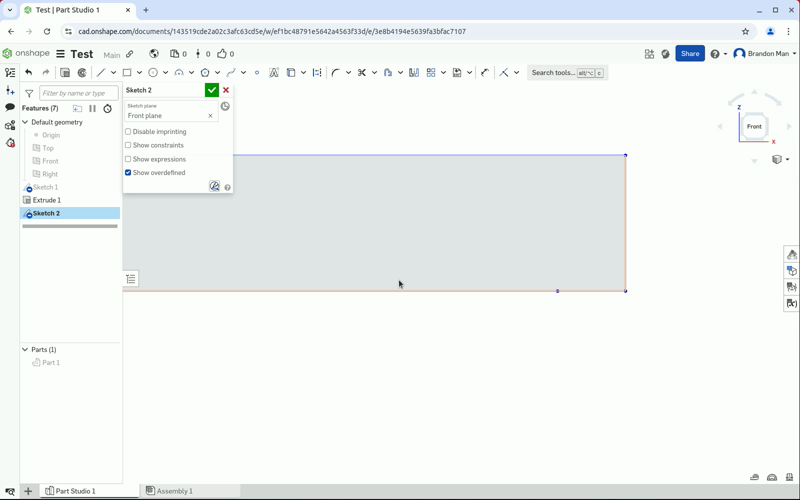
scroll(-6)
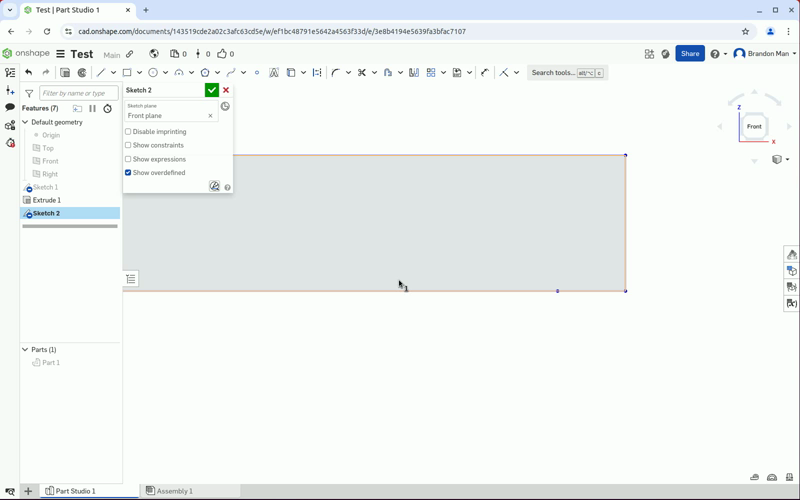
scroll(-6)
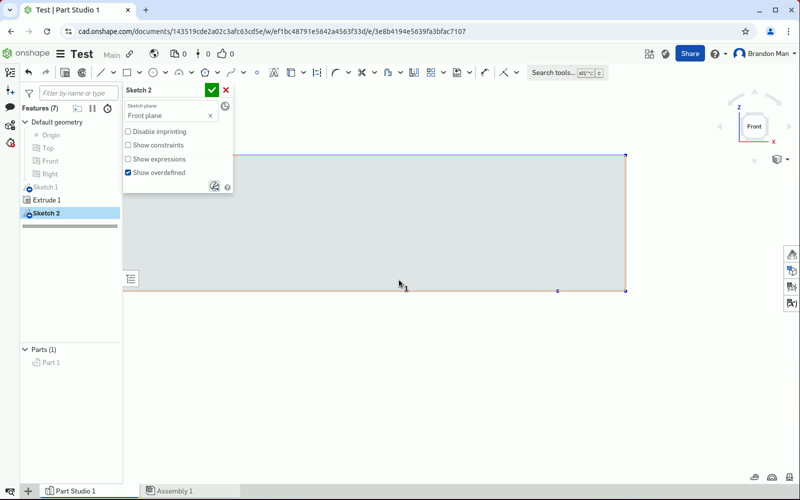
scroll(-6)
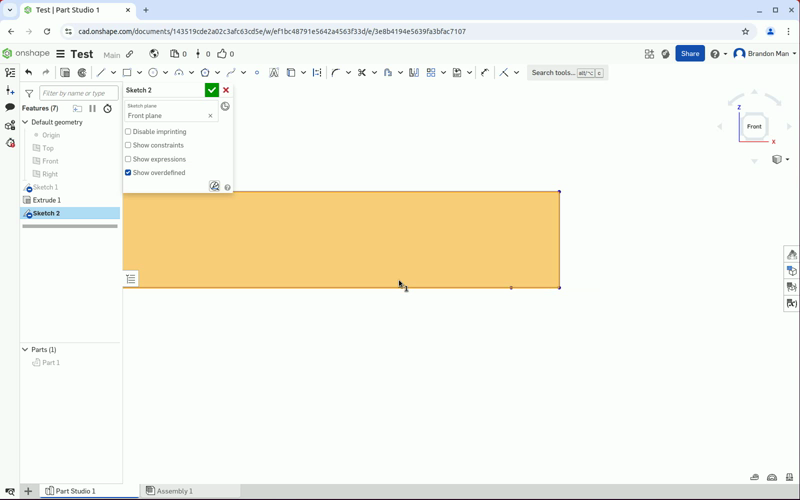
scroll(-6)
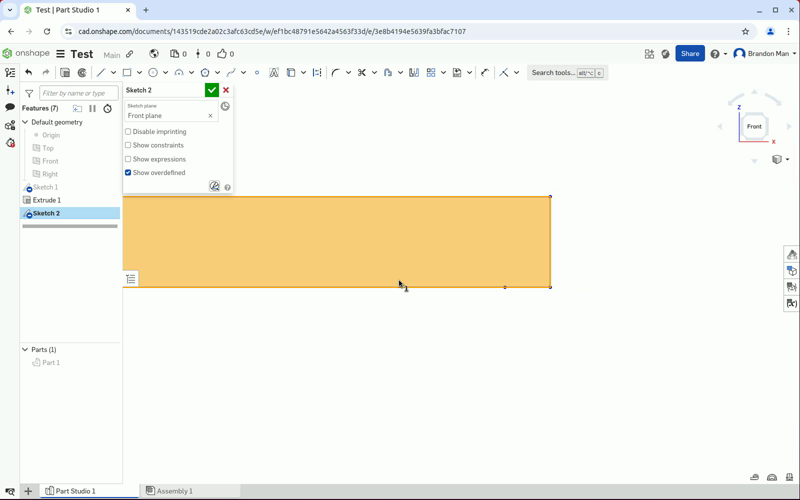
scroll(-6)
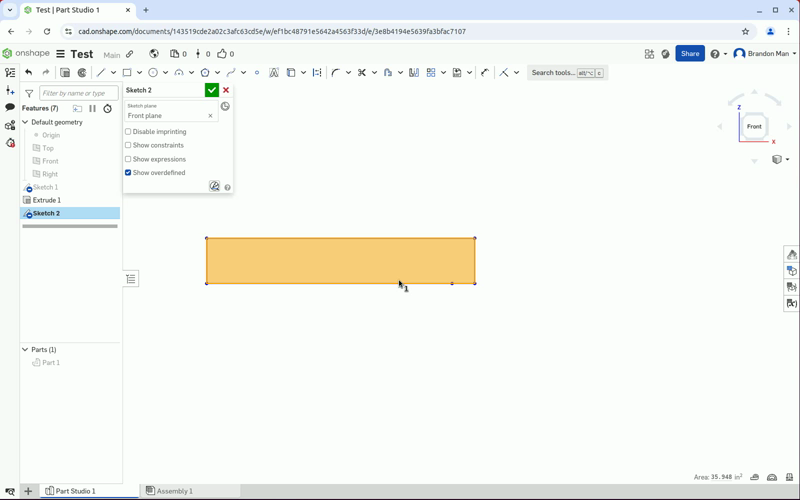
scroll(-6)
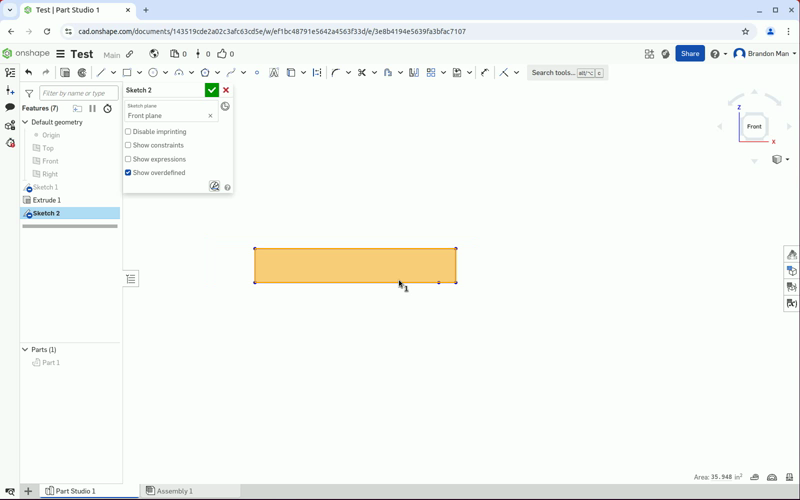
scroll(-6)
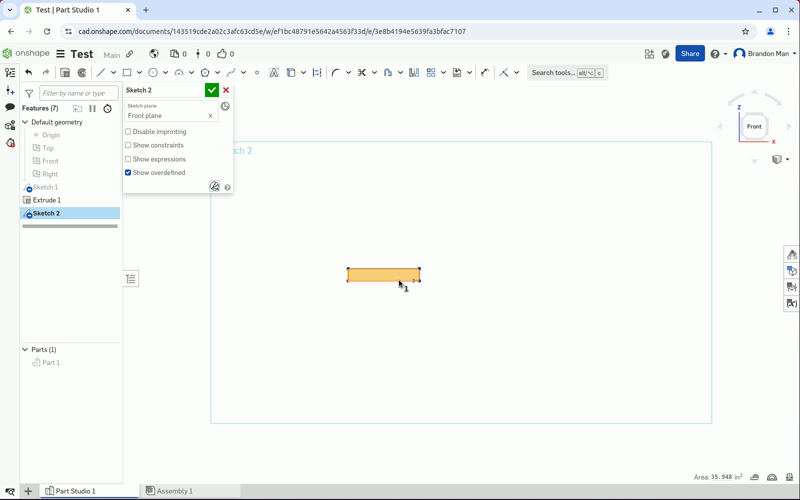
mouse_move(73, 352)
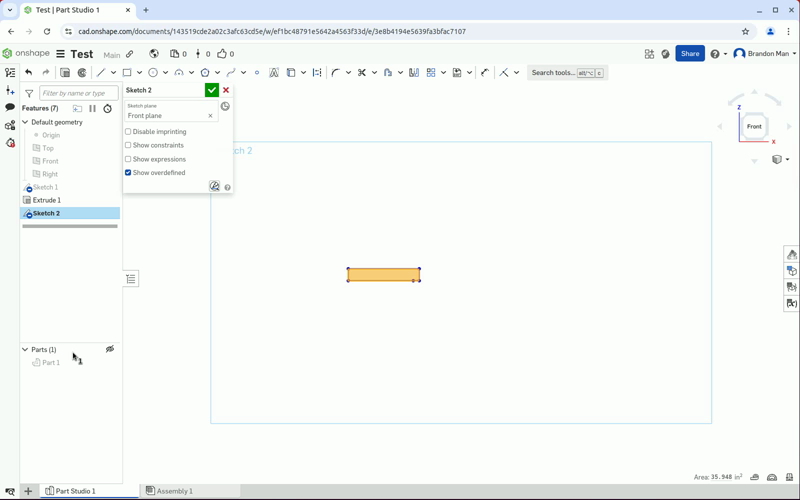
key(shift+y)
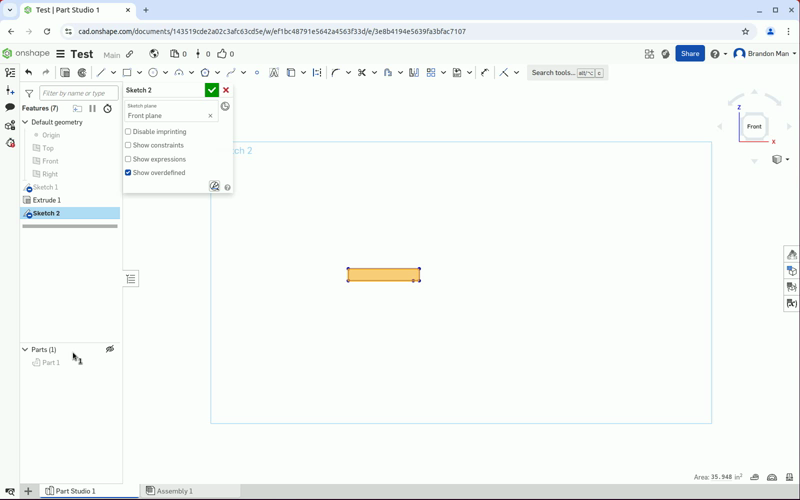
key(shift+e)
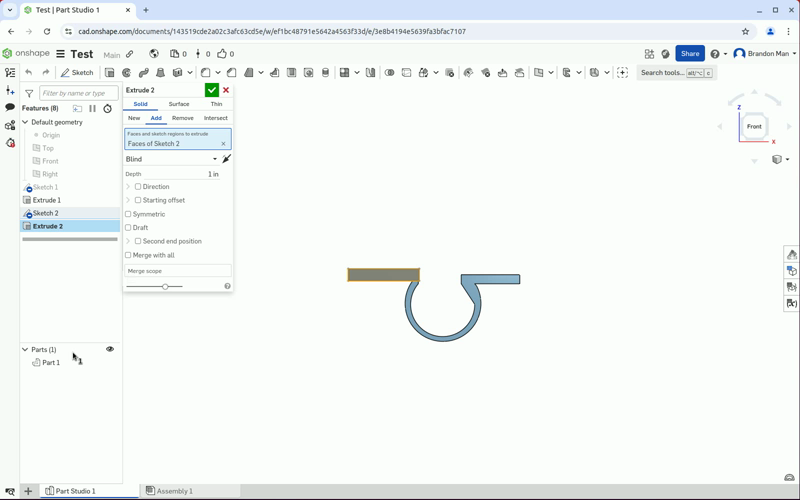
mouse_move(143, 106)
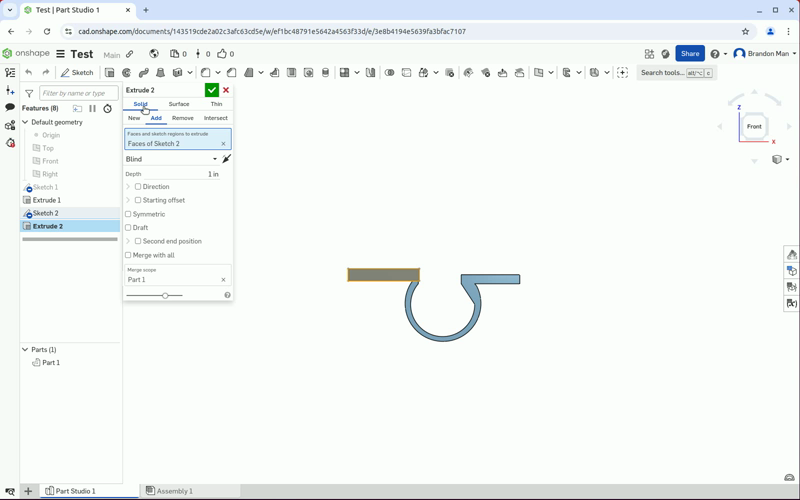
click(143, 106)
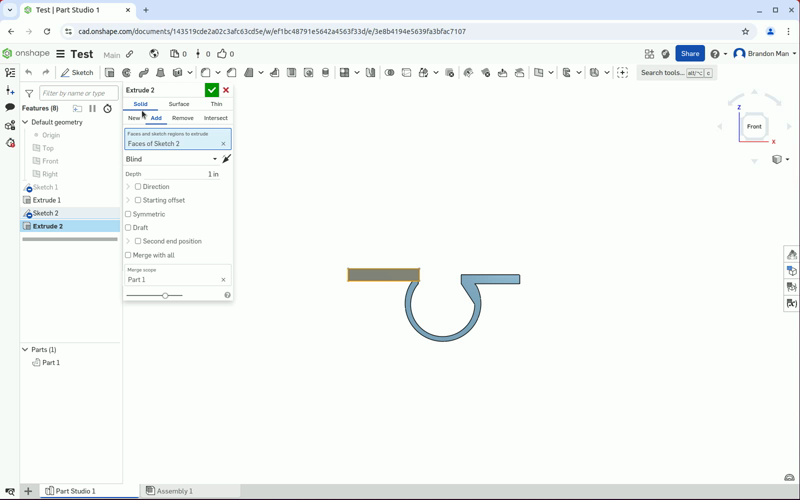
mouse_move(137, 120)
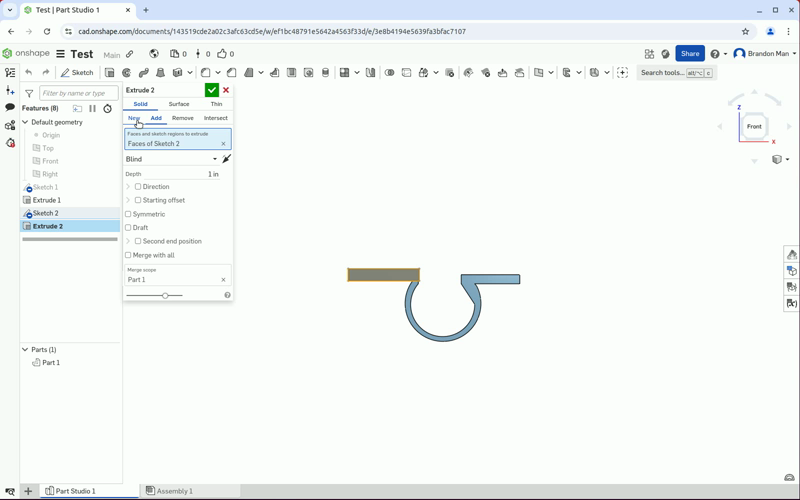
click(137, 120)
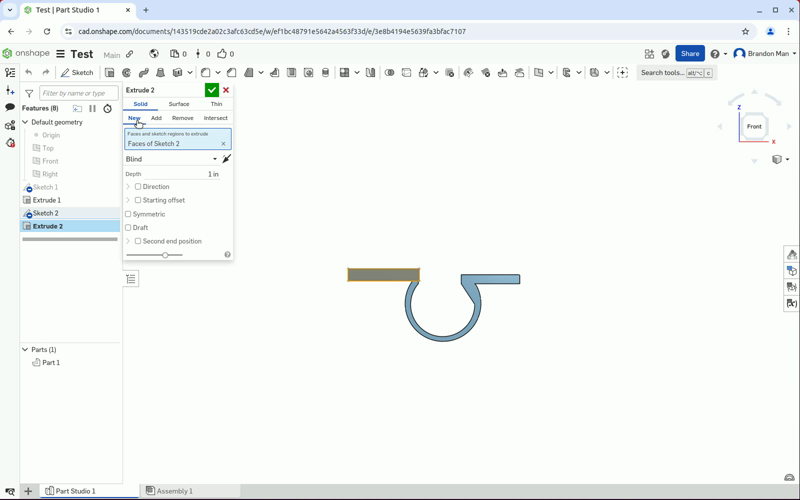
key(tab, 4)
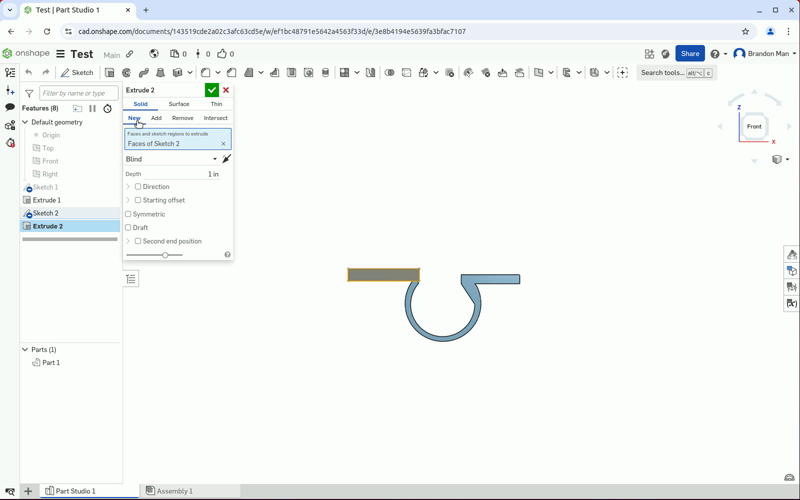
text(1.926)
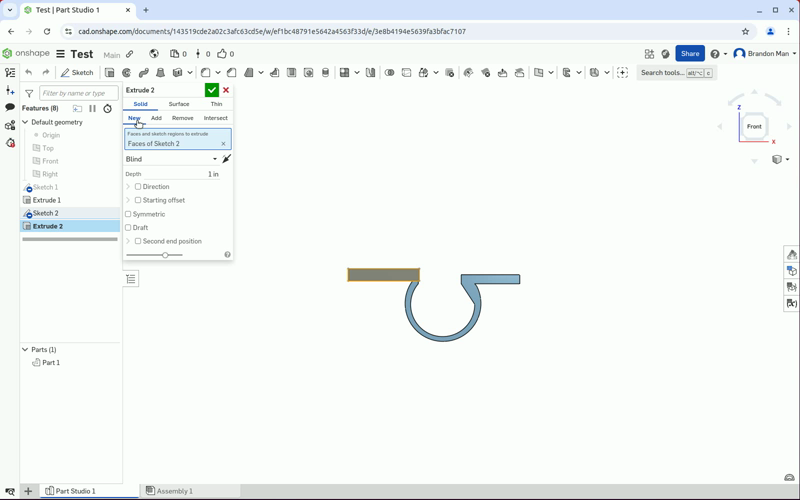
key(tab, 3)
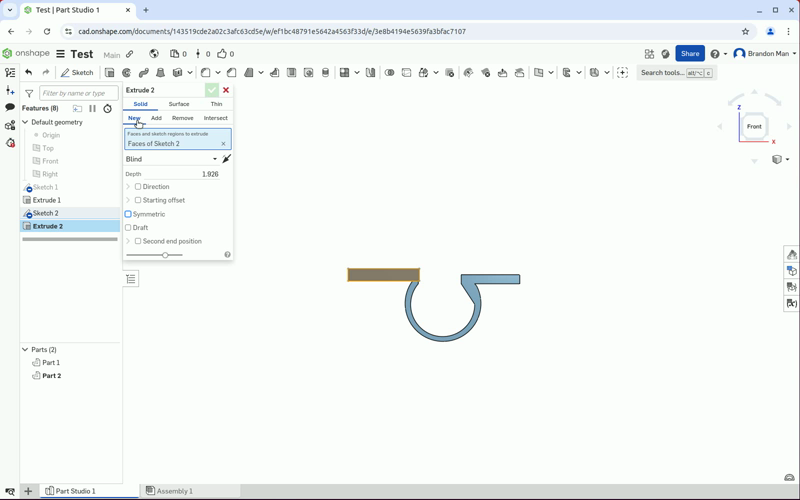
key(space)
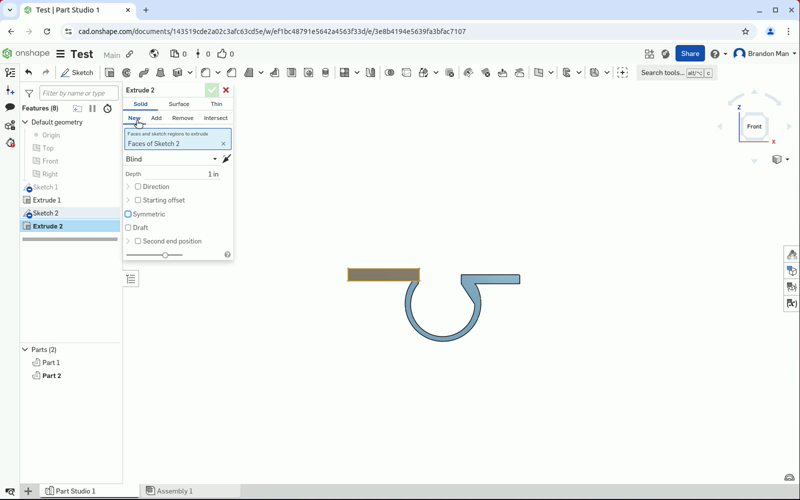
key(enter)
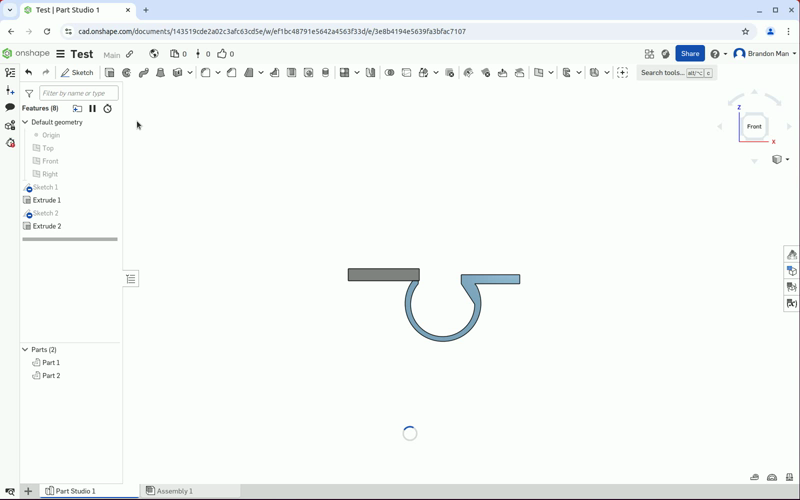
key(shift+h)
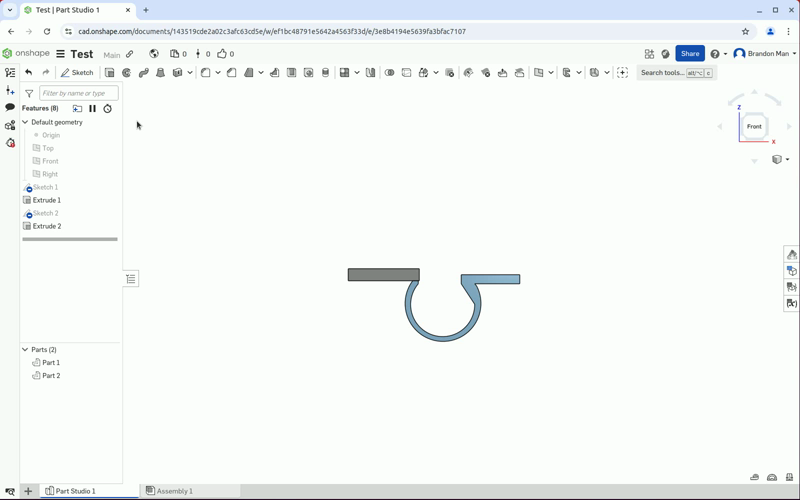
key(shift+h)
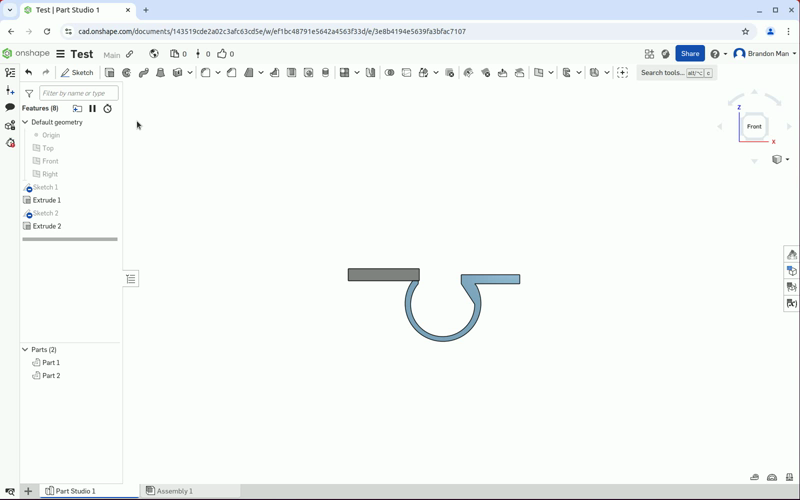
key(shift+7)
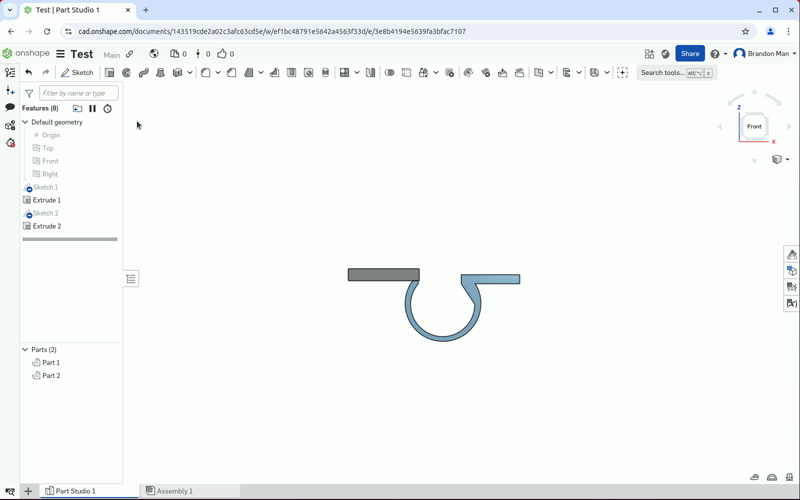
key(left, 2)
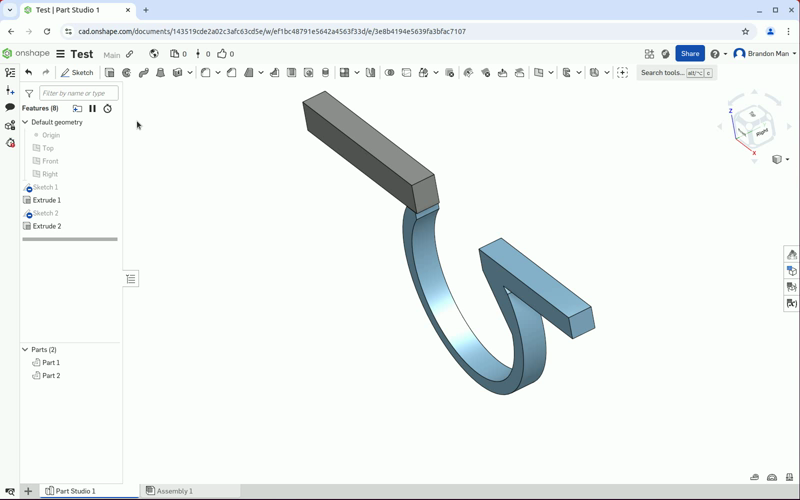
key(down, 2)
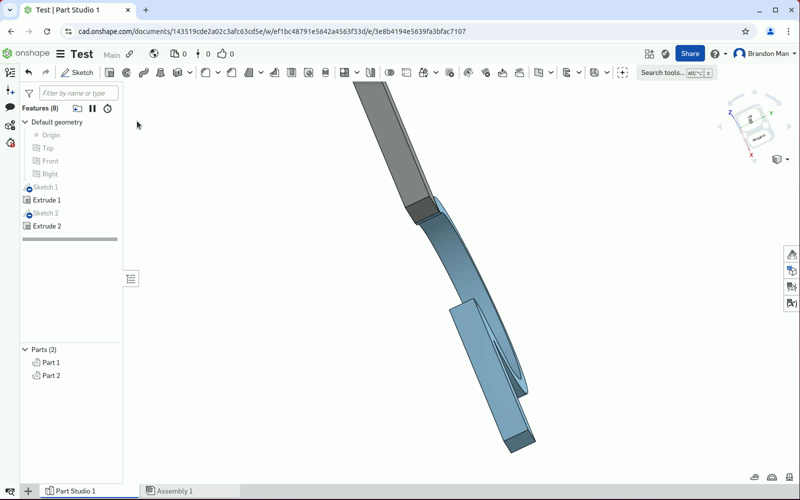
key(up, 2)
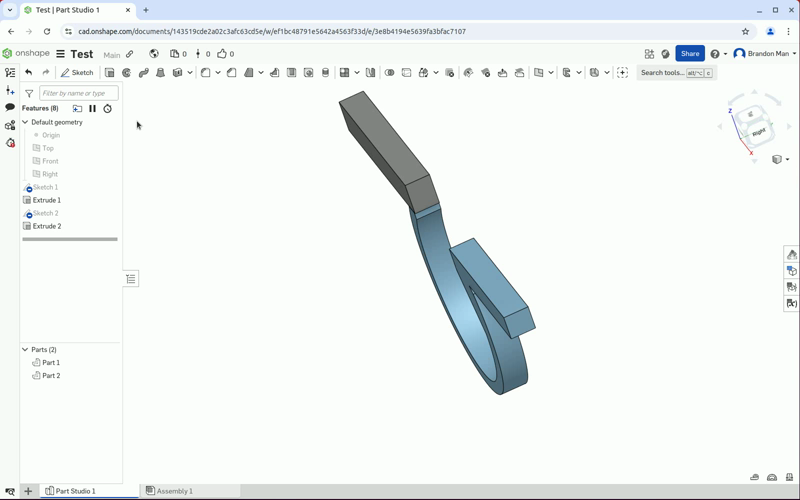
key(right, 2)
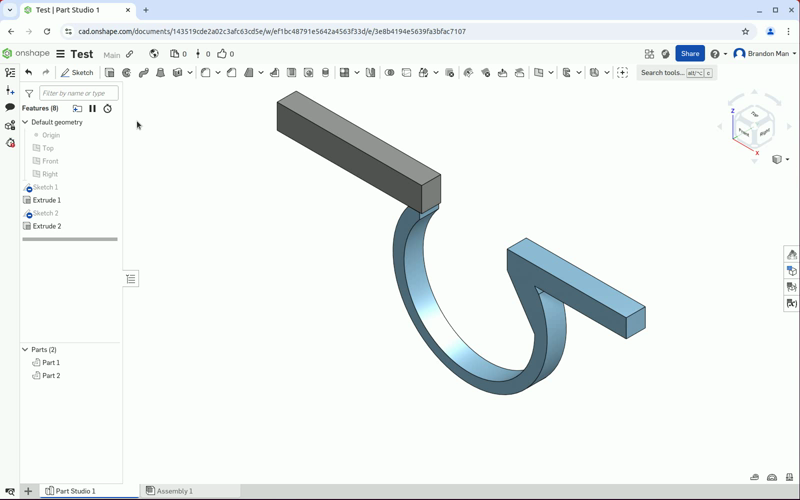
mouse_move(73, 189)
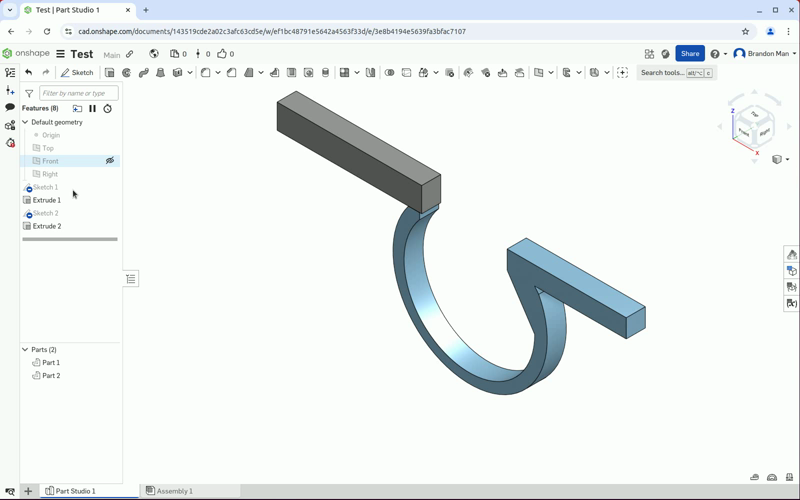
click(73, 189)